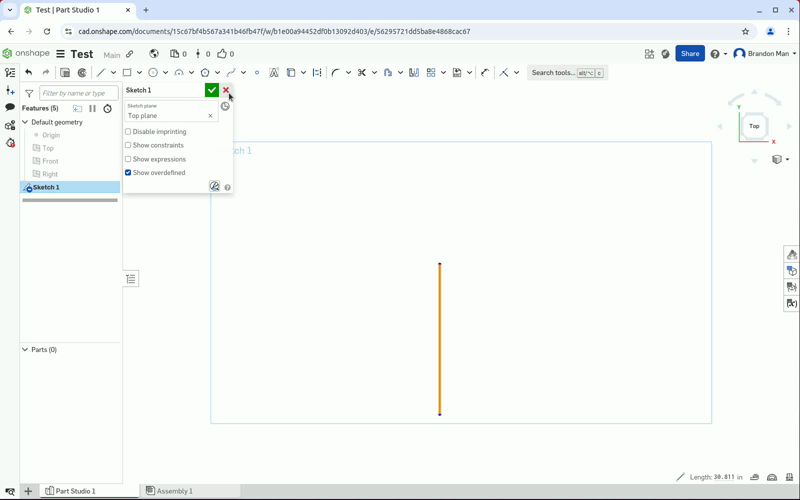
key(shift+h)
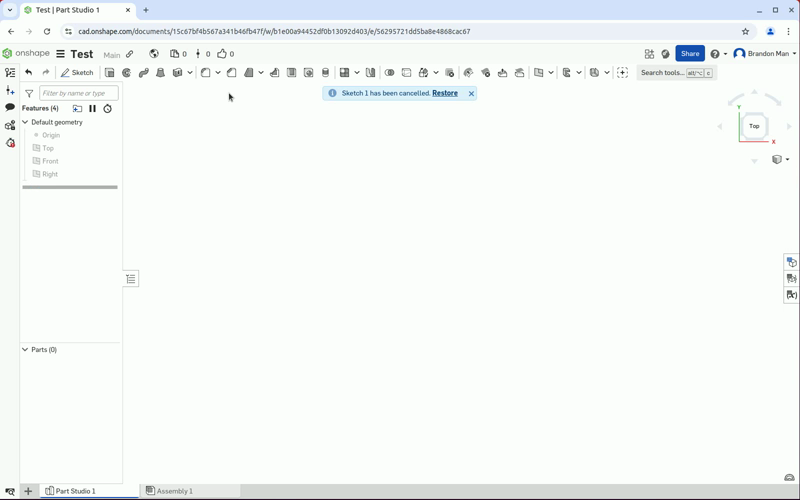
mouse_move(73, 352)
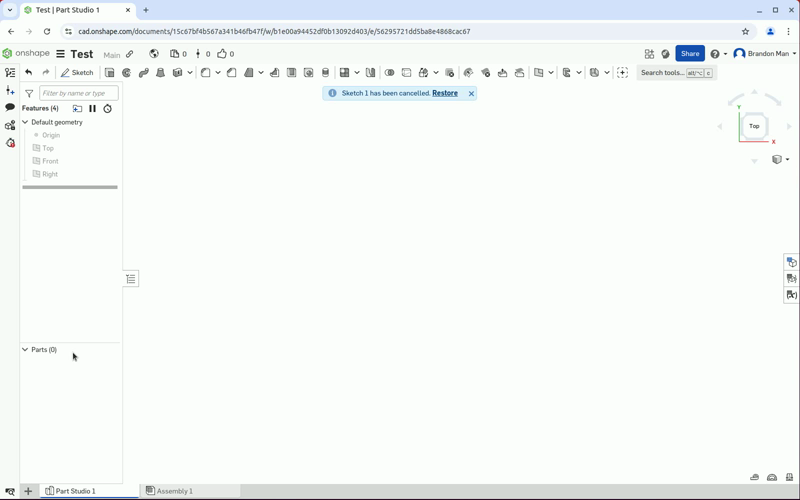
key(y)
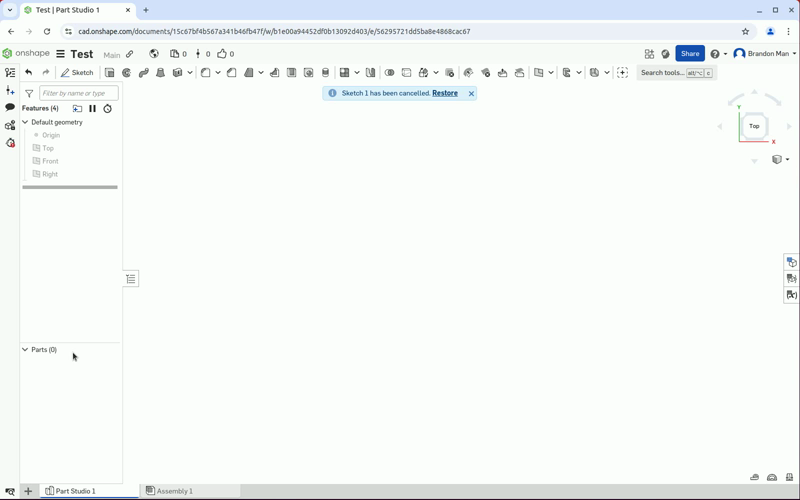
key(shift+p)
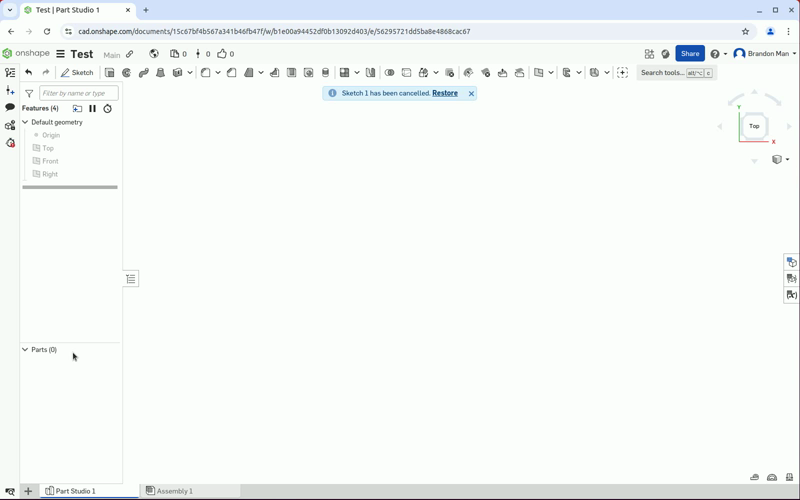
key(space)
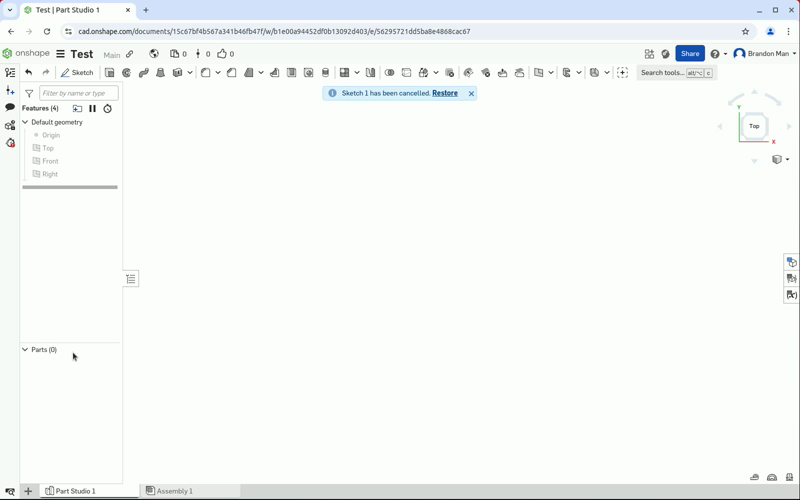
key_down(shift)
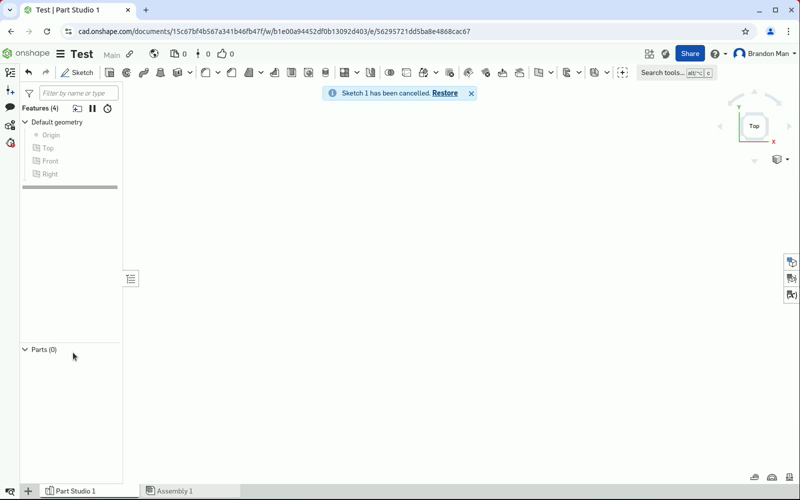
key(up)
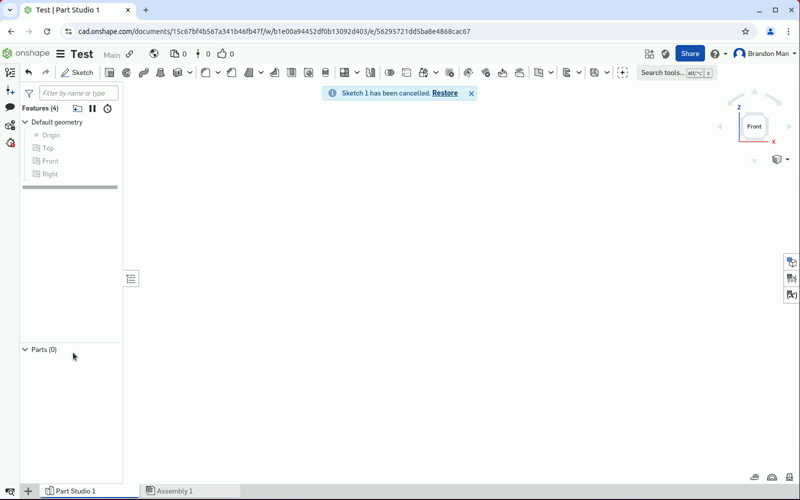
key_up(shift)
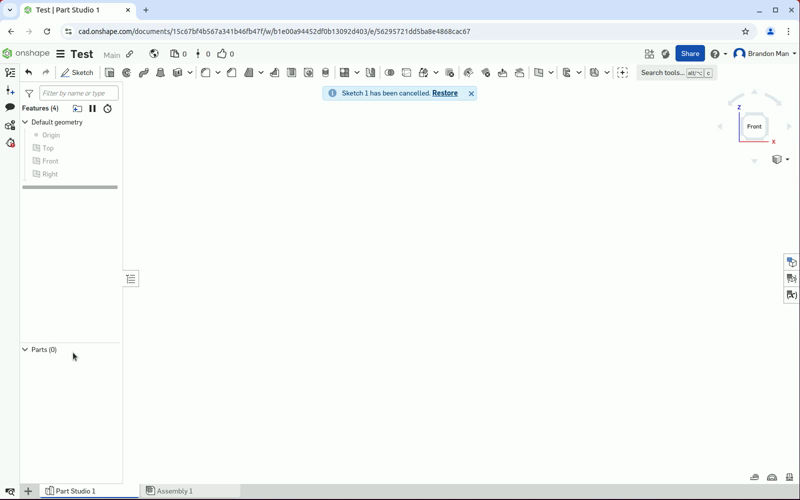
mouse_move(73, 352)
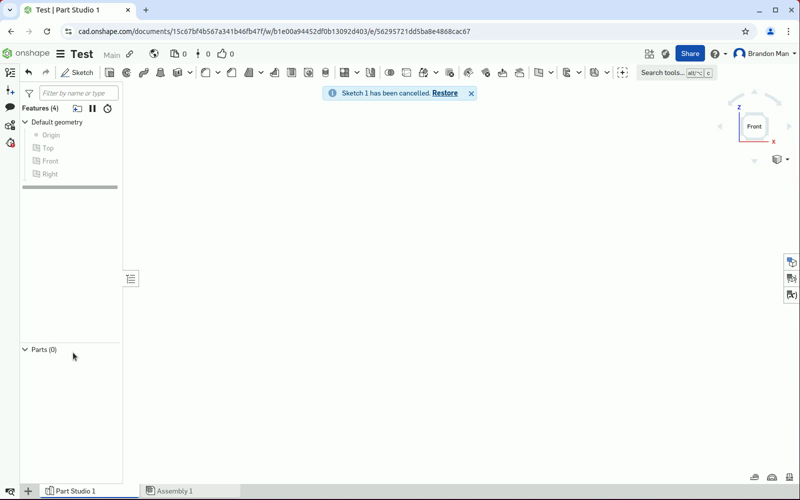
key(shift+y)
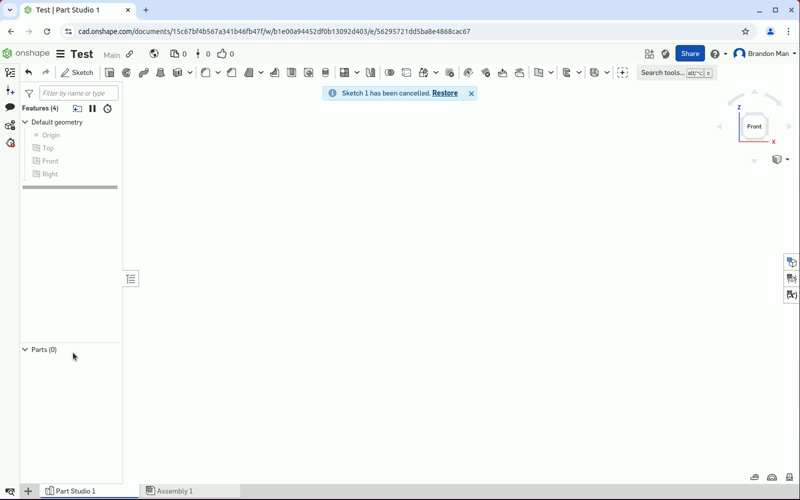
key(shift+s)
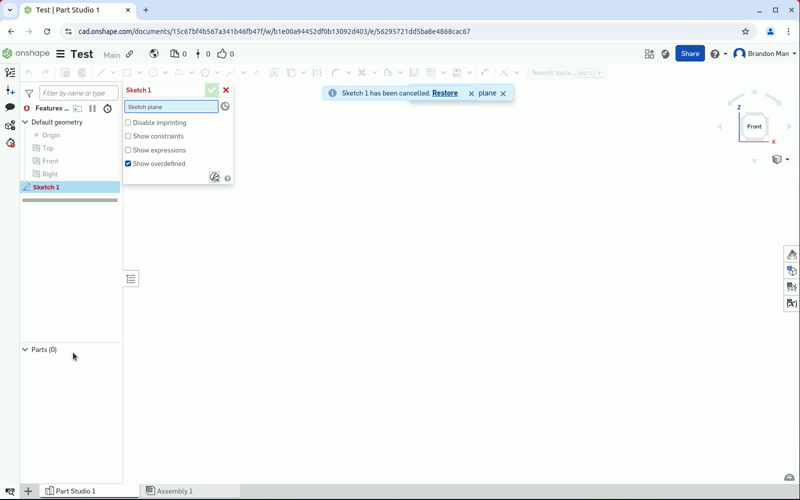
mouse_move(73, 163)
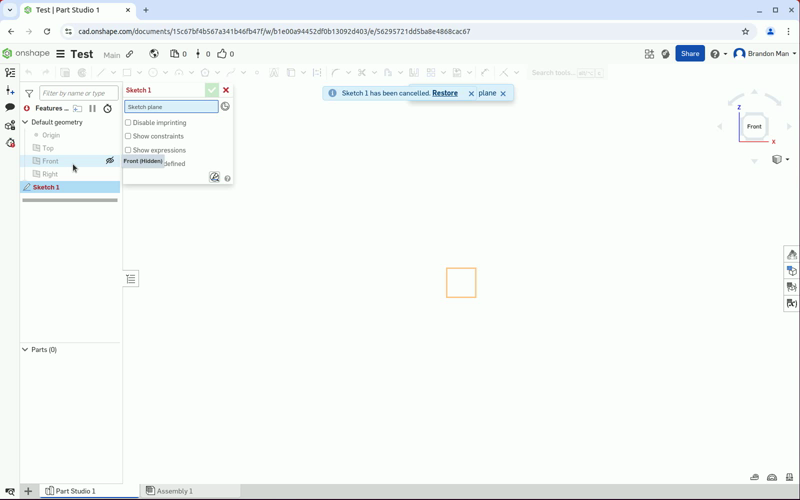
click(73, 163)
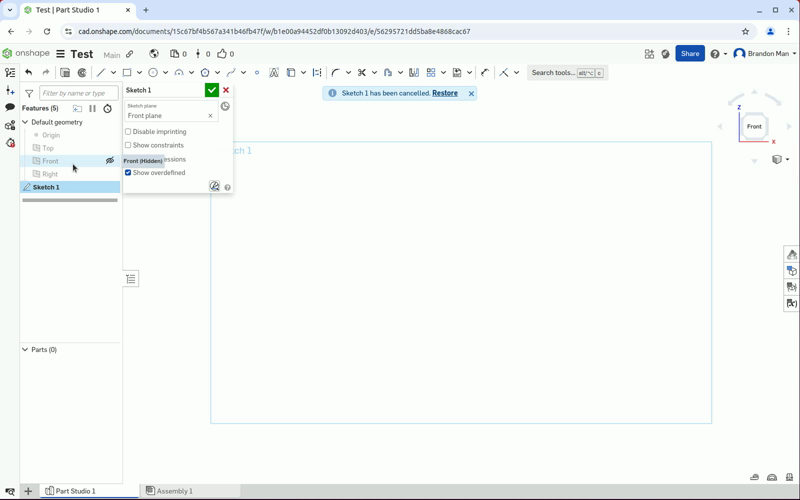
mouse_move(73, 352)
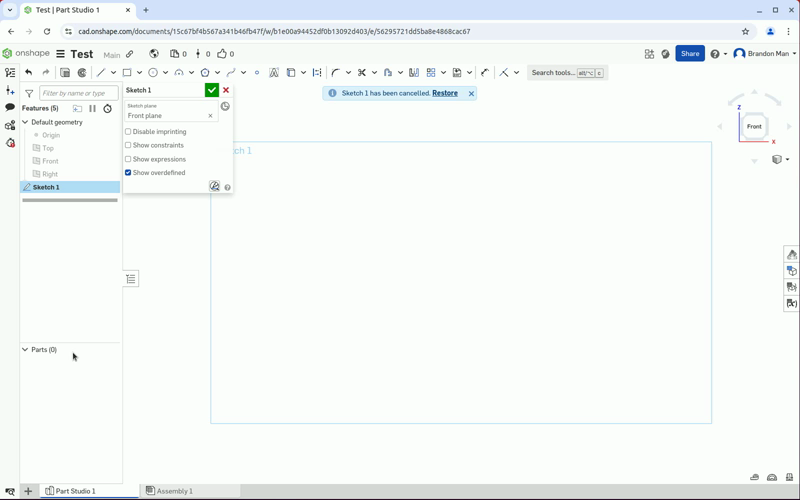
key(y)
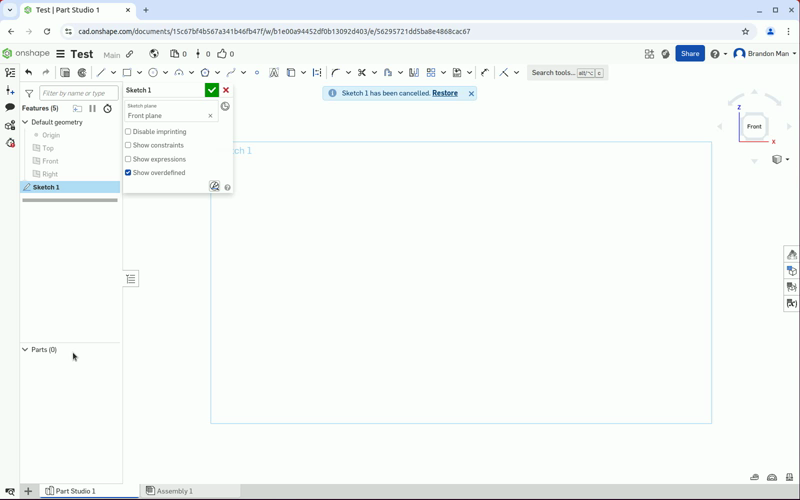
key(l)
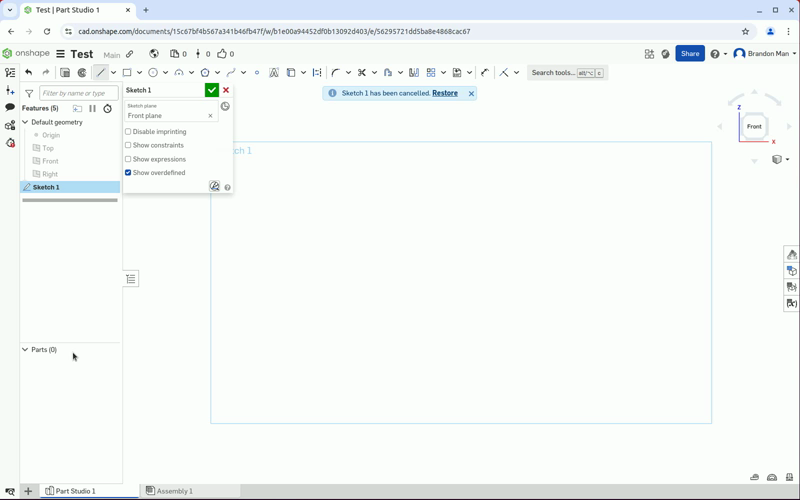
key_down(shift)
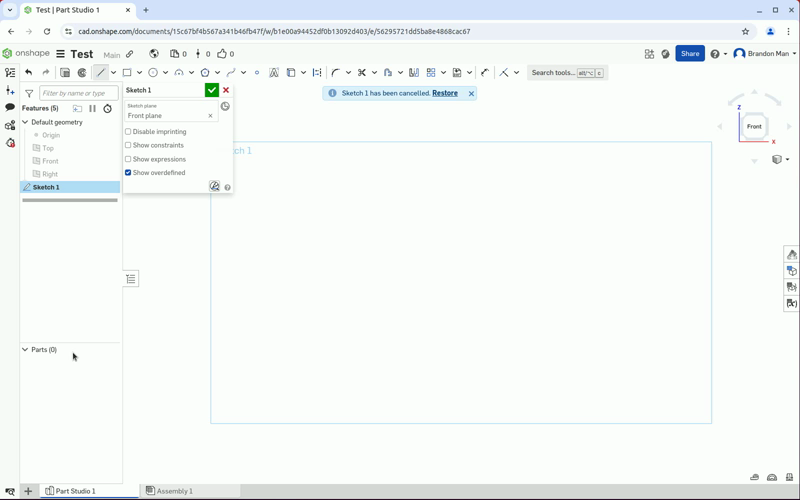
mouse_move(348, 282)
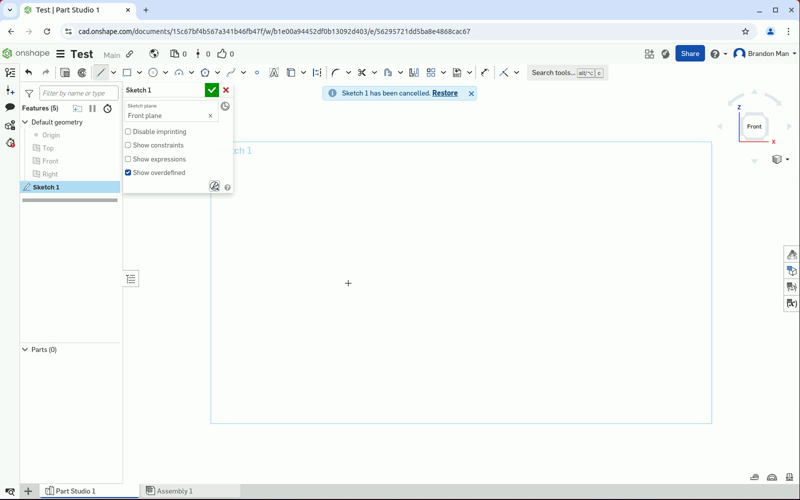
click(348, 282)
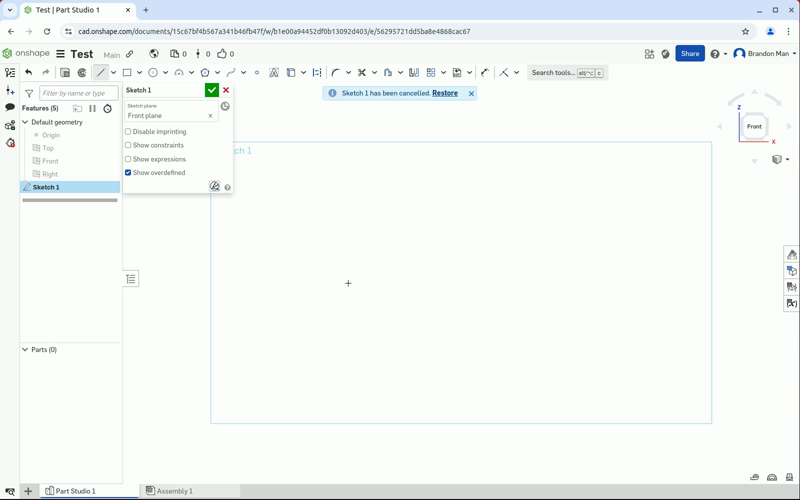
key_up(shift)
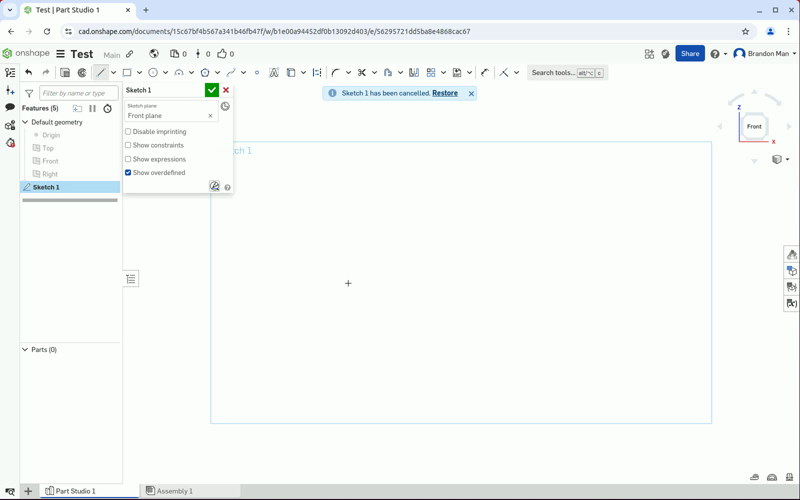
key_down(shift)
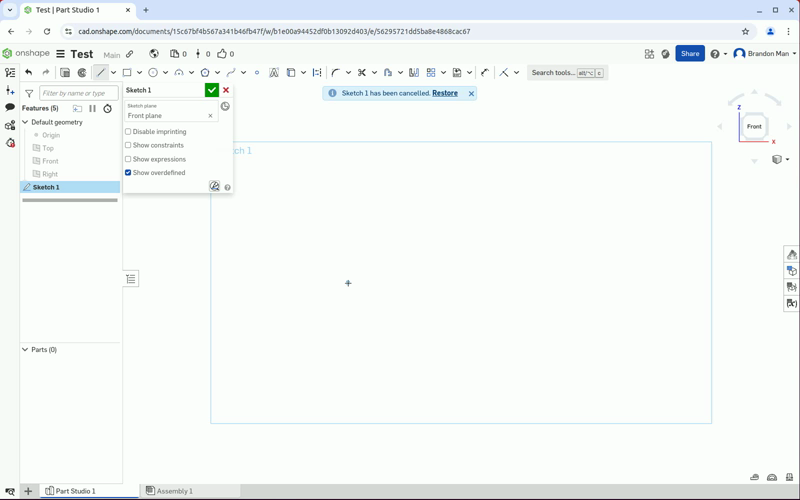
mouse_move(460, 282)
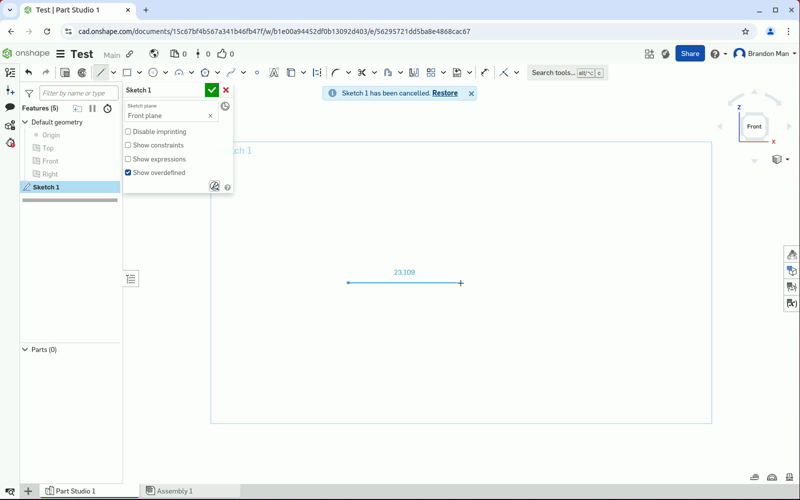
click(460, 282)
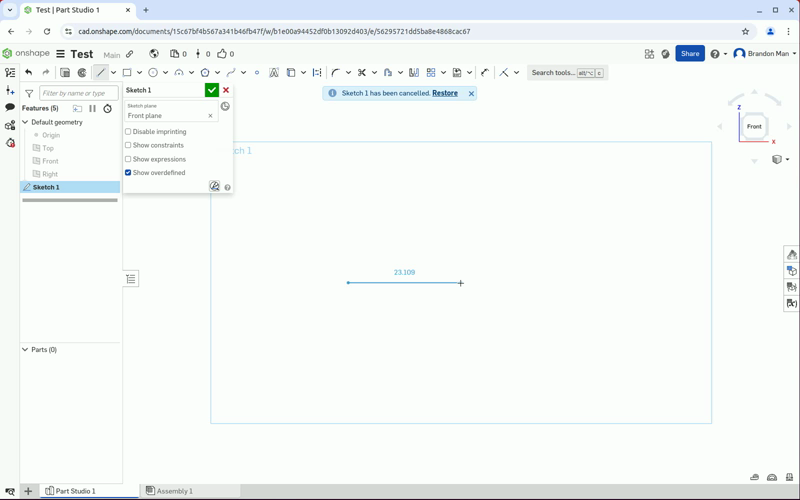
key_up(shift)
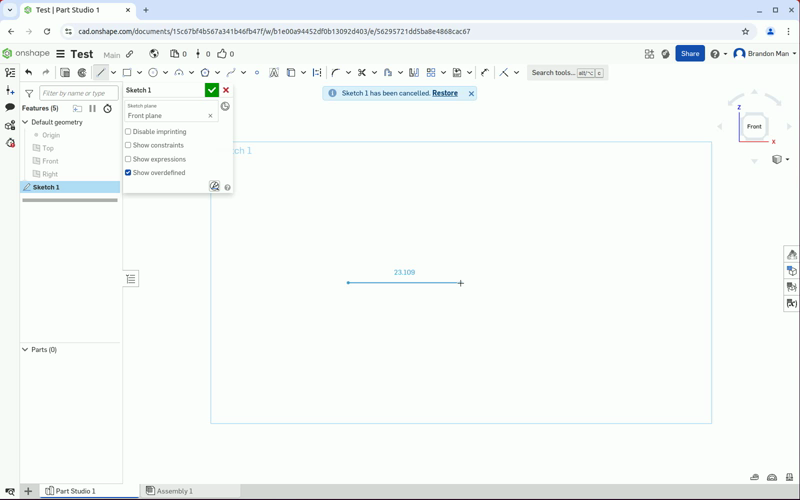
key_down(shift)
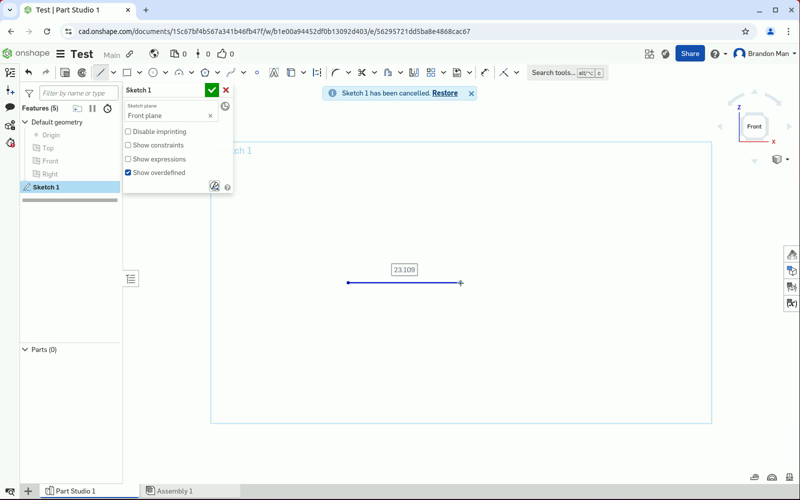
mouse_move(490, 282)
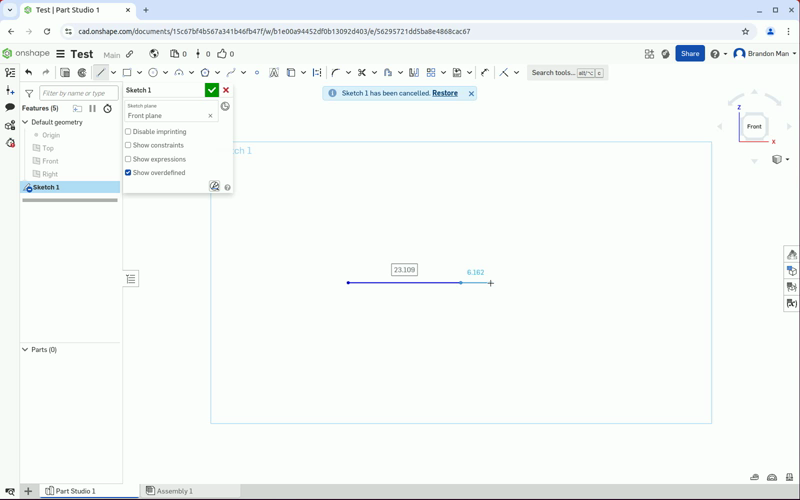
mouse_move(460, 271)
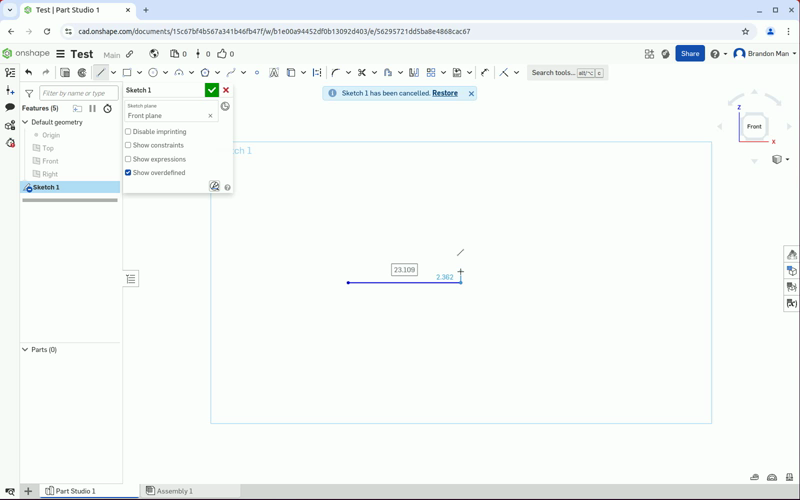
click(460, 271)
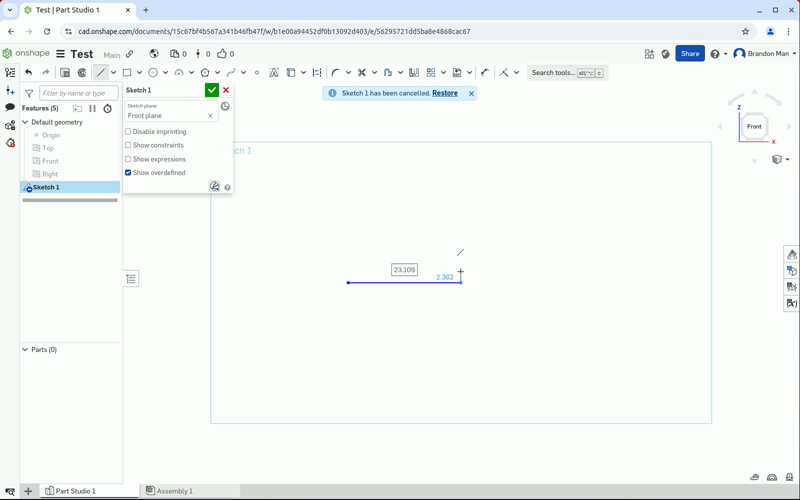
key_up(shift)
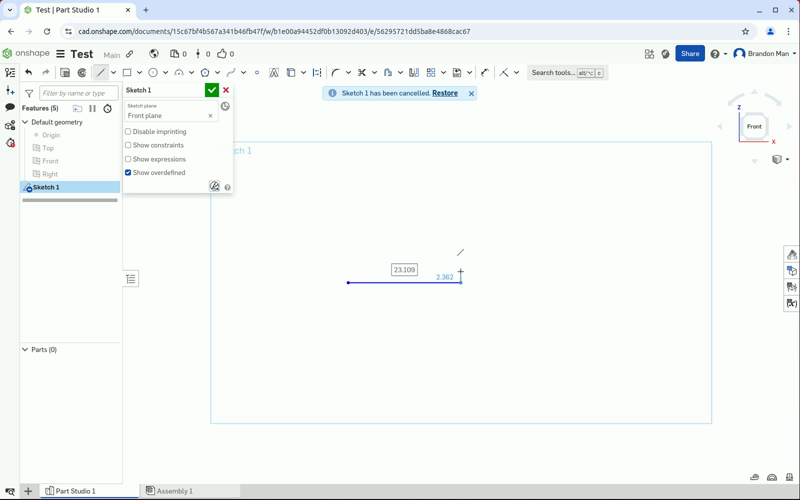
key_down(shift)
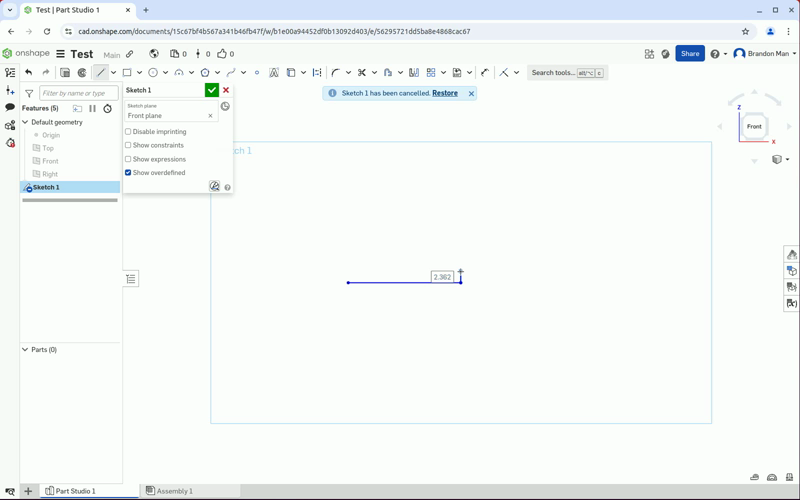
mouse_move(348, 271)
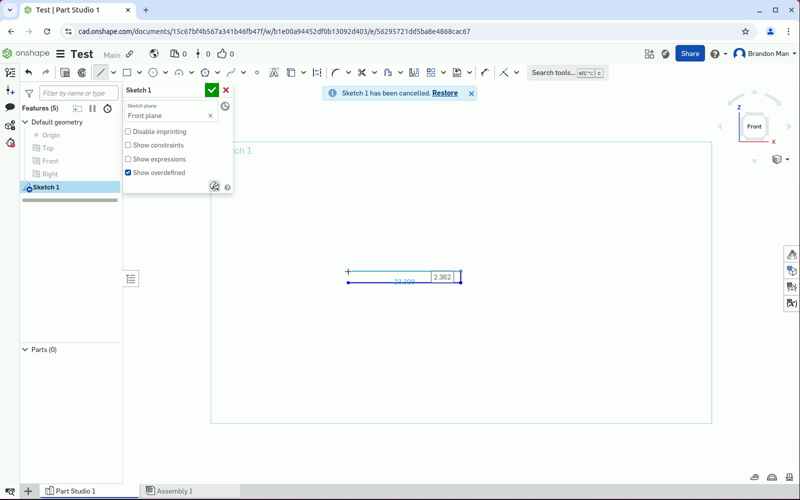
click(348, 271)
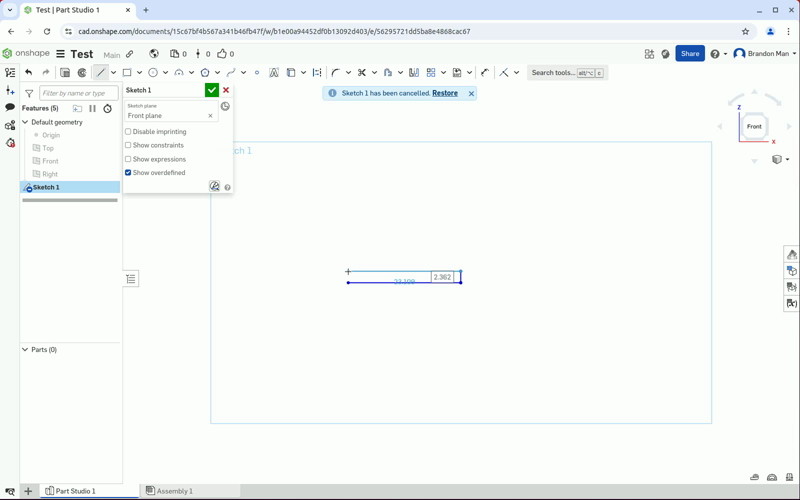
key_up(shift)
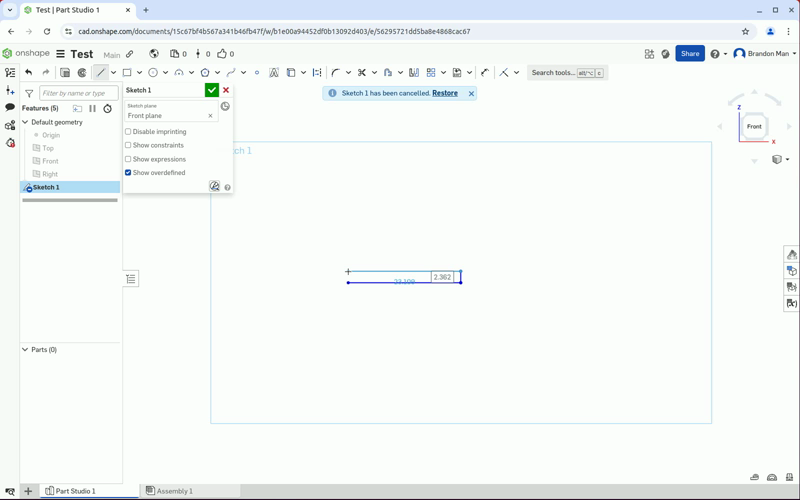
mouse_move(378, 271)
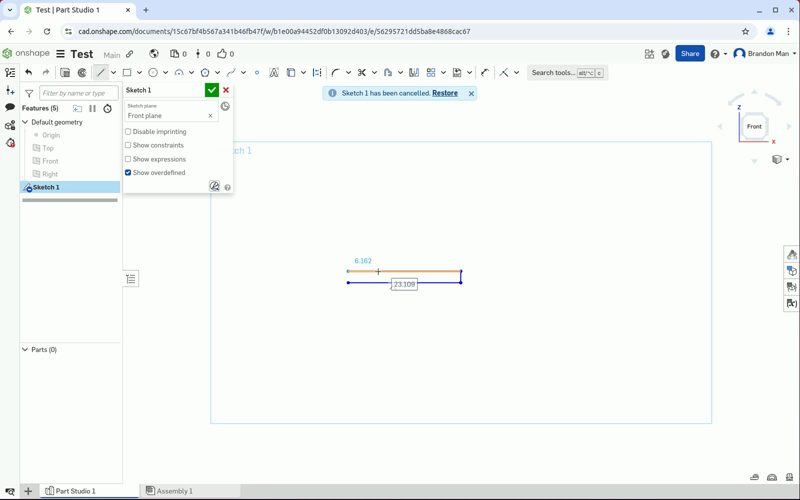
key_down(shift)
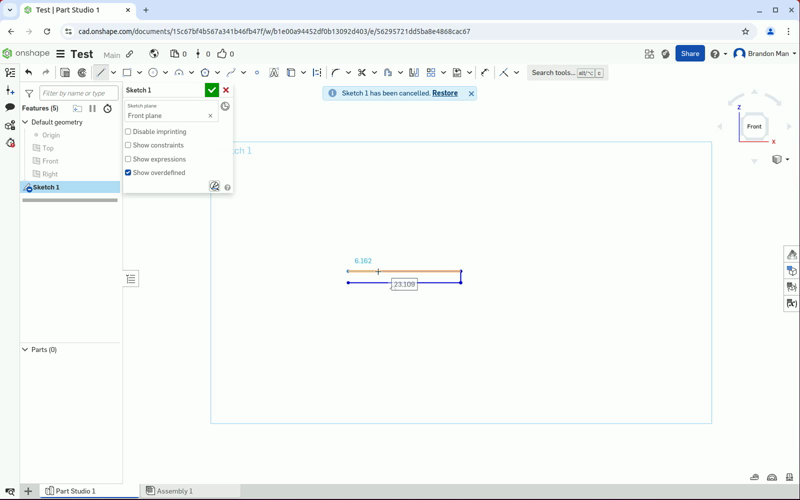
mouse_move(348, 282)
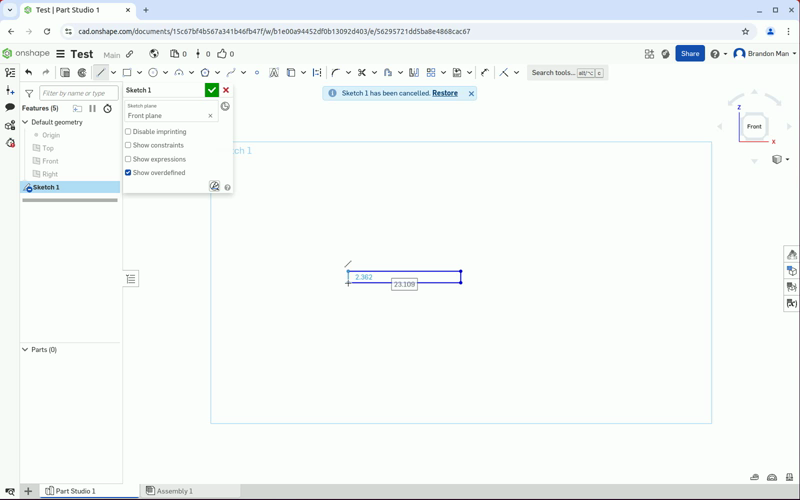
key_up(shift)
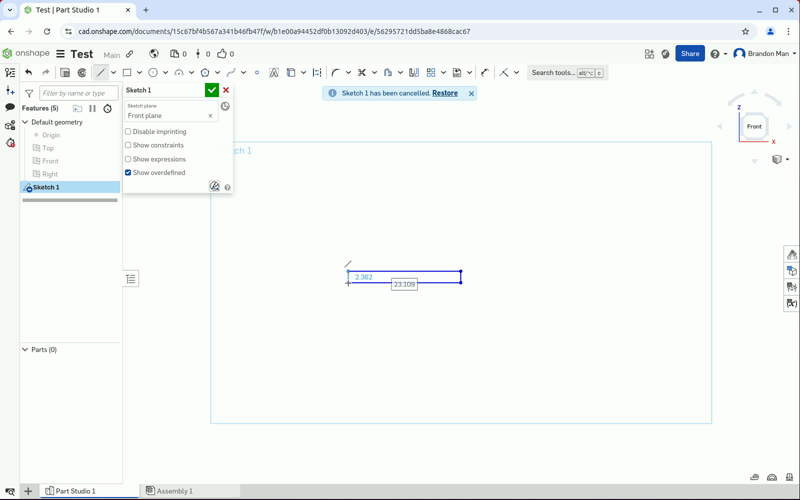
click(348, 282)
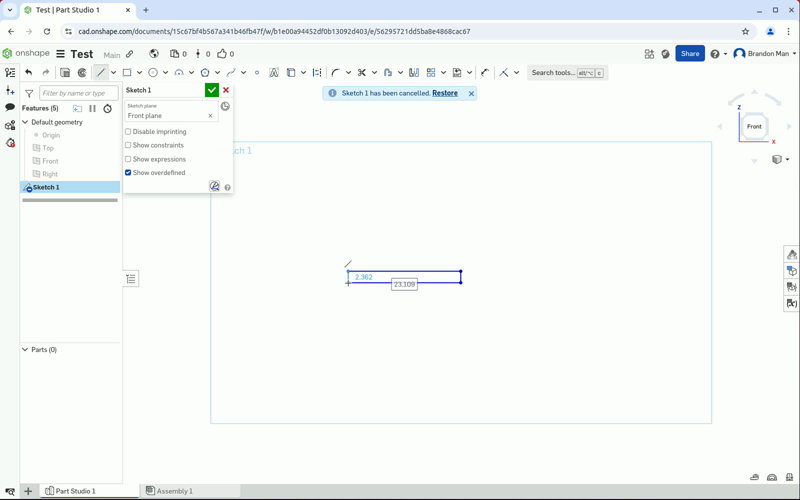
key(esc)
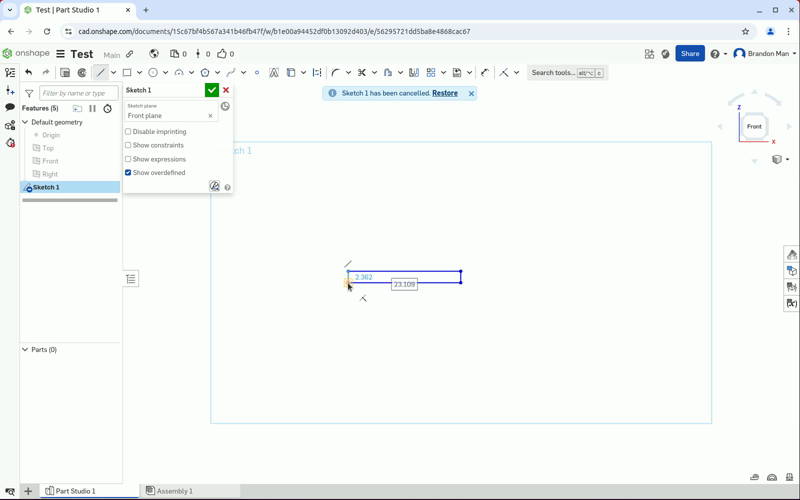
mouse_move(423, 279)
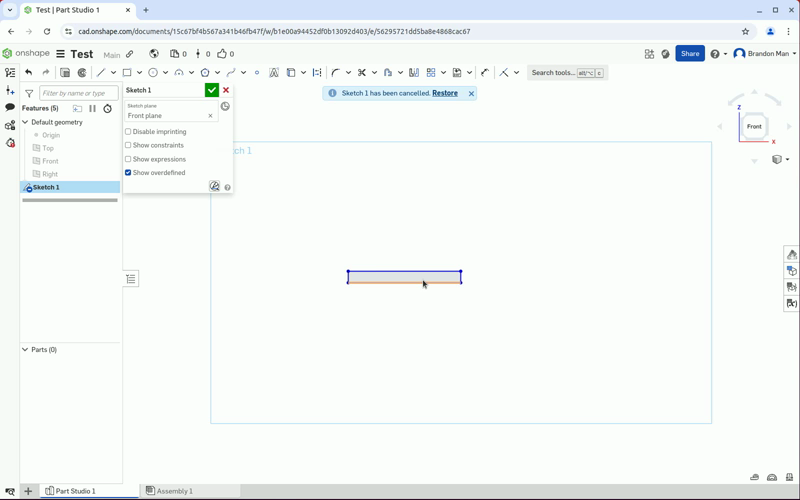
scroll(6)
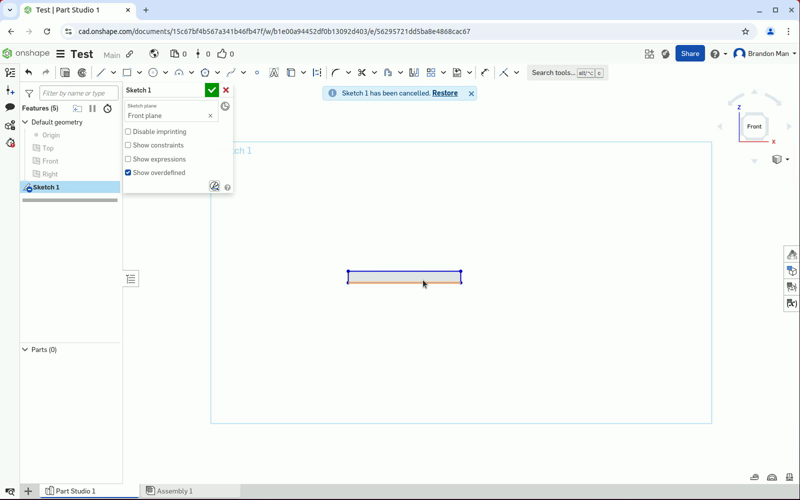
scroll(6)
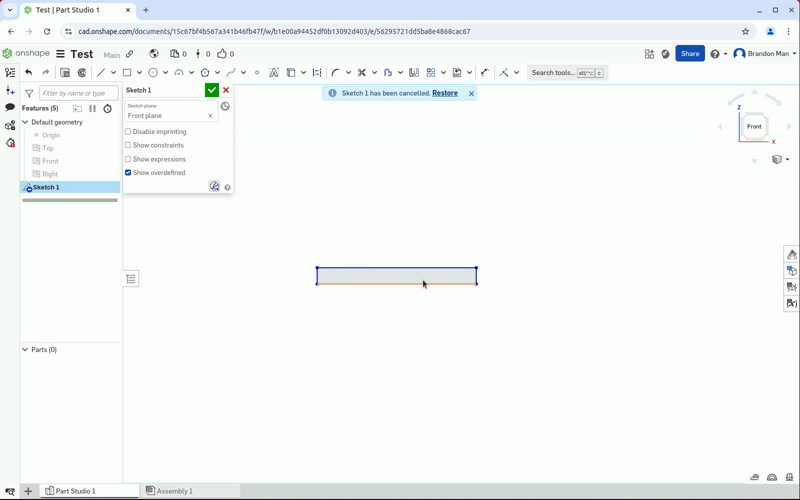
scroll(6)
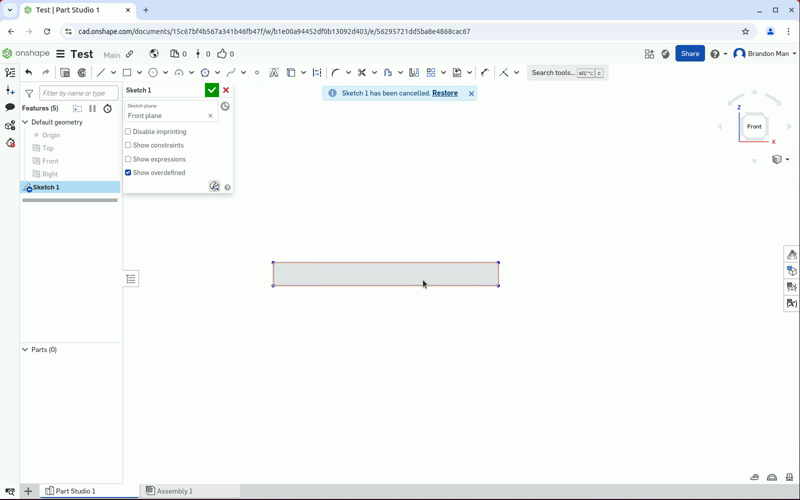
scroll(6)
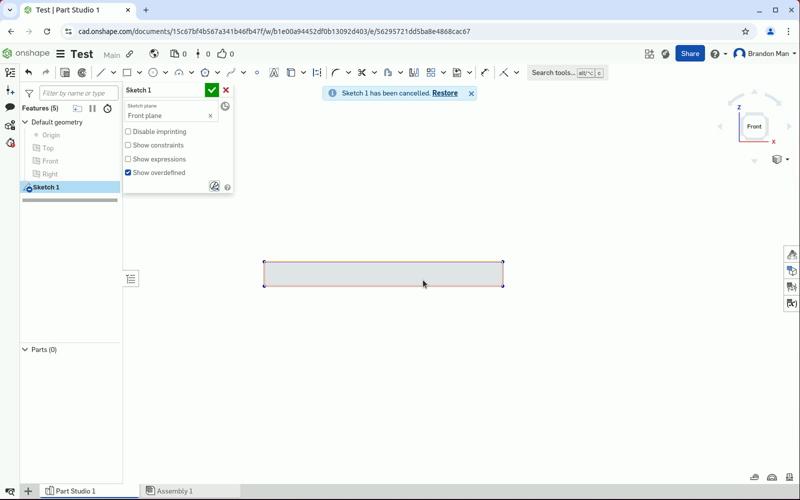
scroll(6)
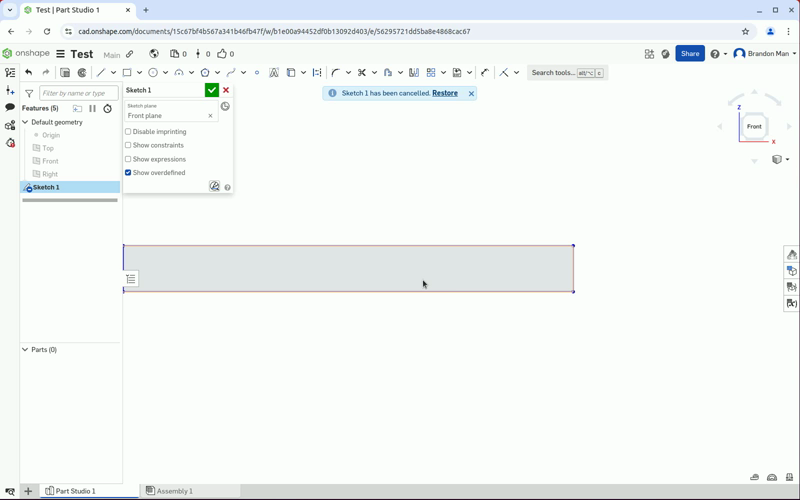
scroll(6)
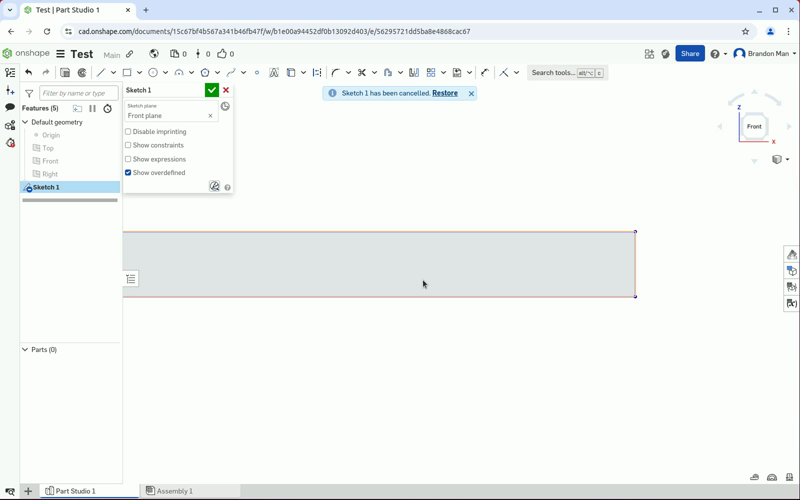
scroll(6)
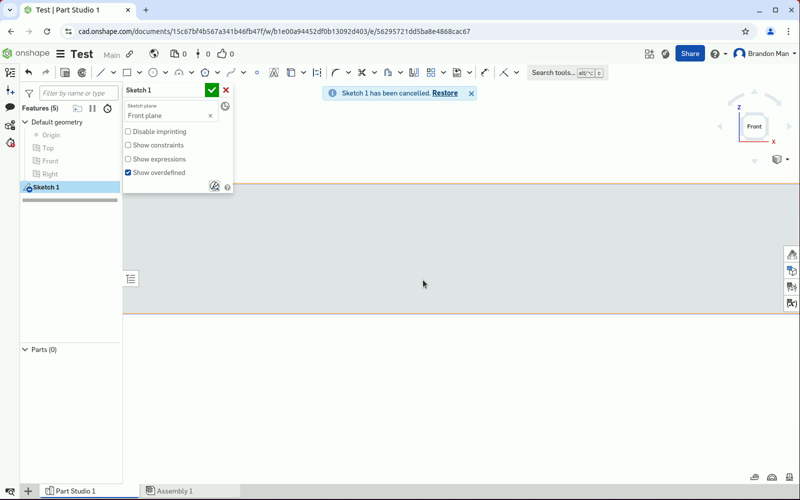
click(423, 279)
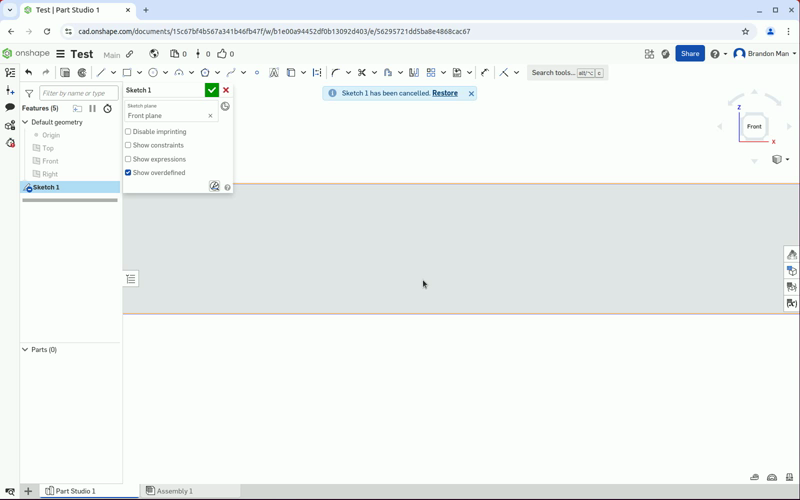
scroll(-6)
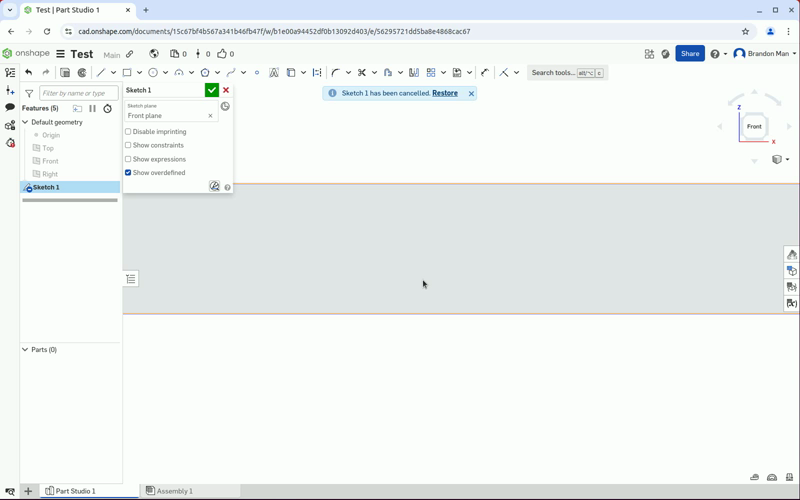
scroll(-6)
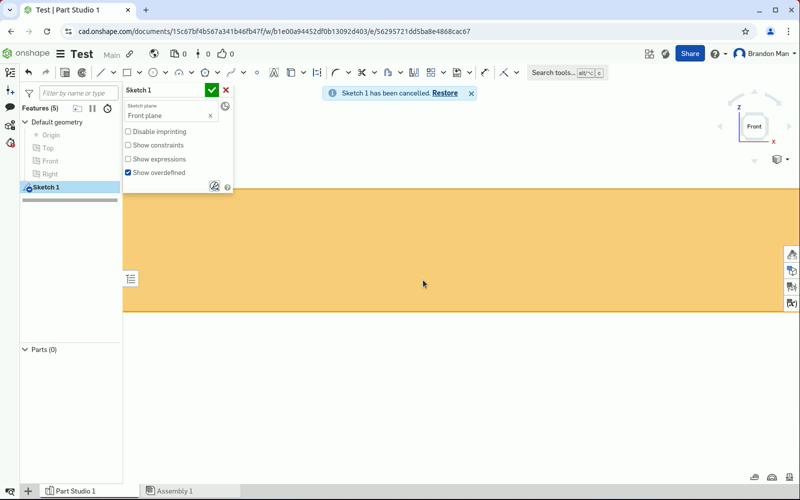
scroll(-6)
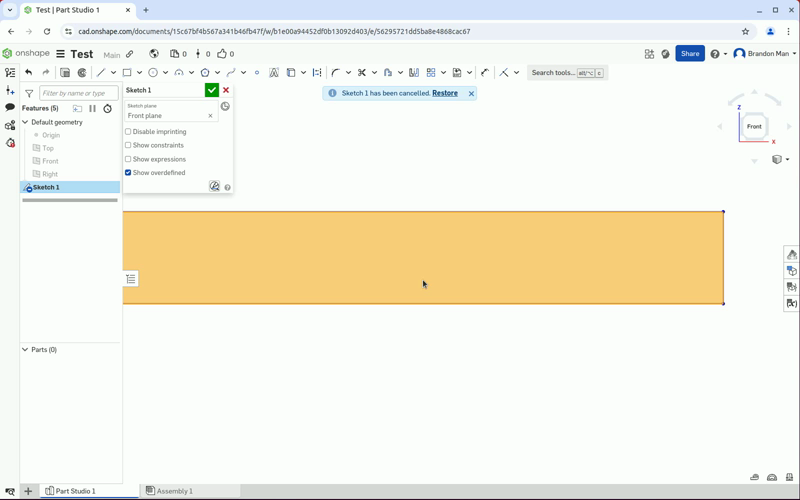
scroll(-6)
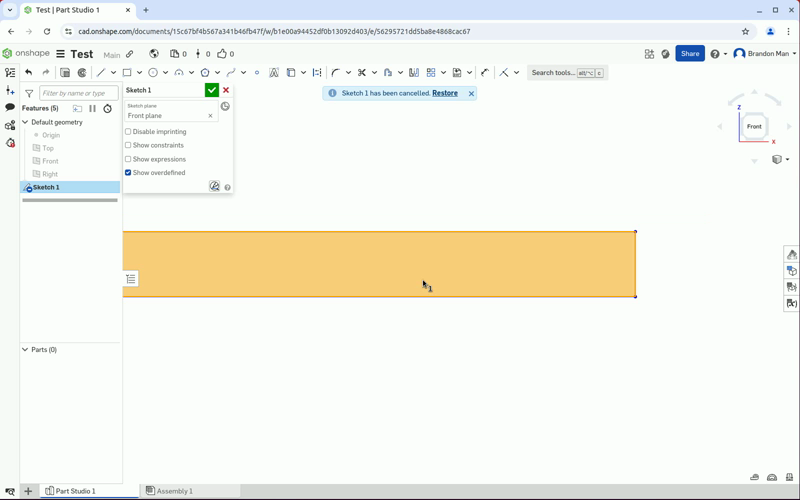
scroll(-6)
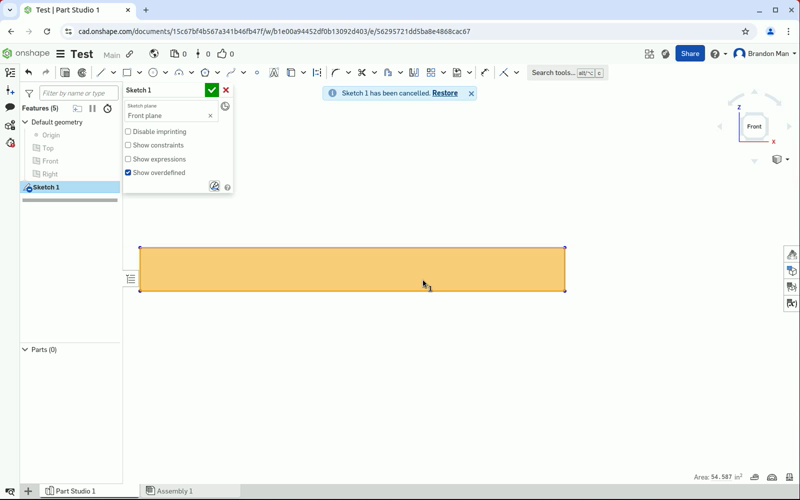
scroll(-6)
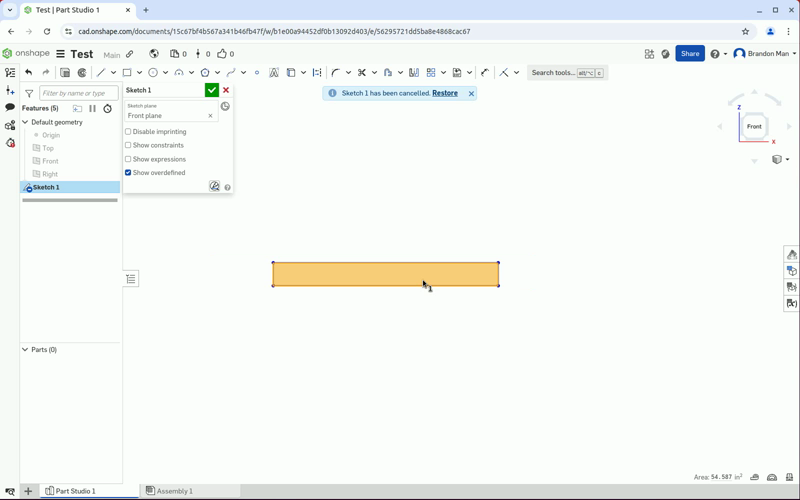
scroll(-6)
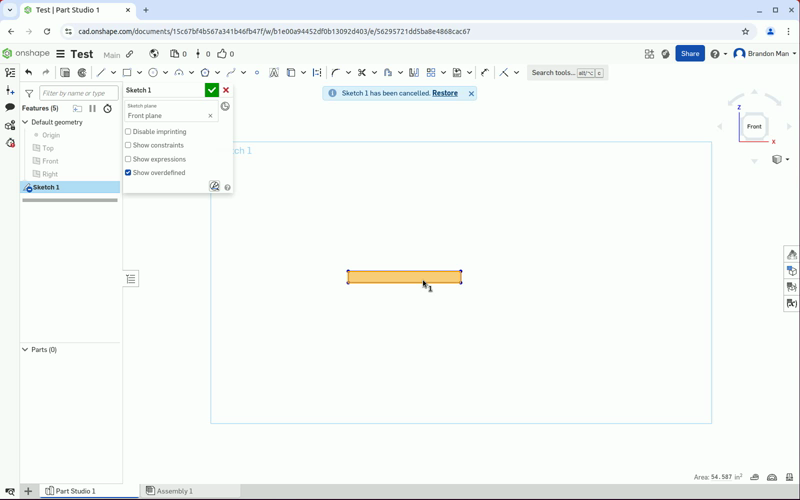
mouse_move(73, 352)
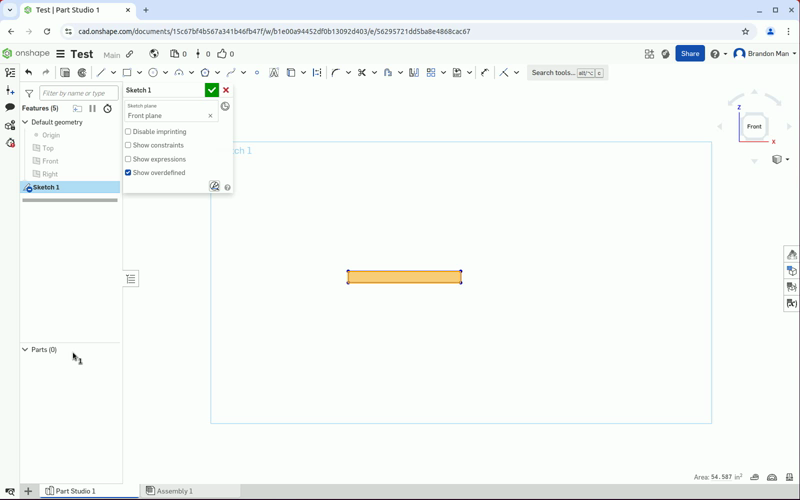
key(shift+y)
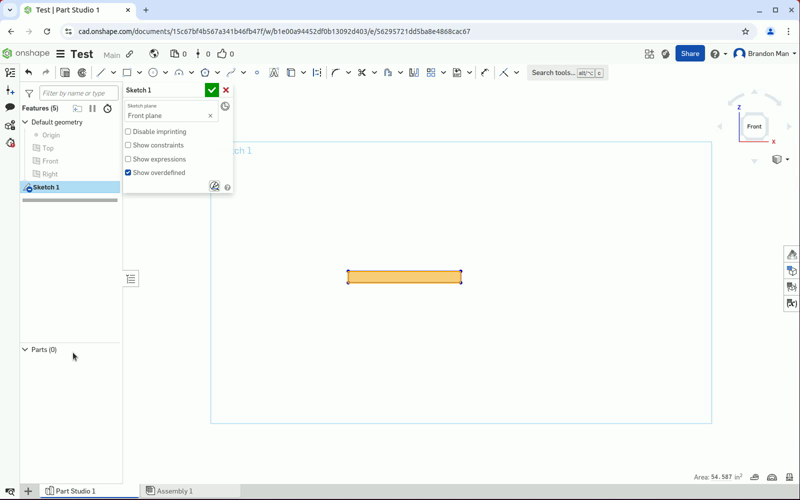
key(shift+e)
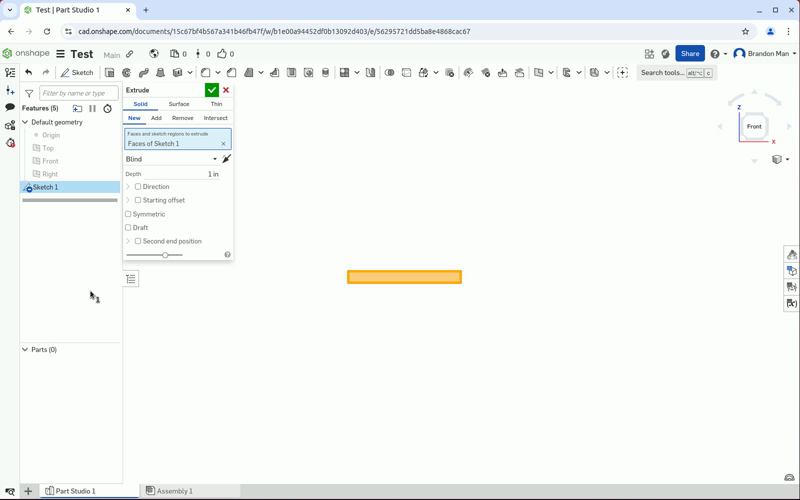
mouse_move(143, 106)
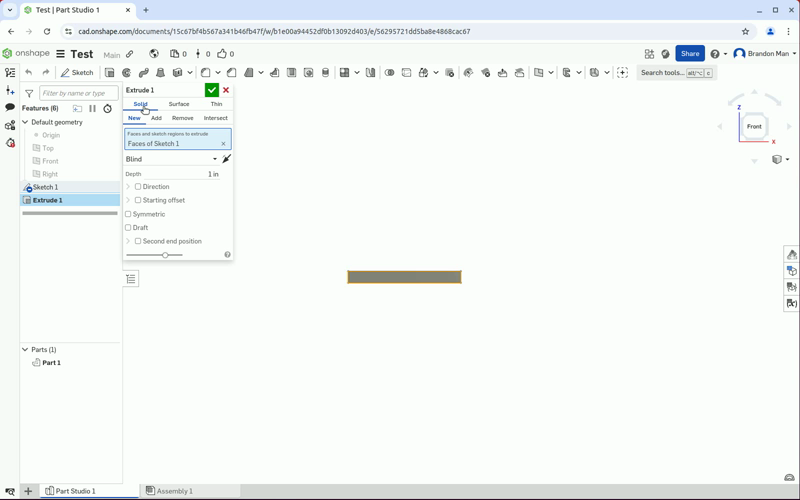
click(143, 106)
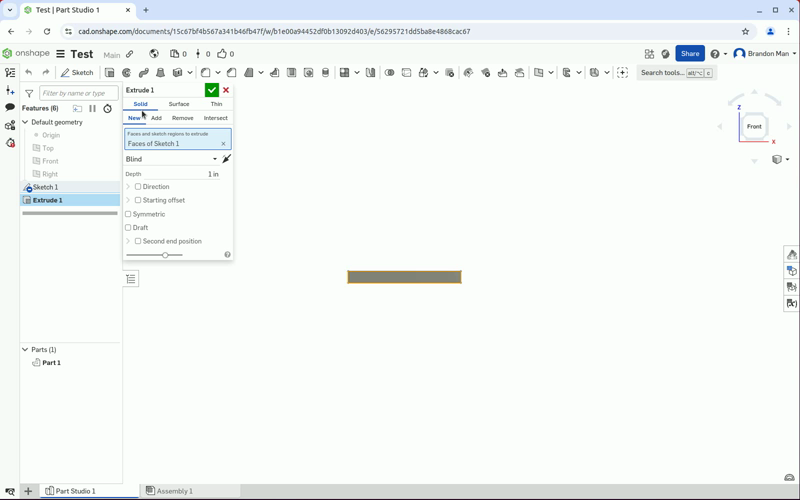
mouse_move(137, 120)
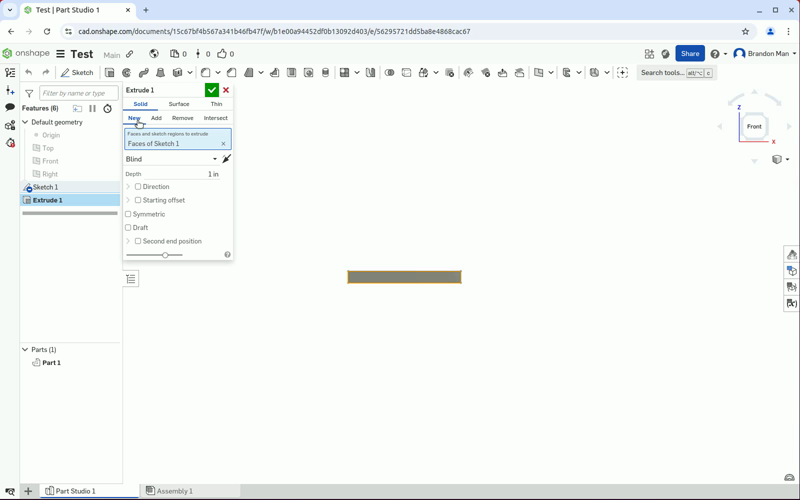
click(137, 120)
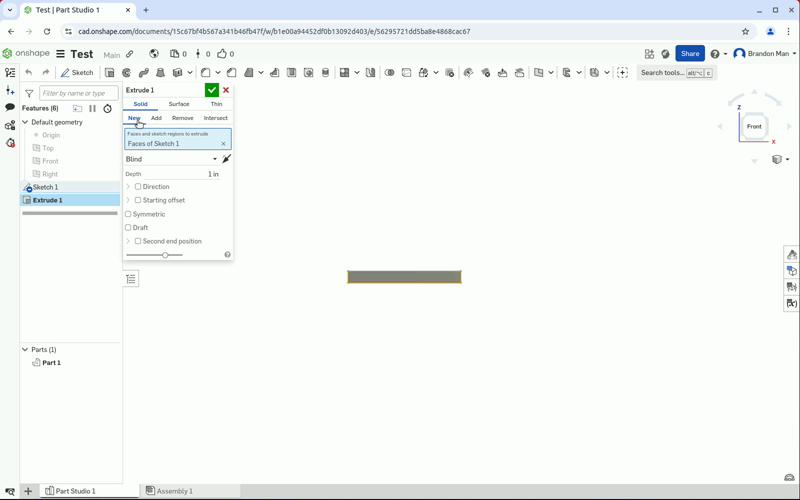
key(tab, 4)
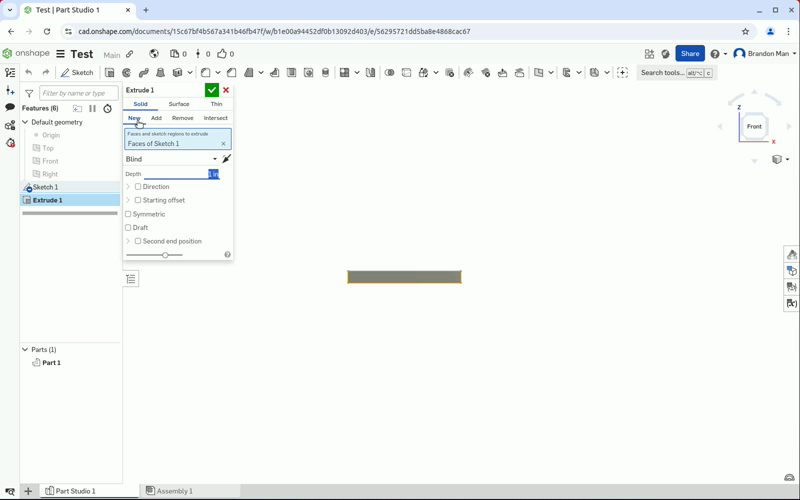
text(2.407)
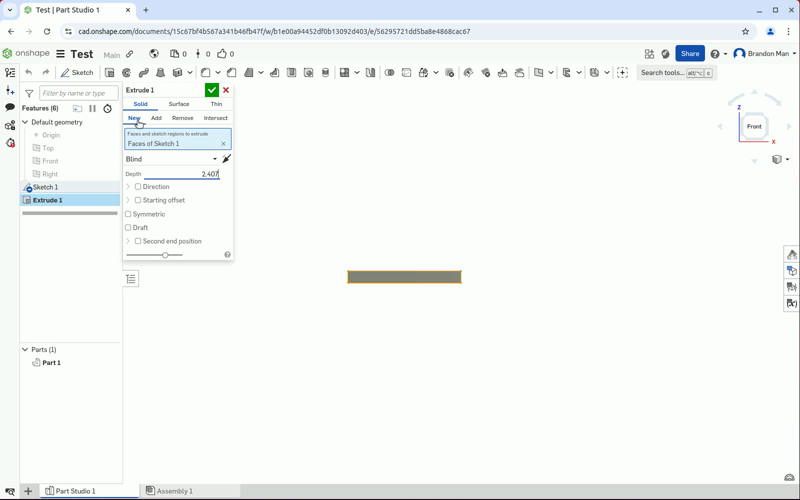
key(enter)
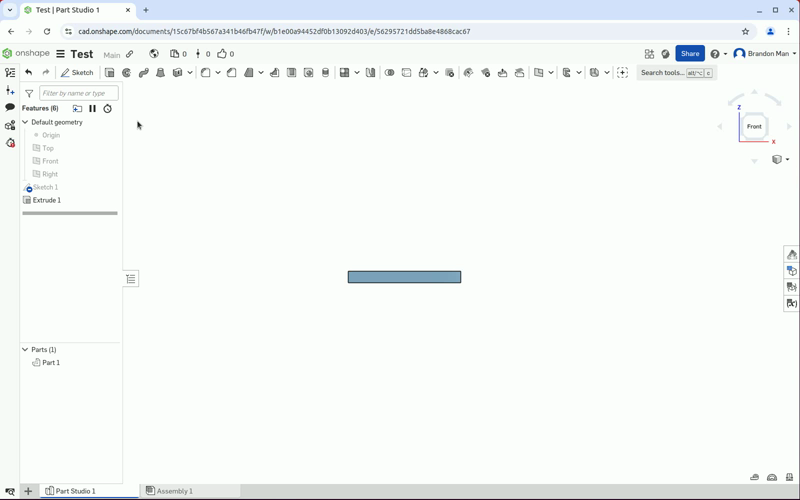
key(shift+h)
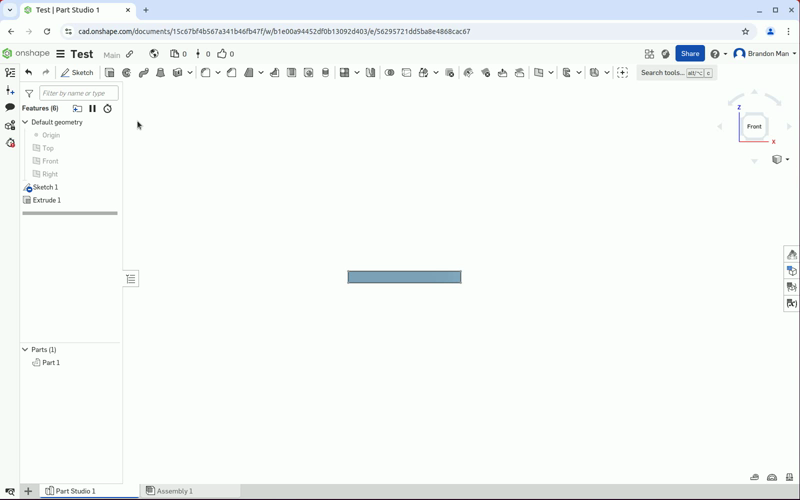
key(shift+h)
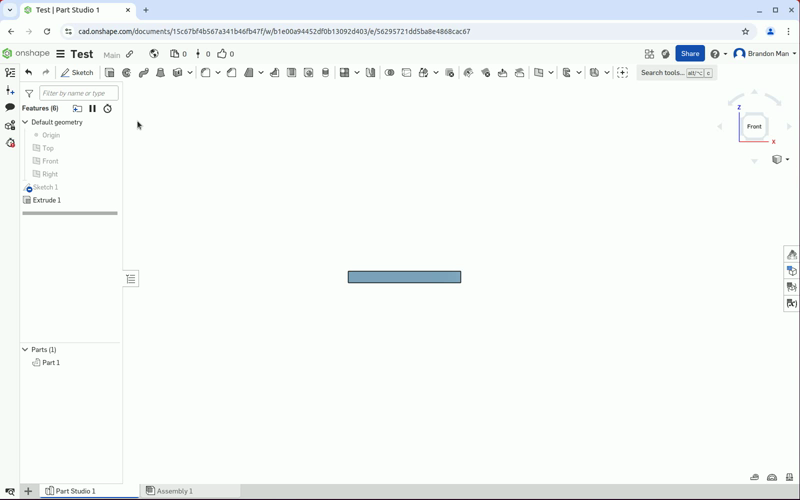
mouse_move(73, 189)
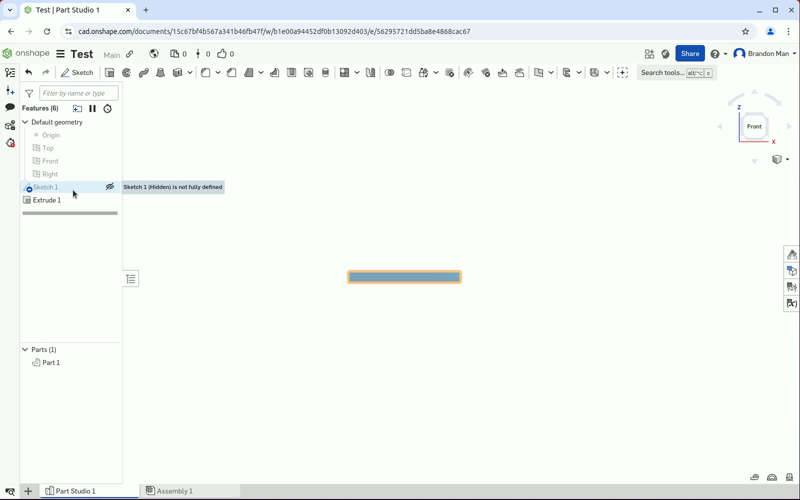
click(73, 189)
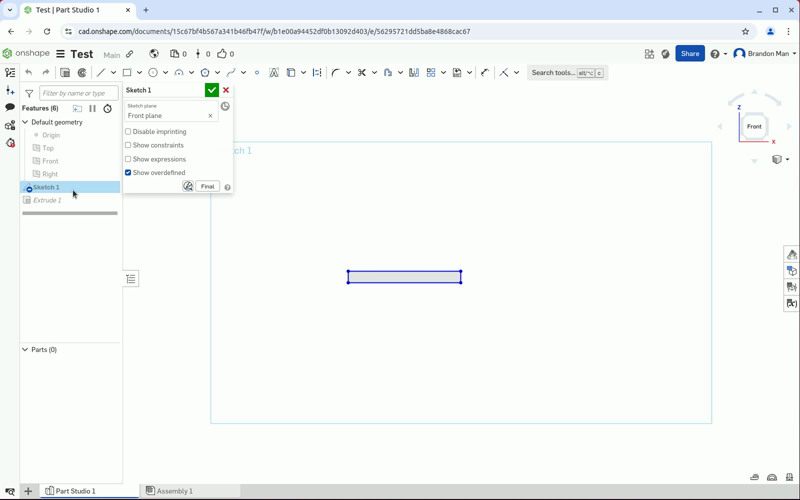
mouse_move(229, 92)
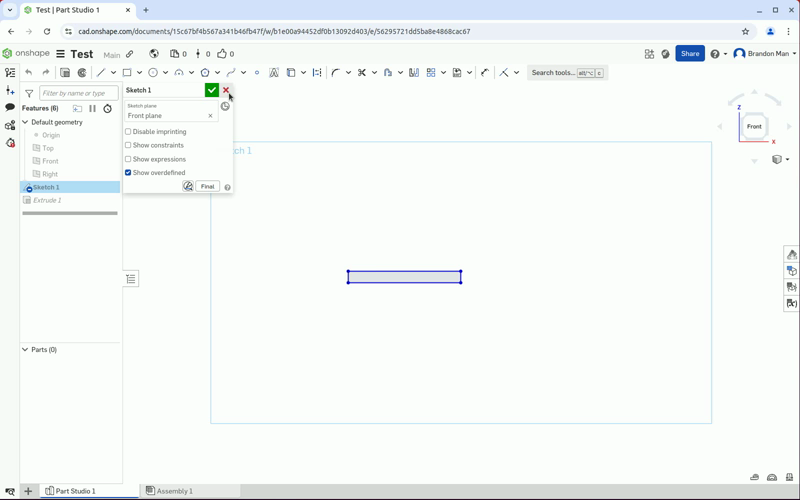
click(229, 92)
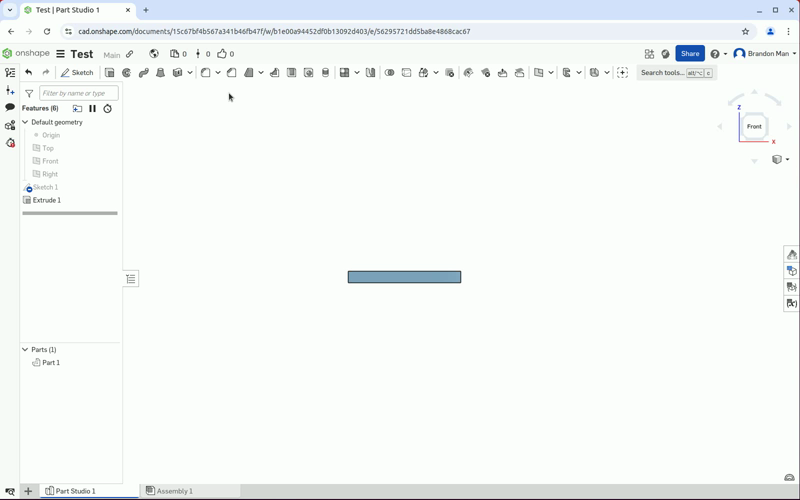
mouse_move(73, 352)
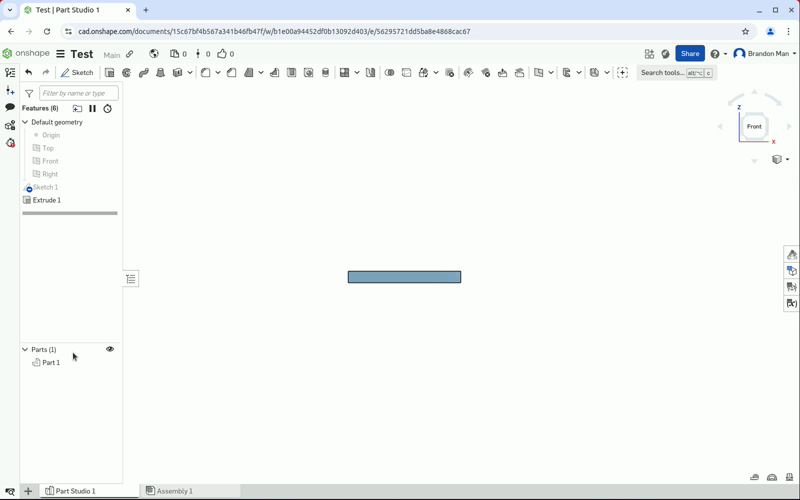
key(y)
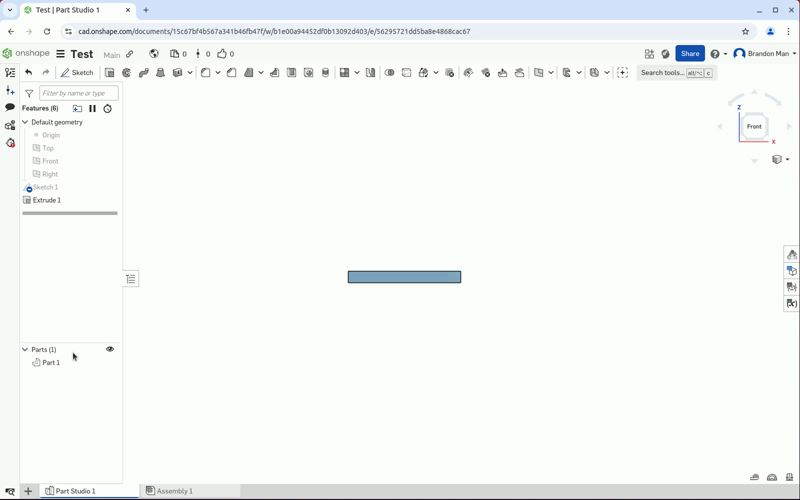
key(shift+p)
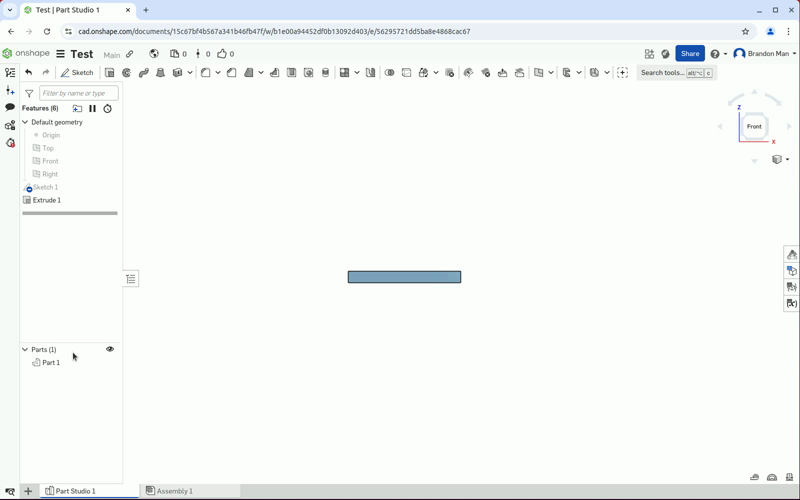
key(space)
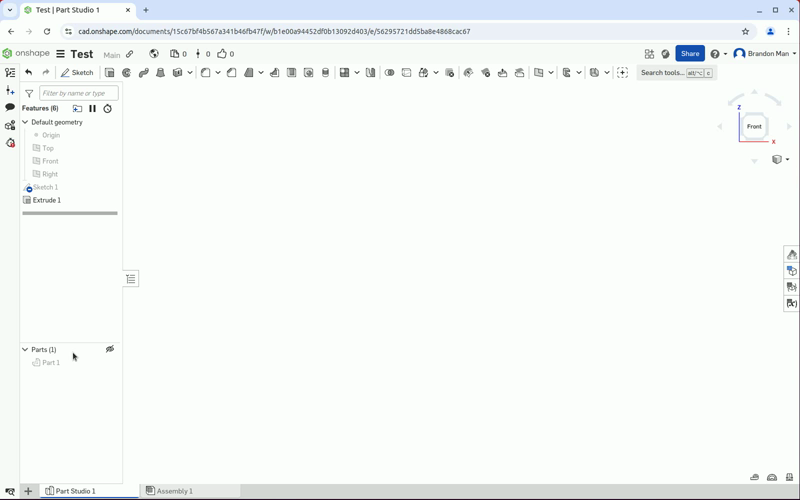
key_down(shift)
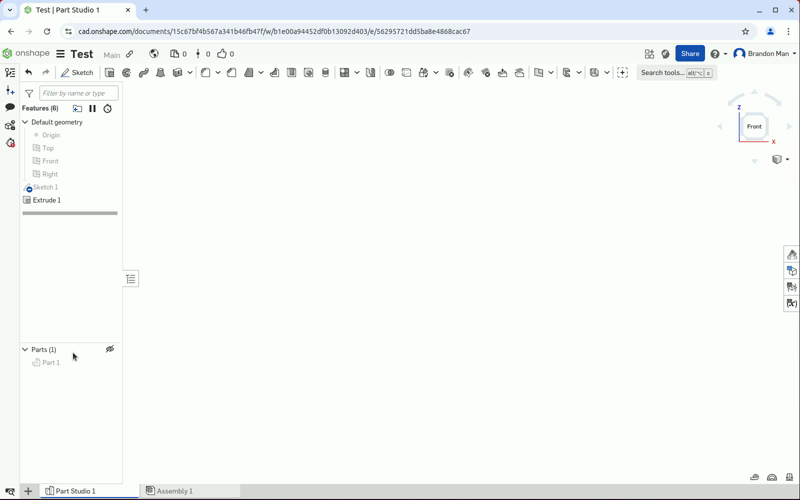
key(left)
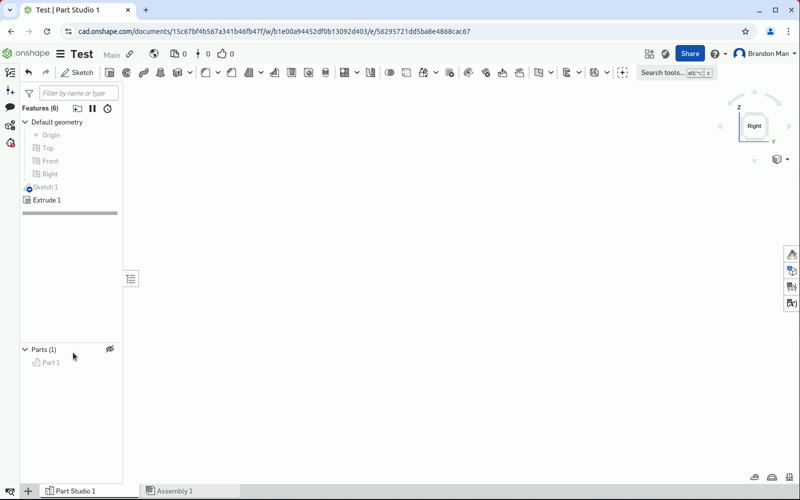
key_up(shift)
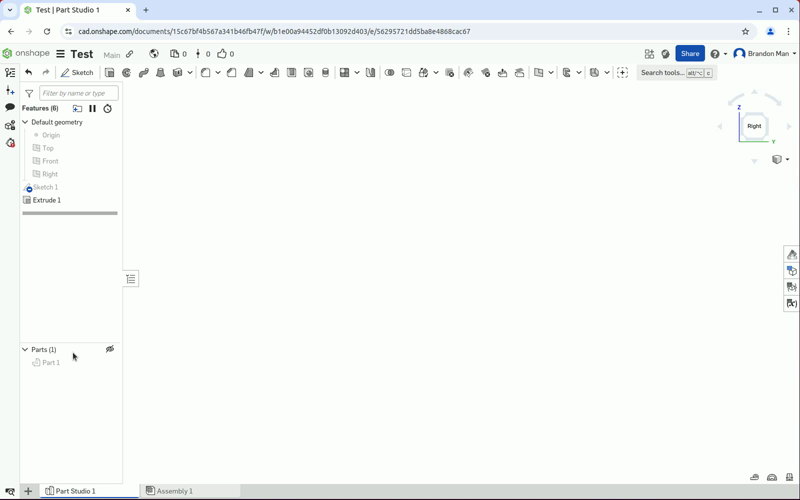
mouse_move(73, 352)
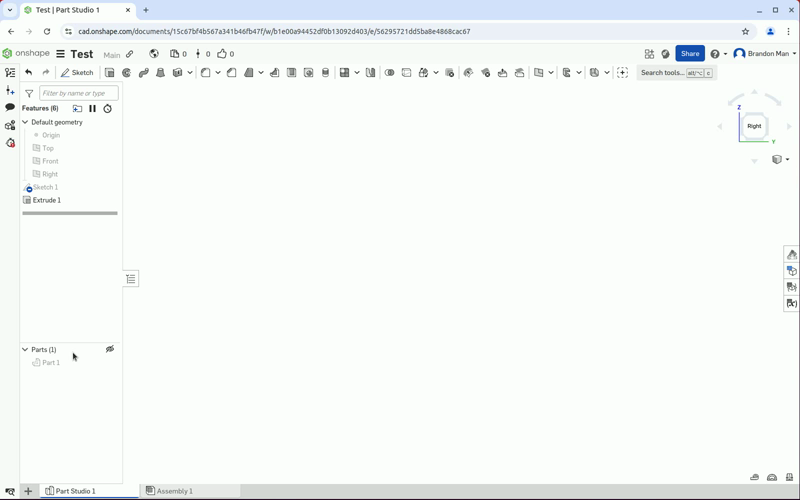
key(shift+y)
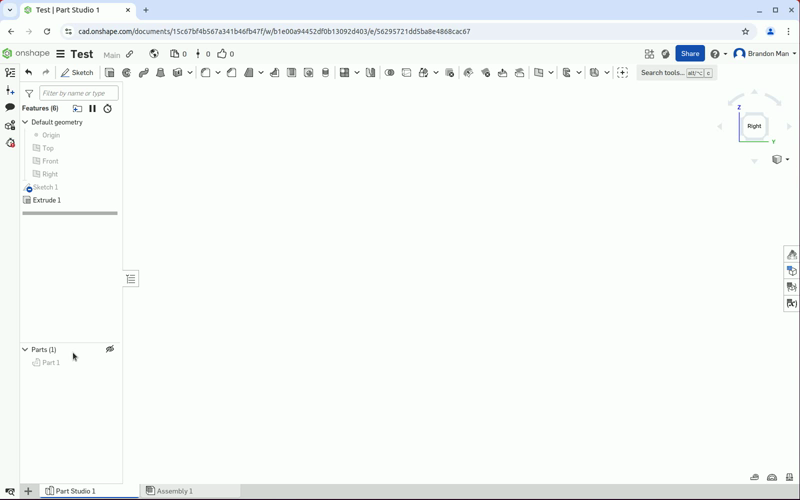
key(shift+s)
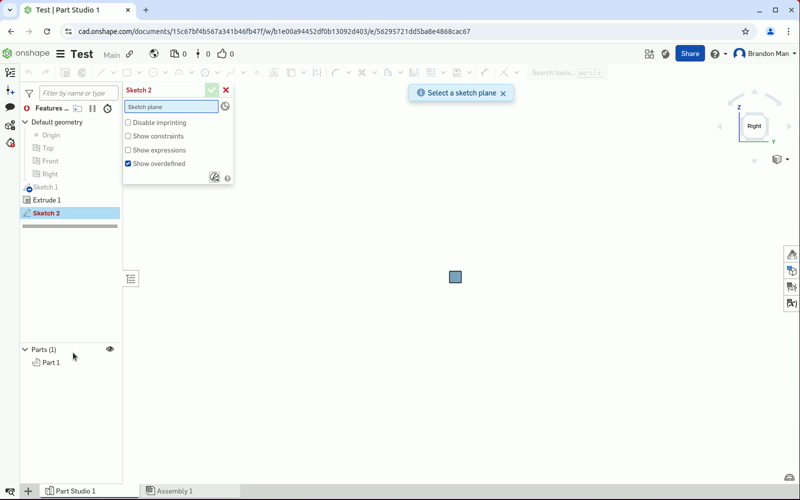
mouse_move(73, 176)
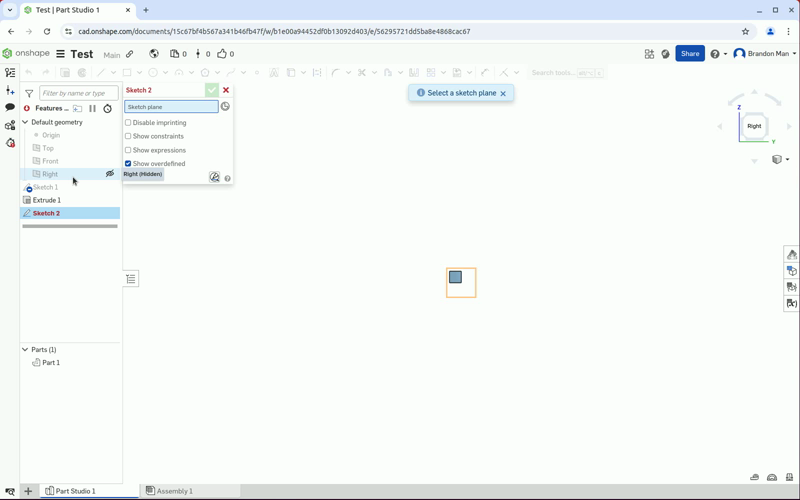
click(73, 176)
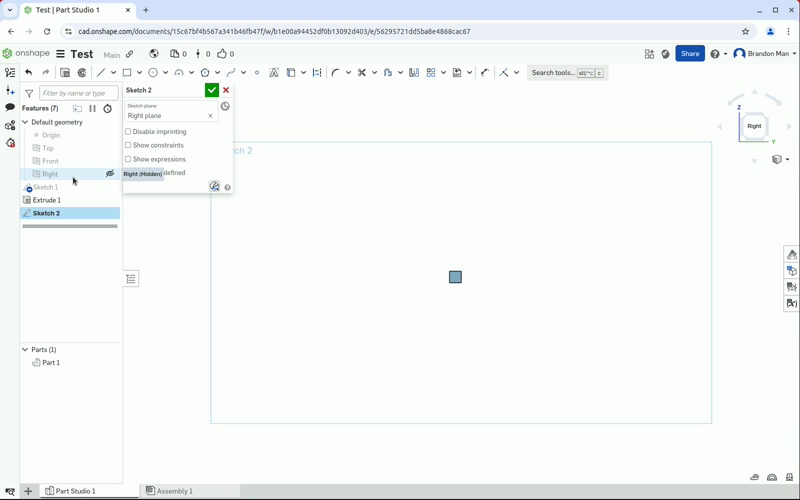
mouse_move(73, 352)
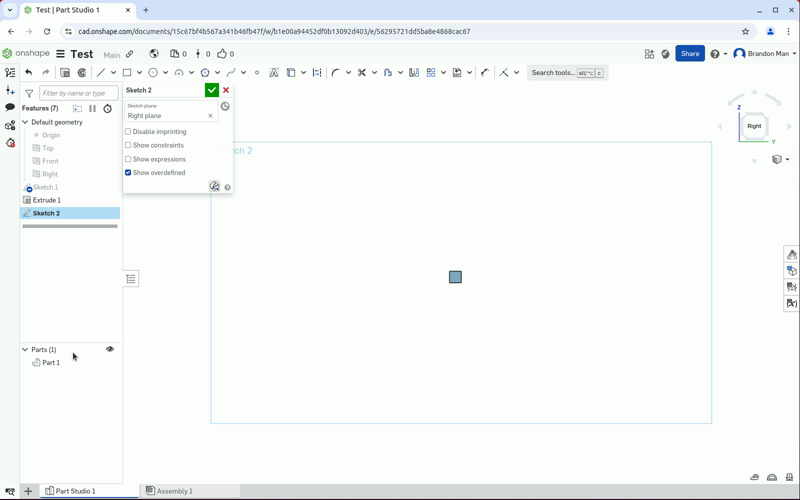
key(y)
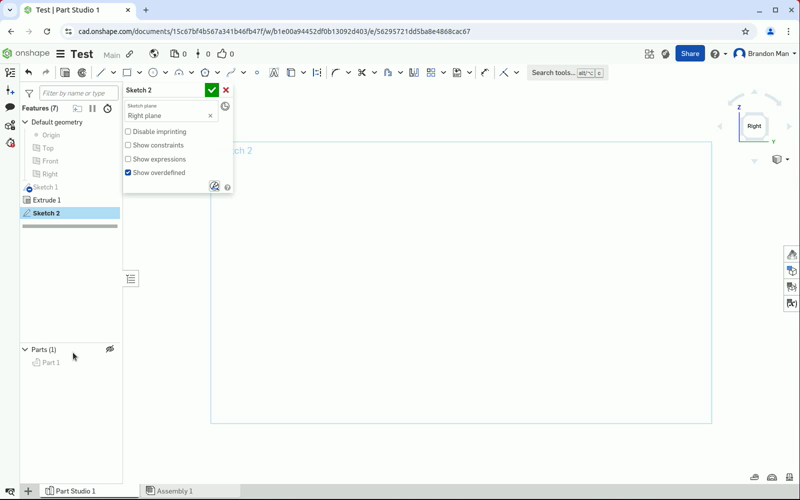
key(l)
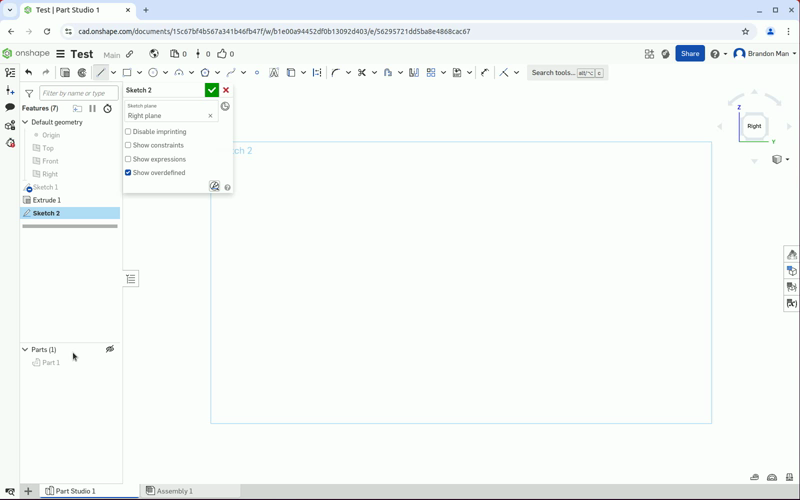
key_down(shift)
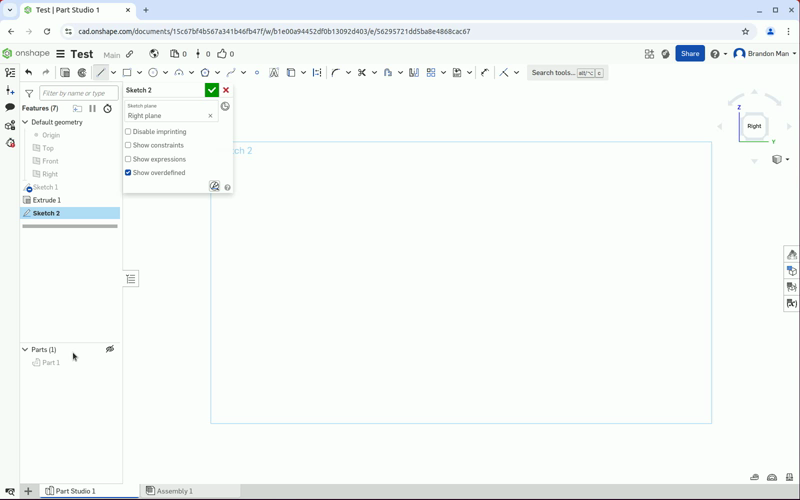
mouse_move(451, 280)
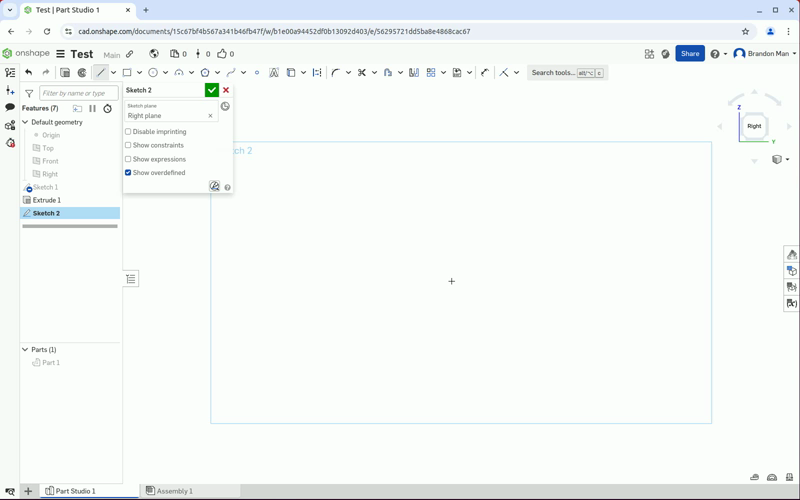
click(451, 280)
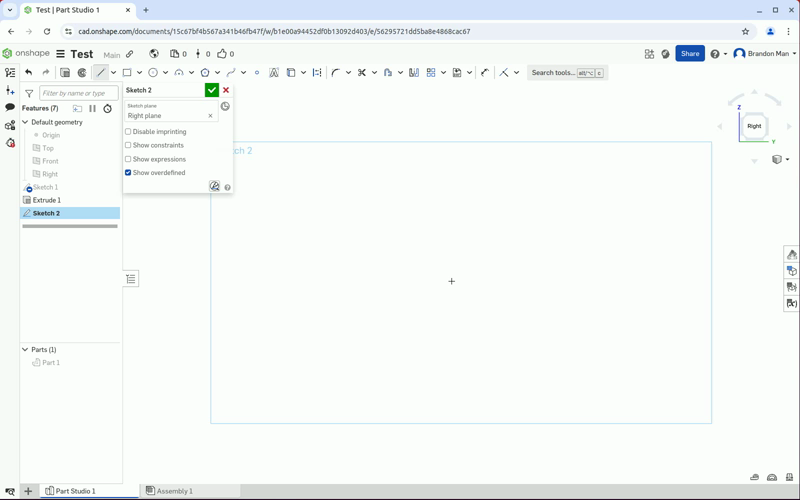
key_up(shift)
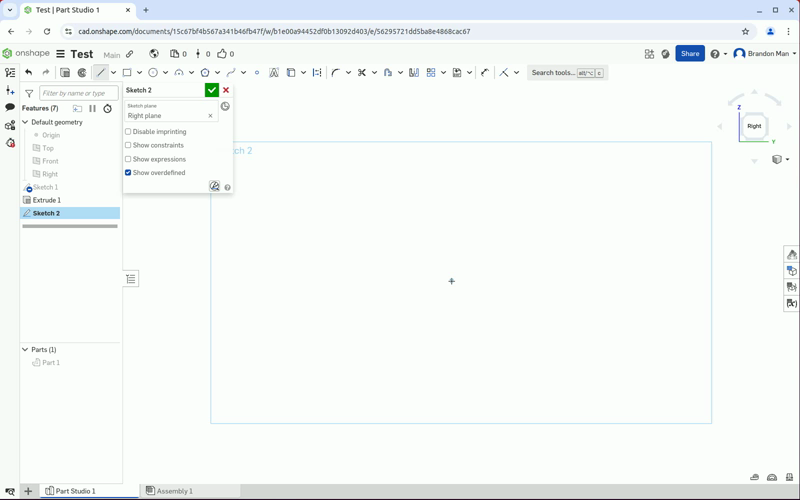
key_down(shift)
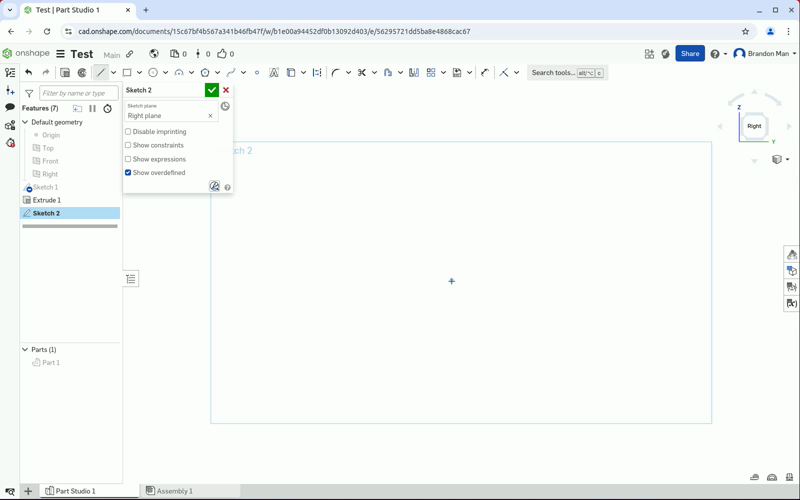
mouse_move(481, 280)
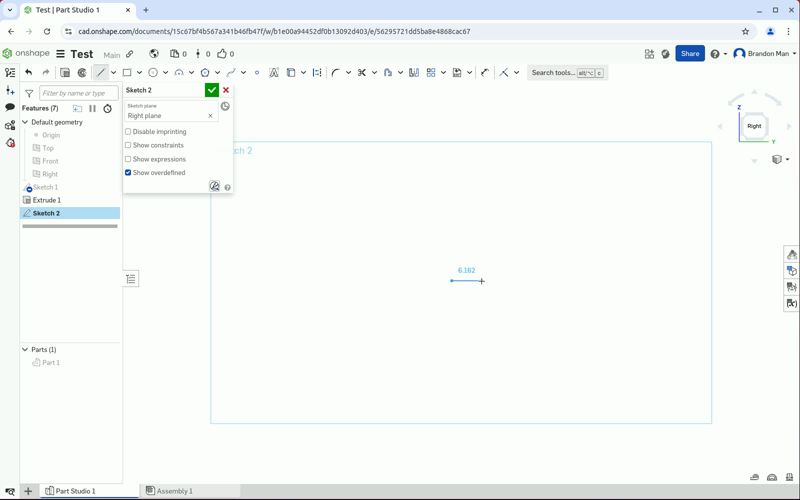
mouse_move(458, 280)
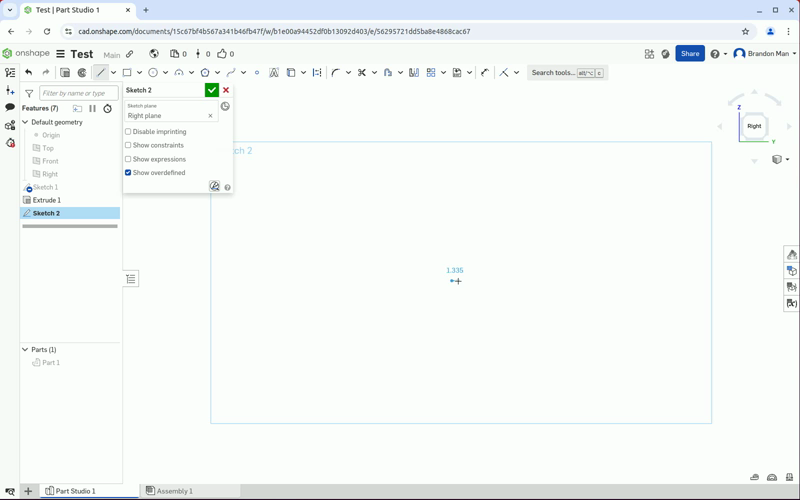
scroll(6)
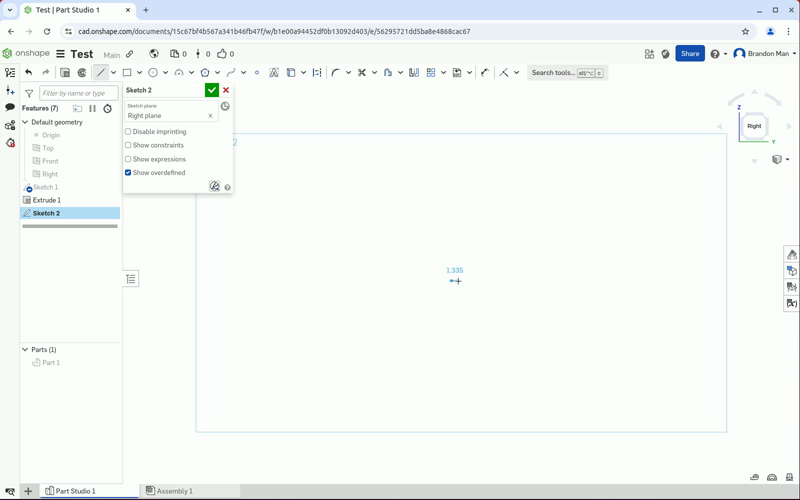
scroll(6)
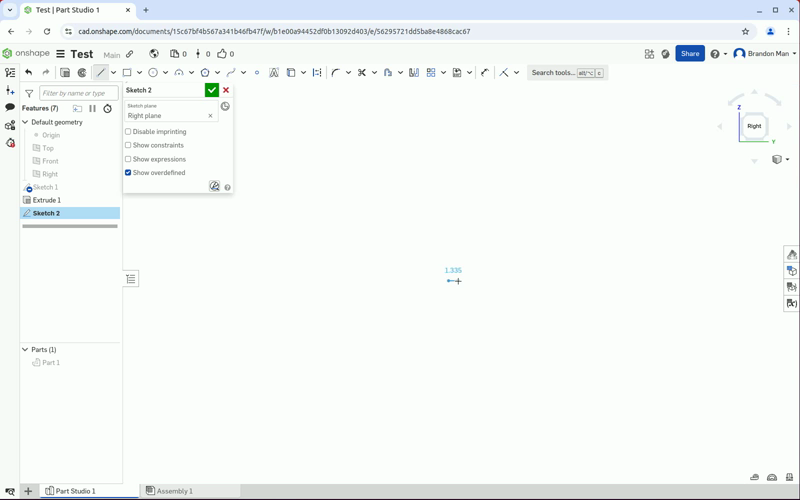
scroll(6)
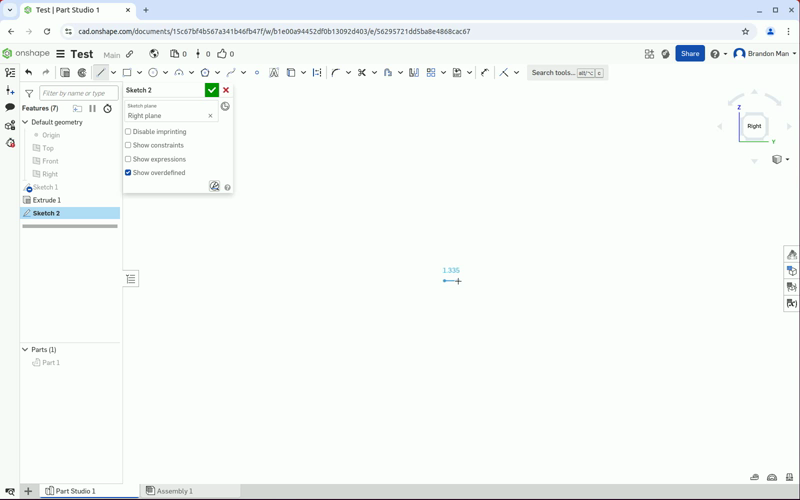
scroll(6)
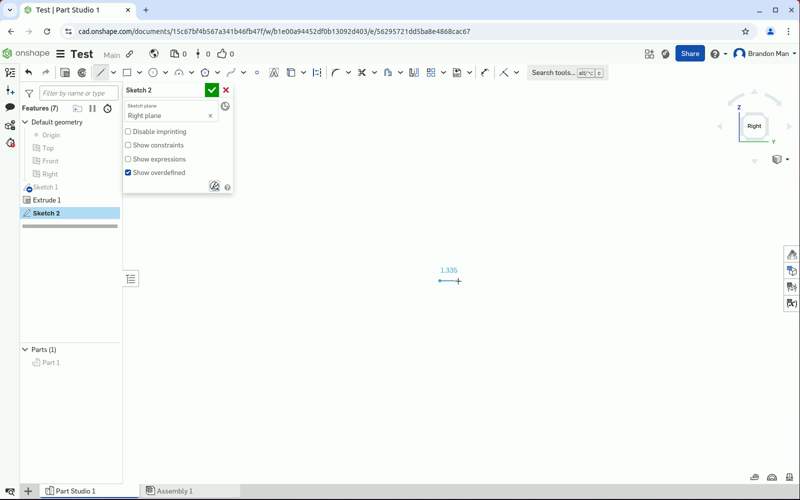
scroll(6)
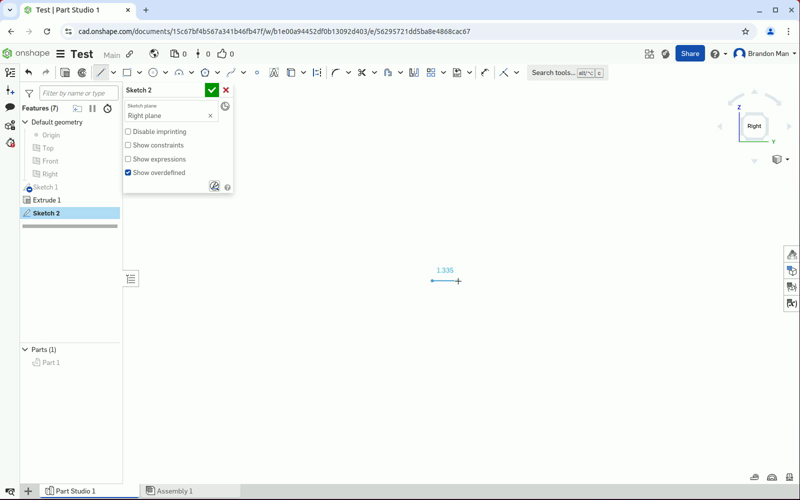
scroll(6)
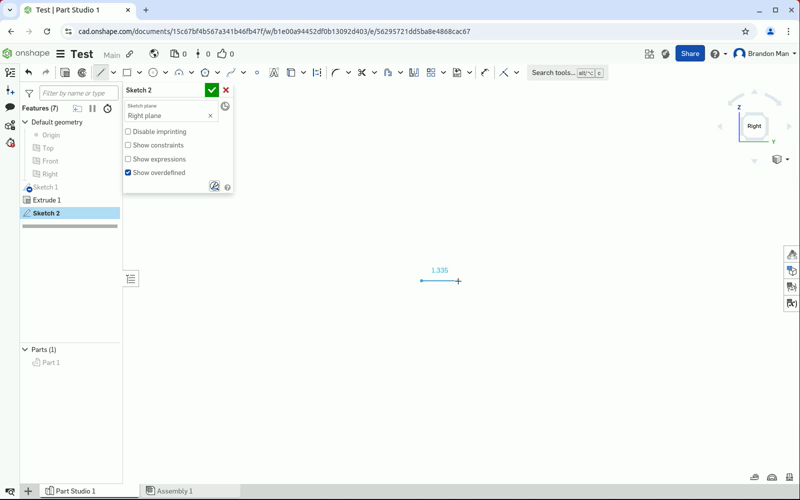
scroll(6)
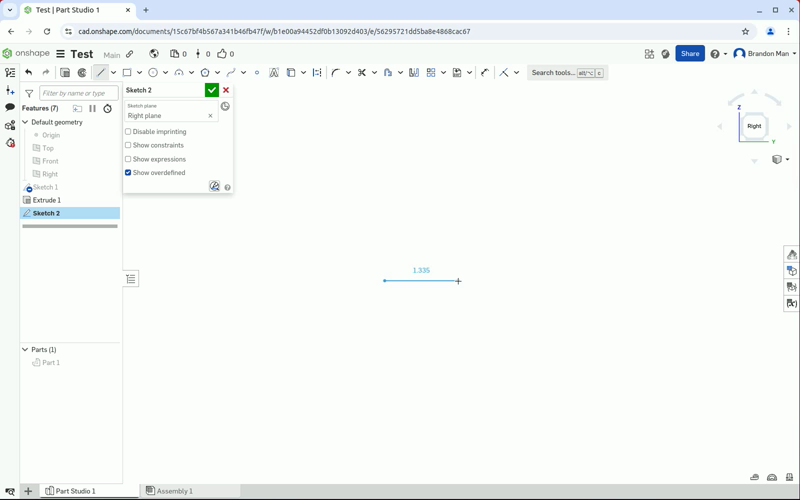
click(458, 280)
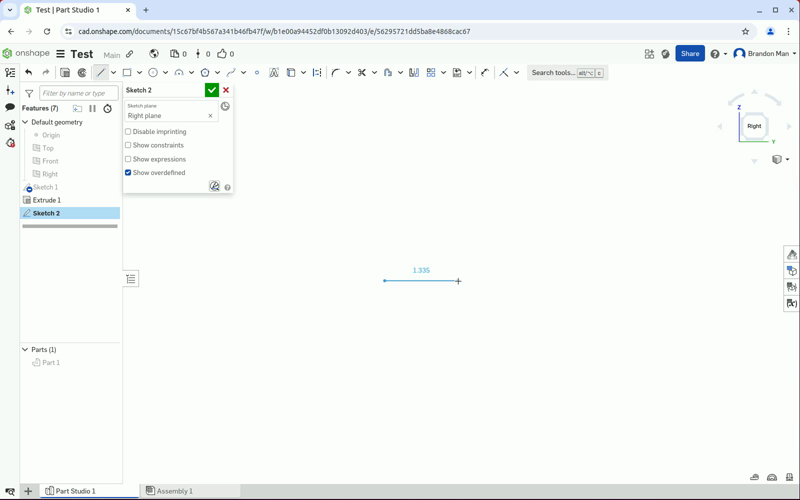
scroll(-6)
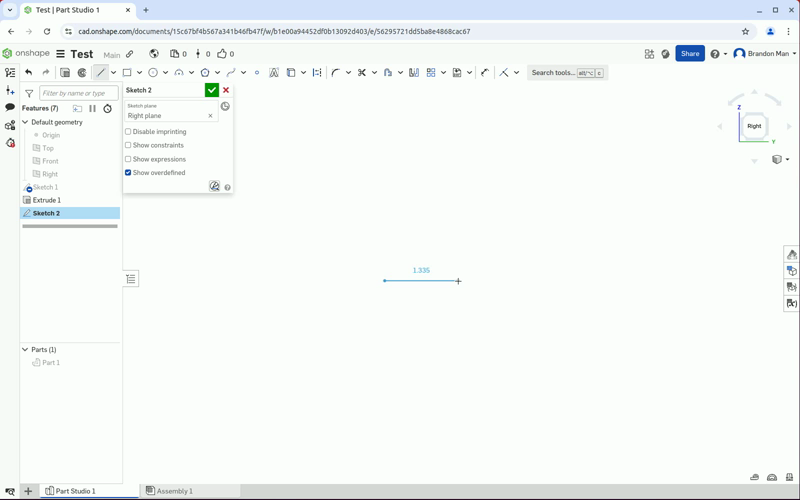
scroll(-6)
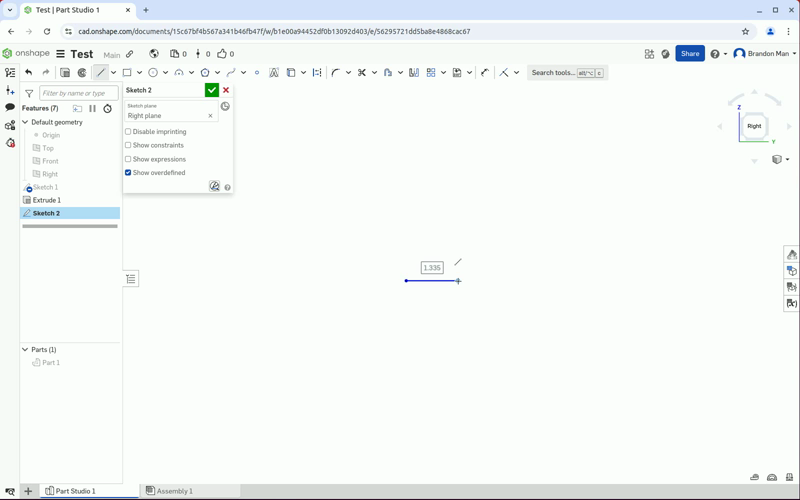
scroll(-6)
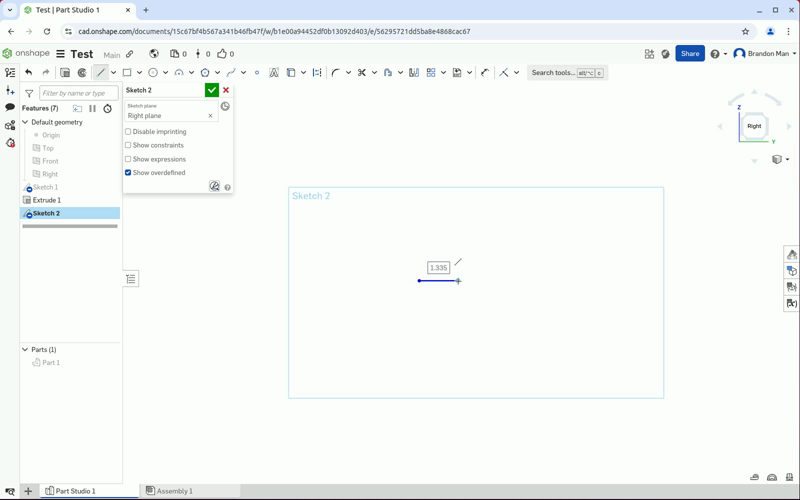
scroll(-6)
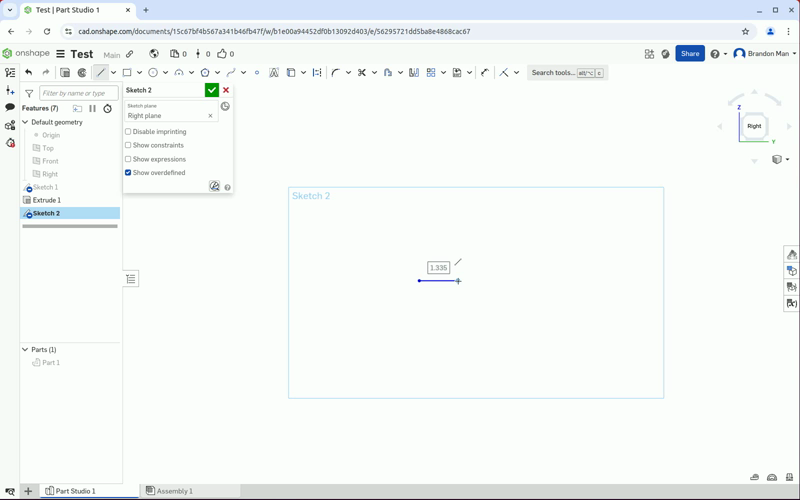
scroll(-6)
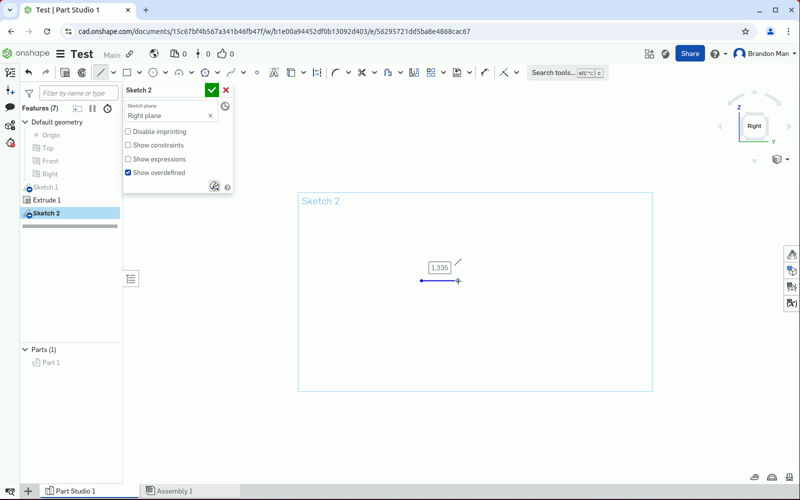
scroll(-6)
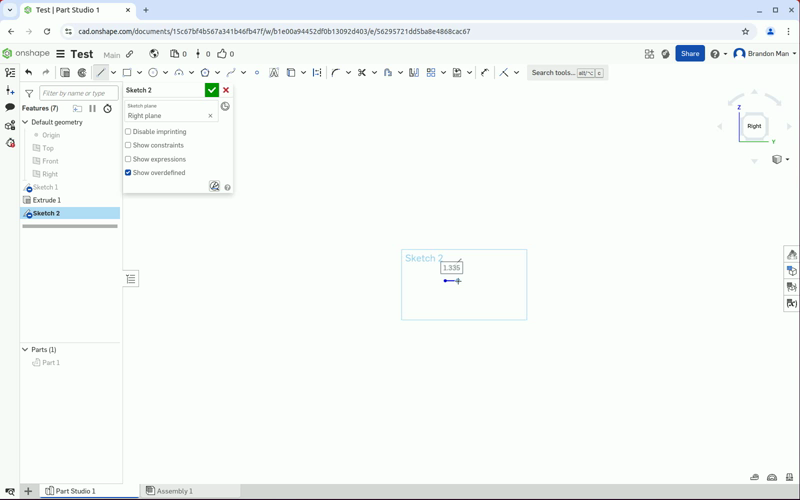
scroll(-6)
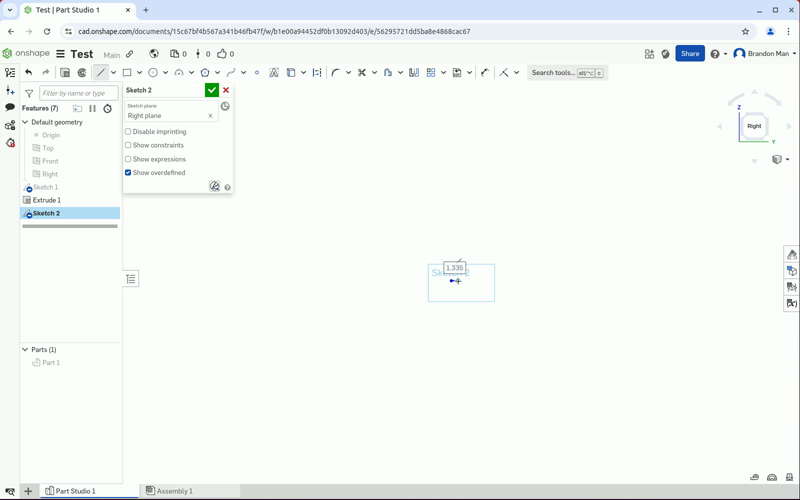
key_up(shift)
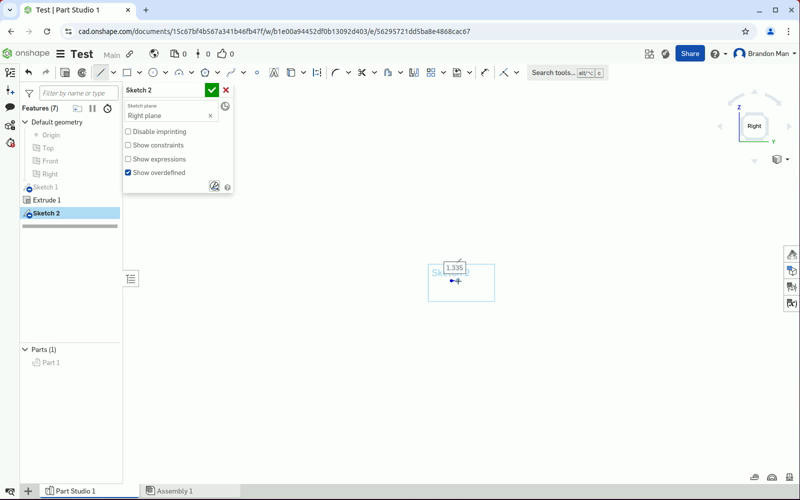
key_down(shift)
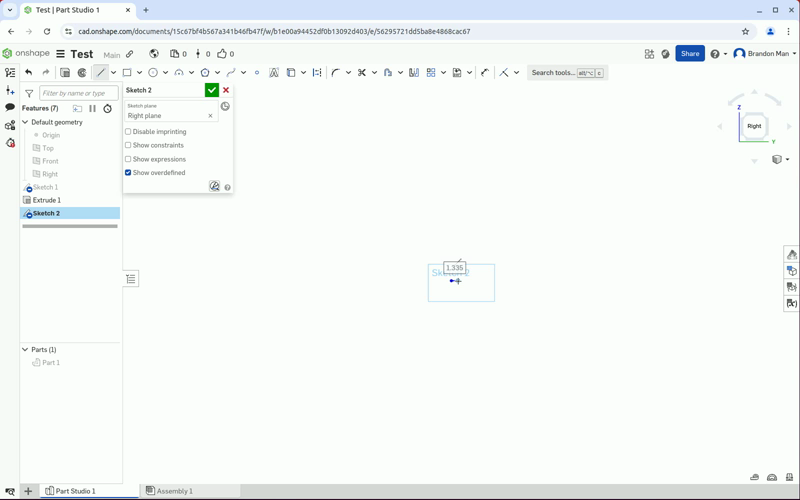
mouse_move(488, 280)
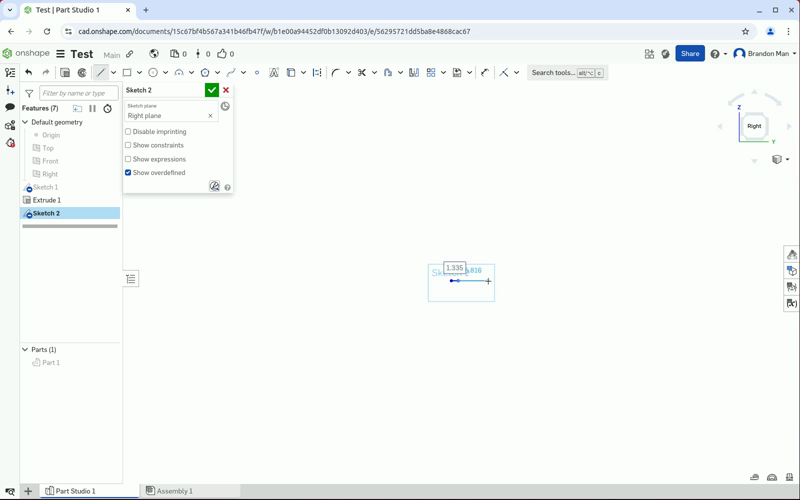
mouse_move(458, 273)
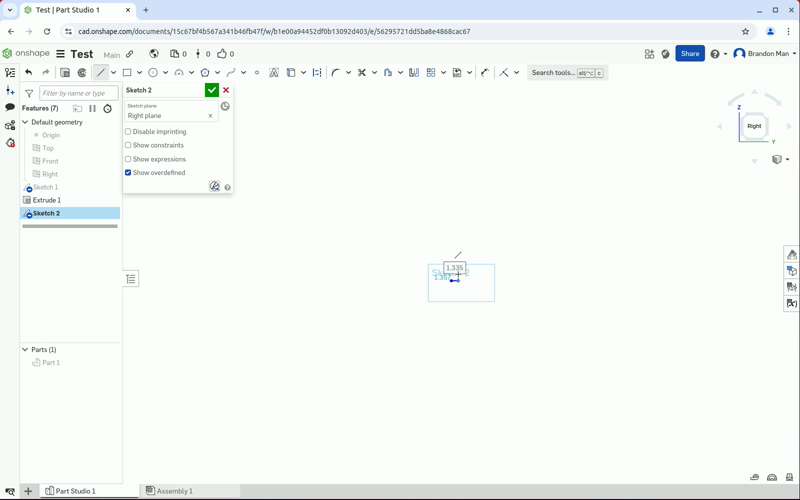
scroll(6)
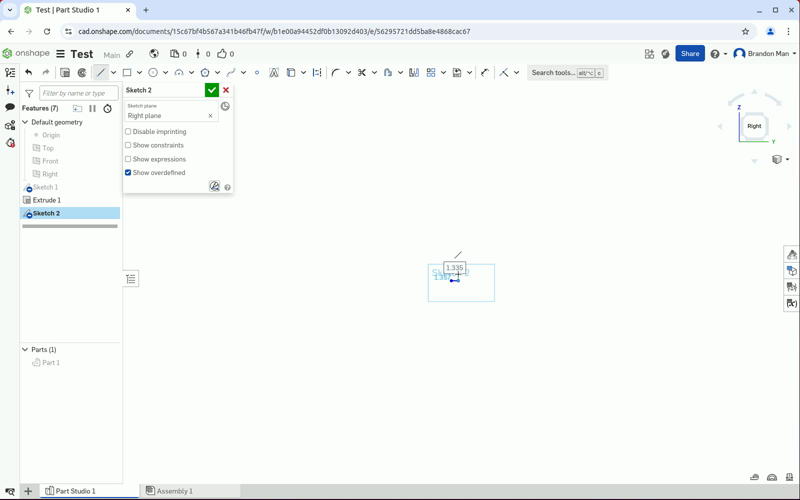
scroll(6)
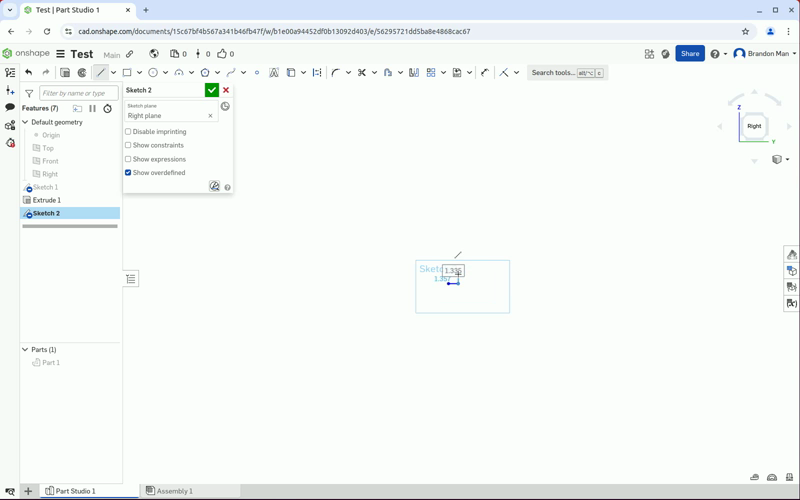
scroll(6)
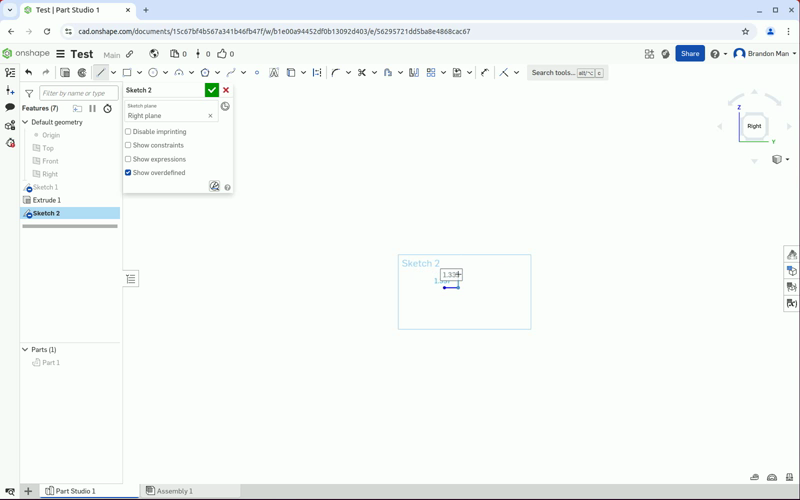
scroll(6)
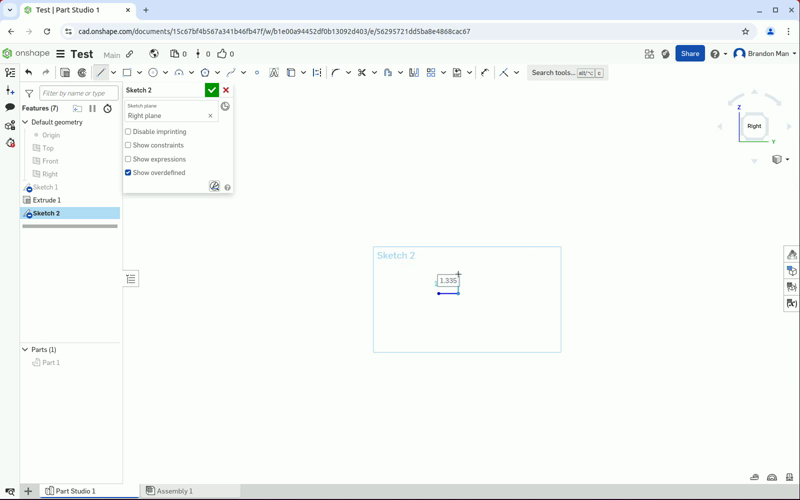
scroll(6)
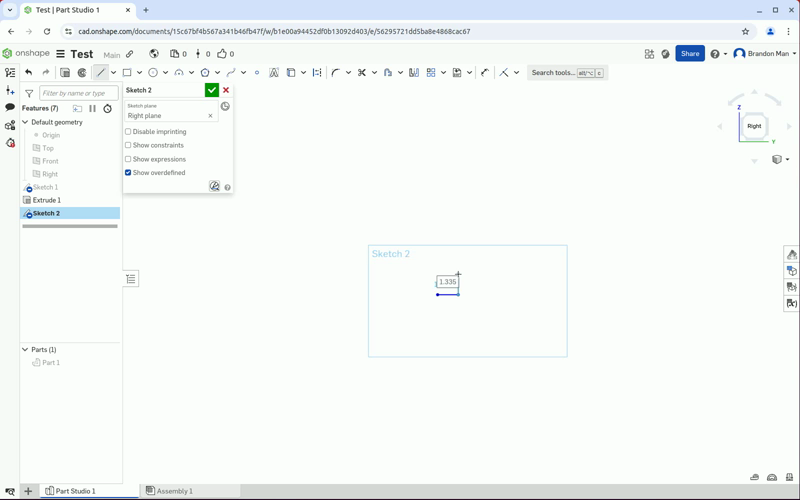
scroll(6)
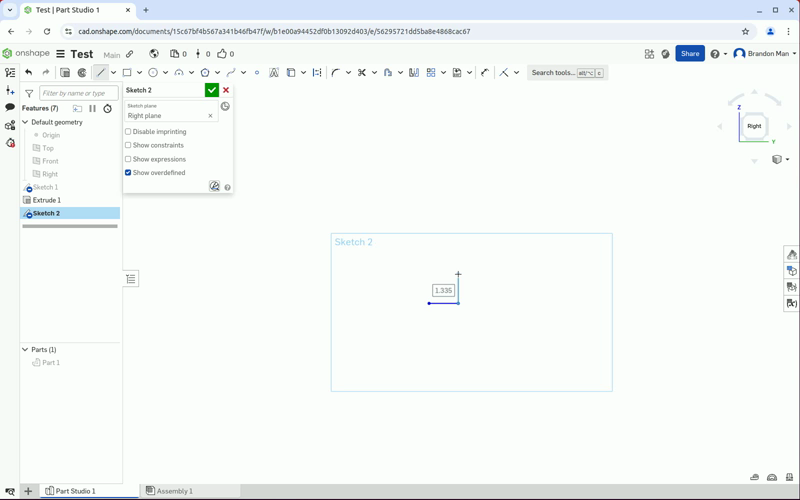
scroll(6)
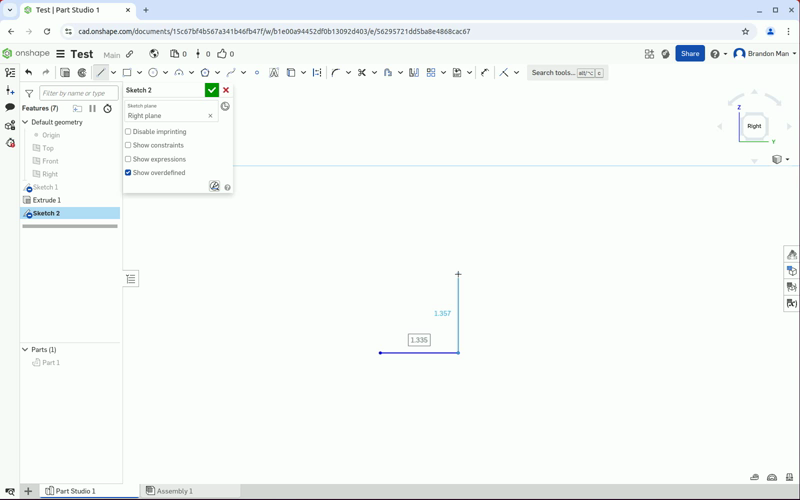
click(458, 273)
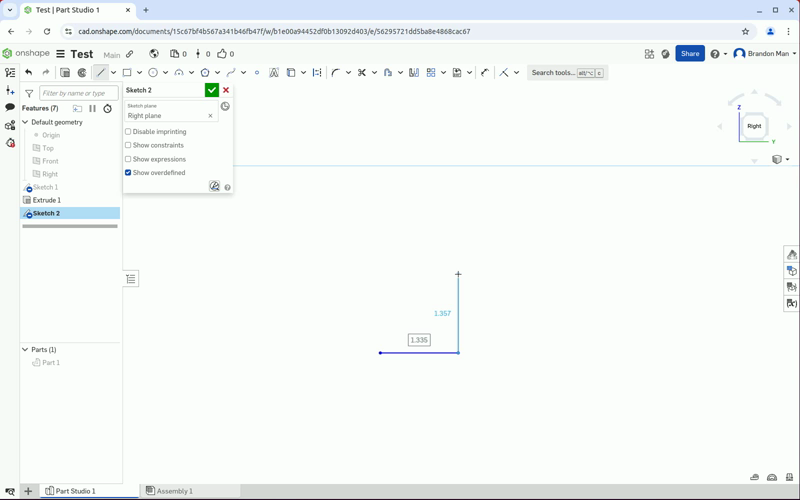
scroll(-6)
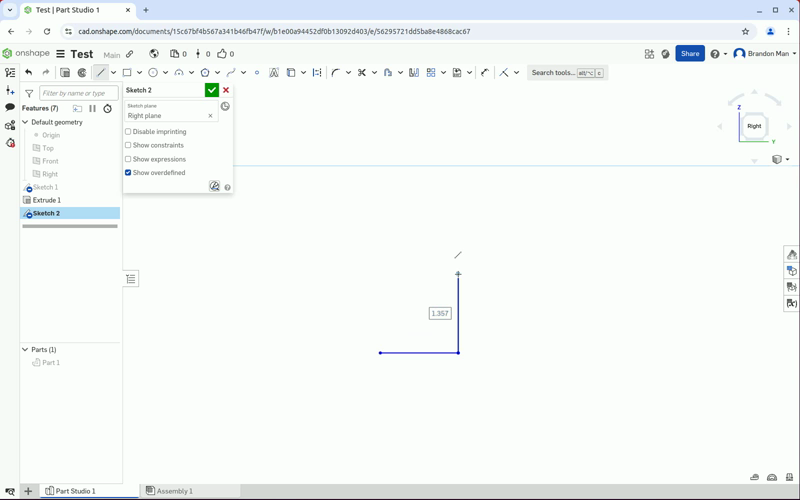
scroll(-6)
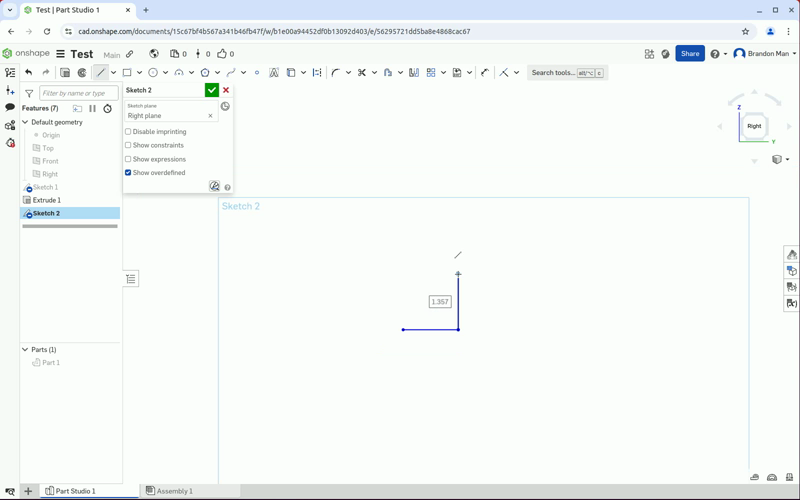
scroll(-6)
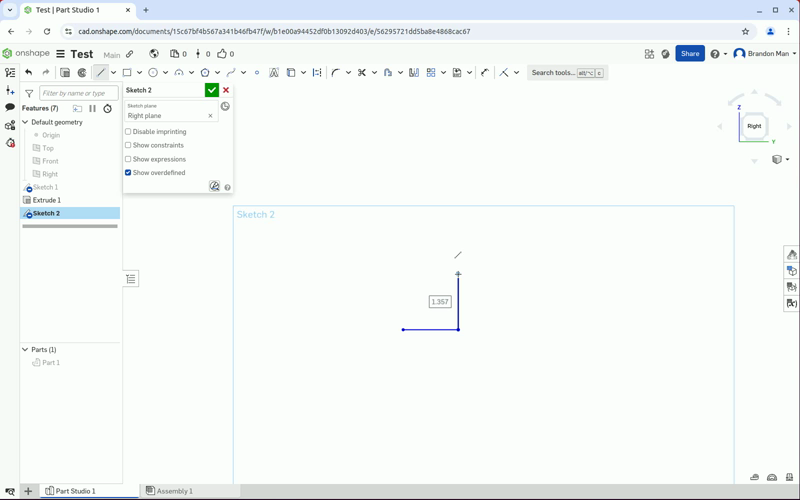
scroll(-6)
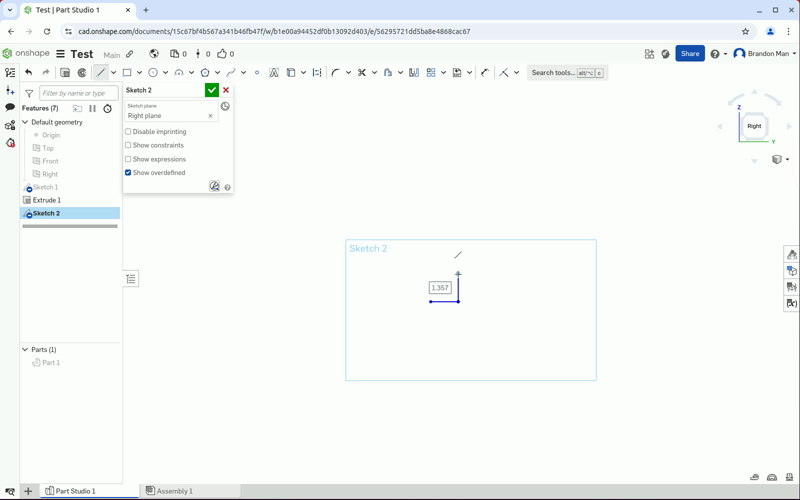
scroll(-6)
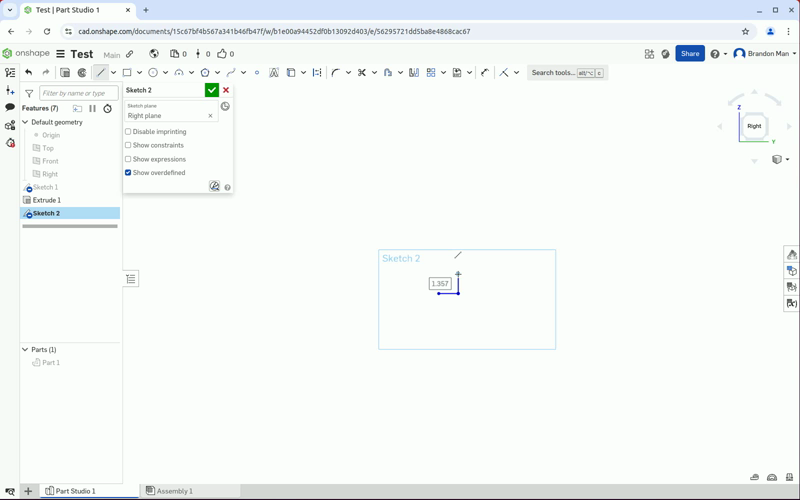
scroll(-6)
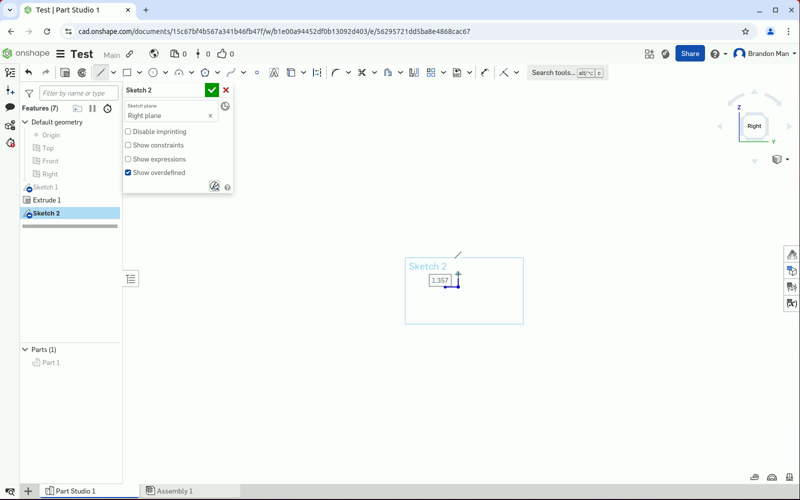
scroll(-6)
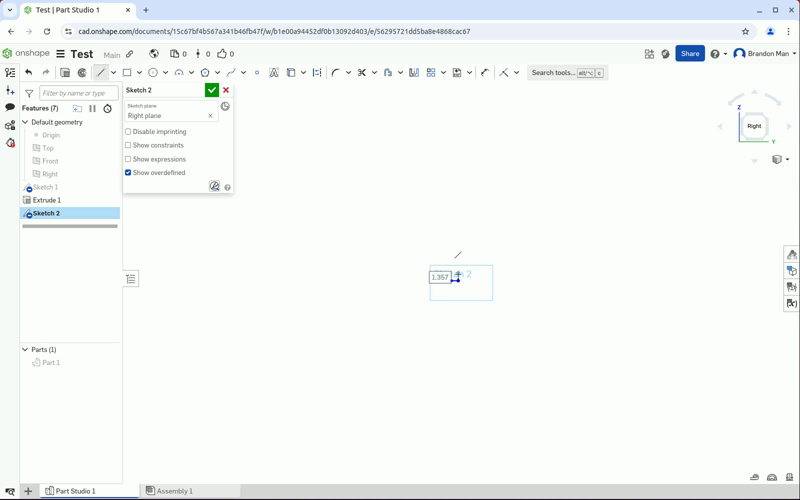
key_up(shift)
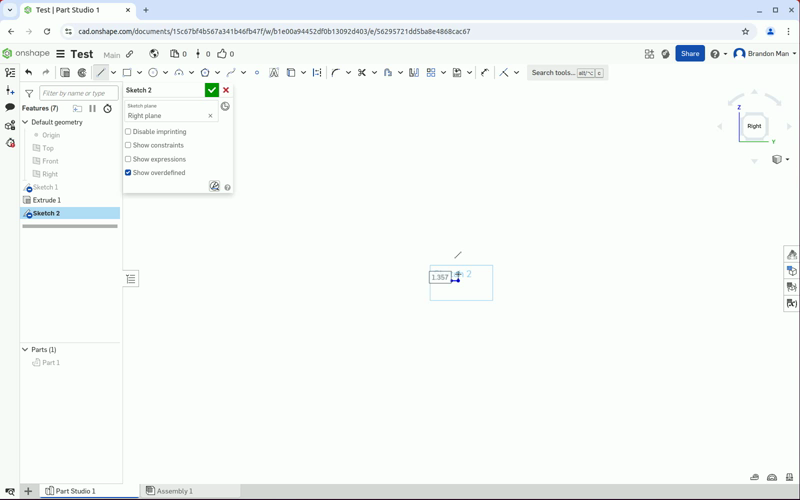
key_down(shift)
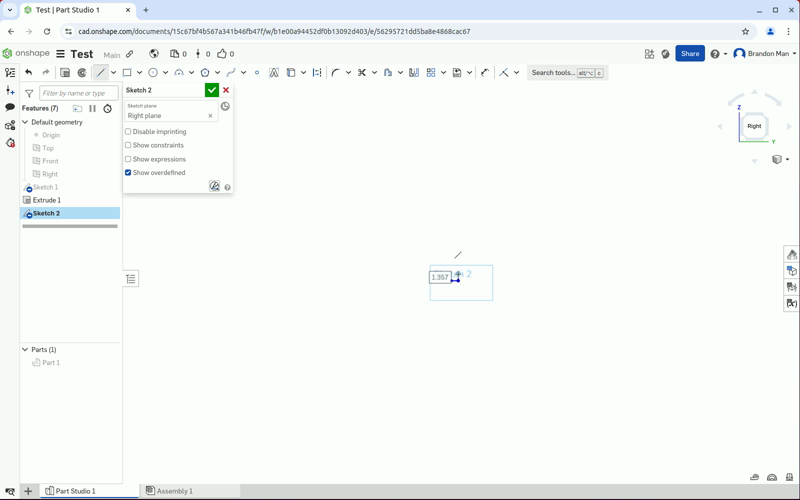
mouse_move(488, 273)
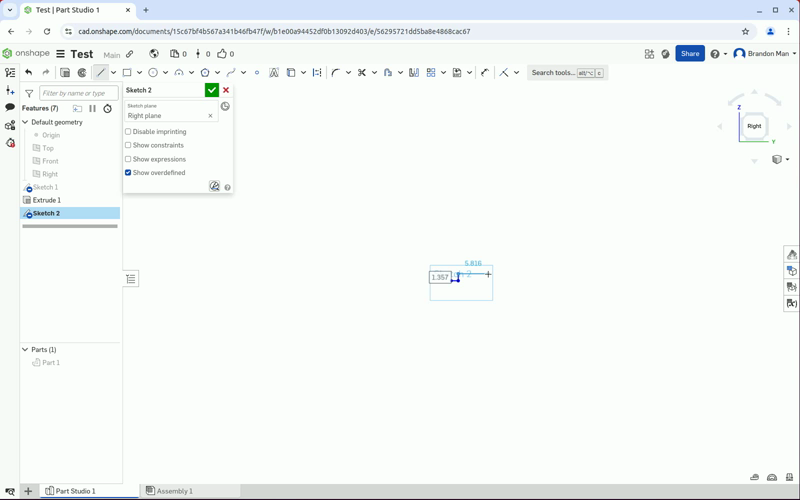
mouse_move(451, 273)
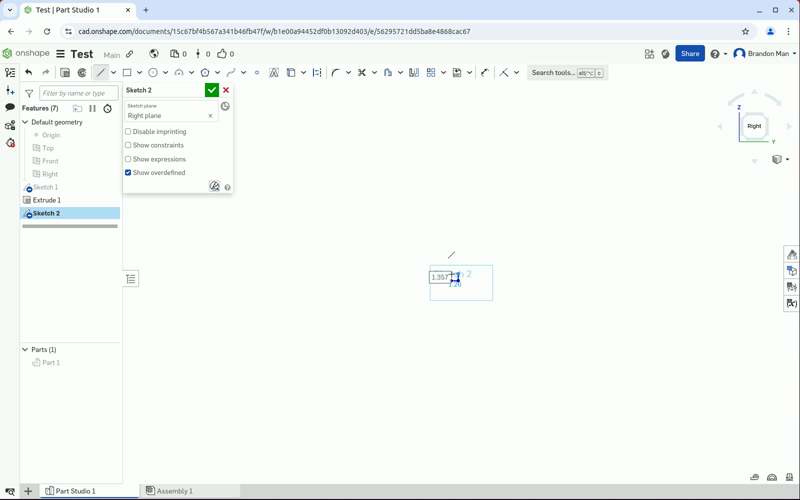
scroll(6)
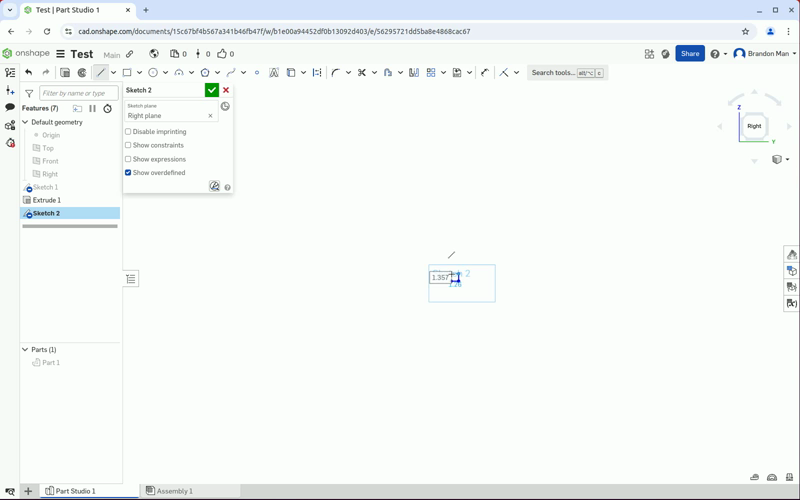
scroll(6)
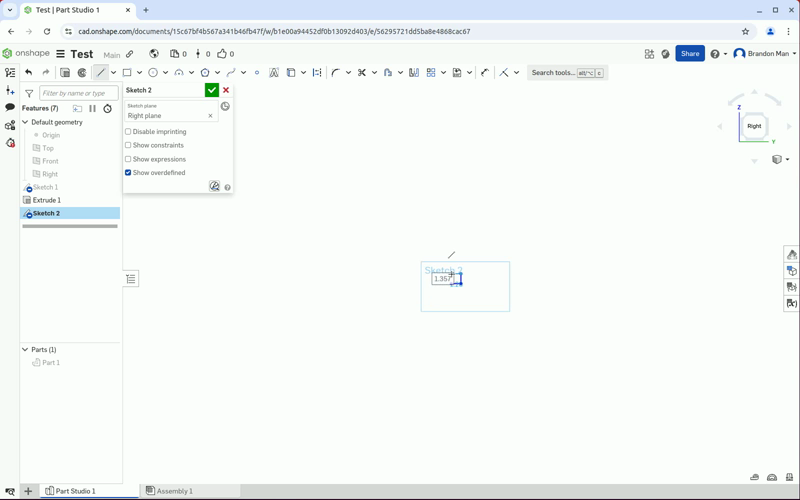
scroll(6)
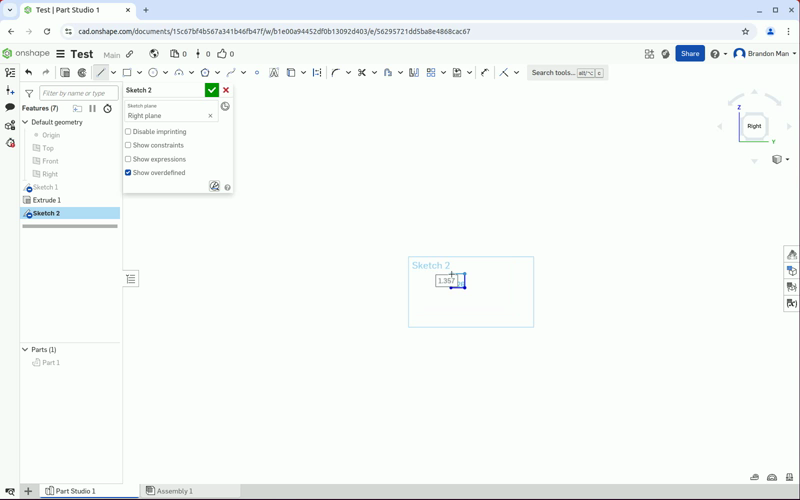
scroll(6)
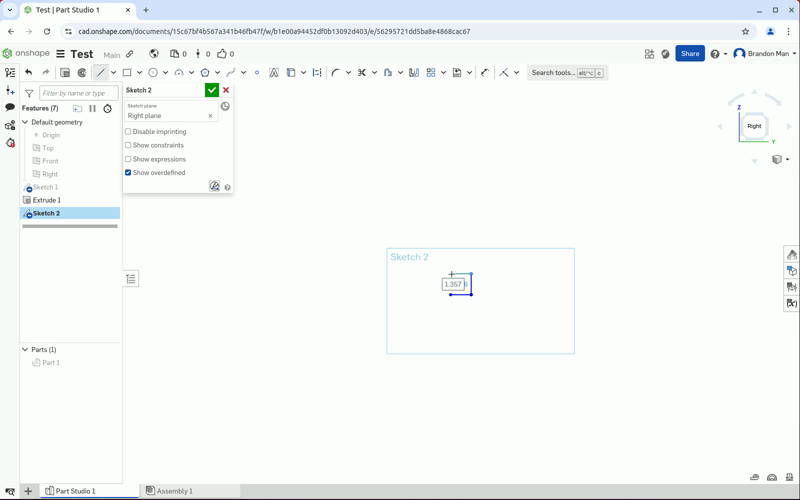
scroll(6)
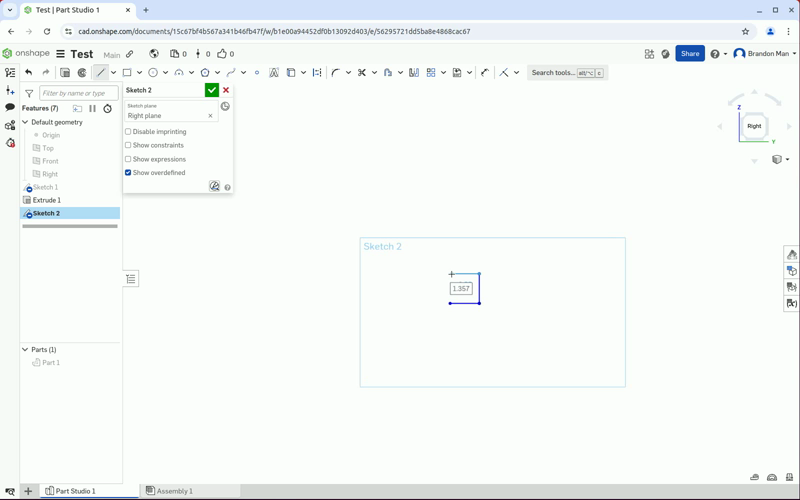
scroll(6)
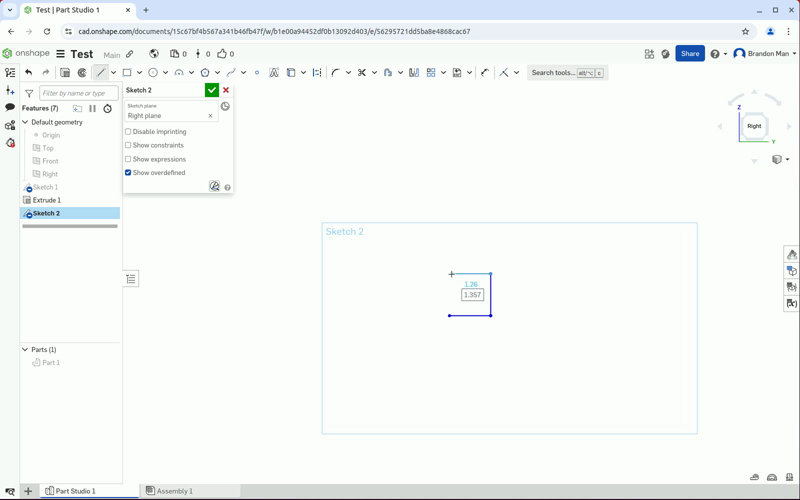
scroll(6)
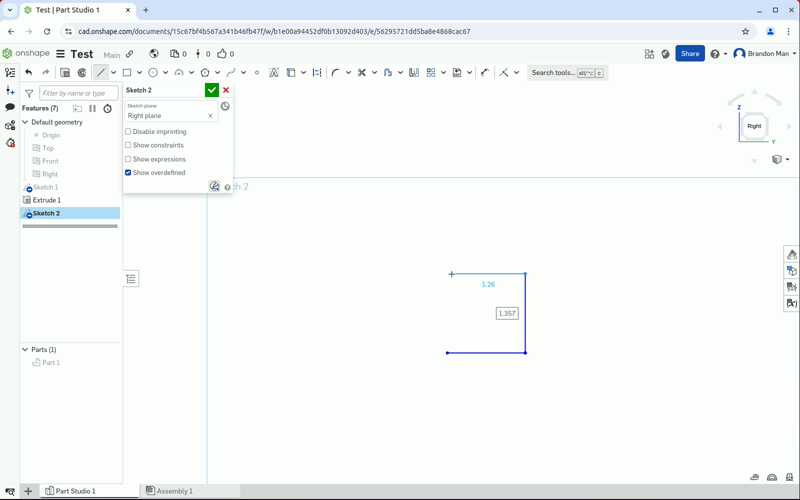
click(451, 273)
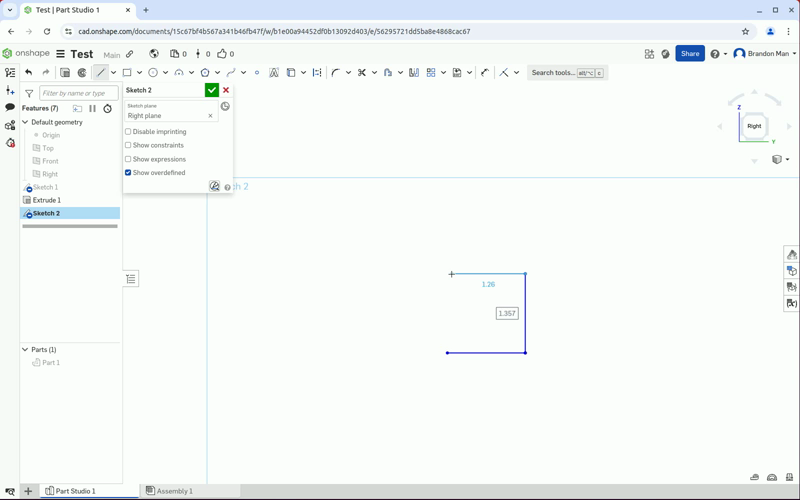
scroll(-6)
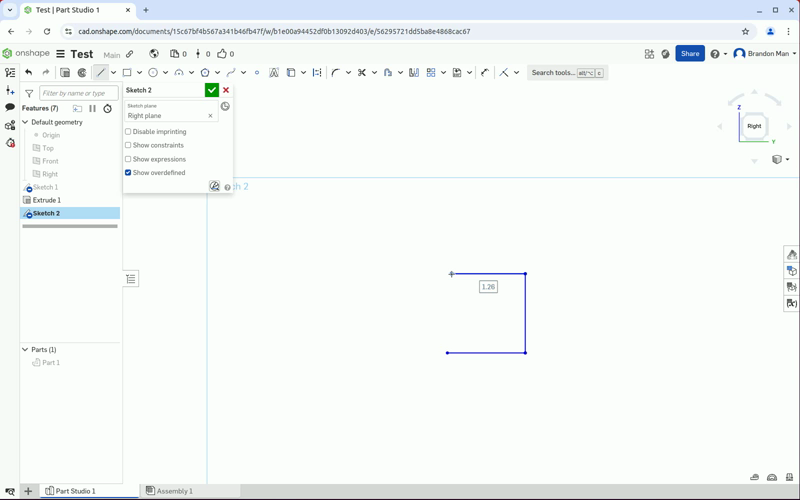
scroll(-6)
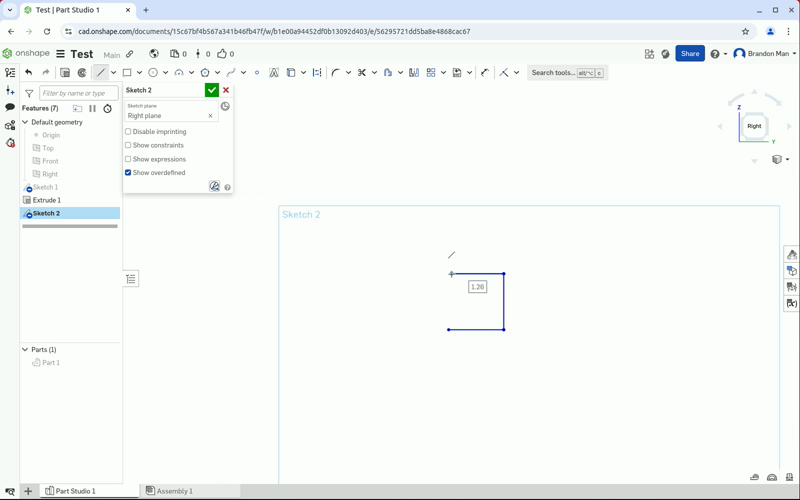
scroll(-6)
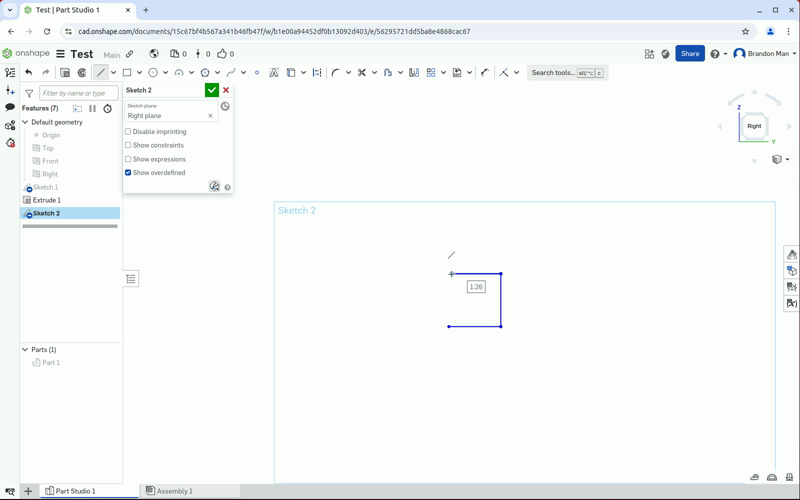
scroll(-6)
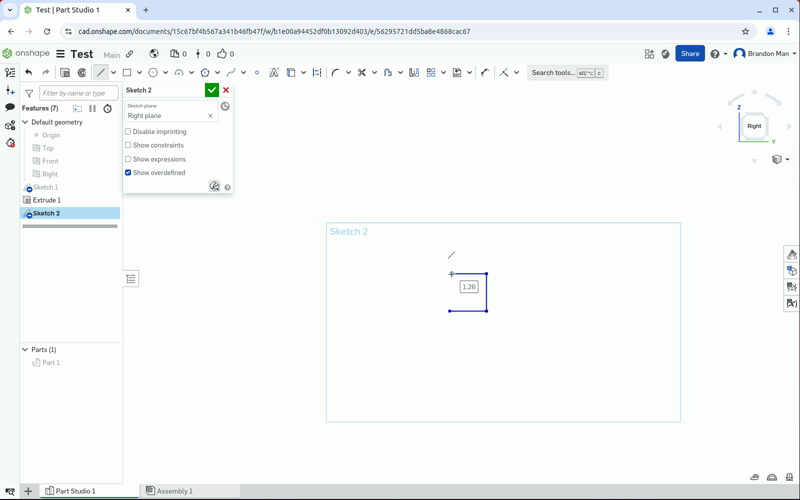
scroll(-6)
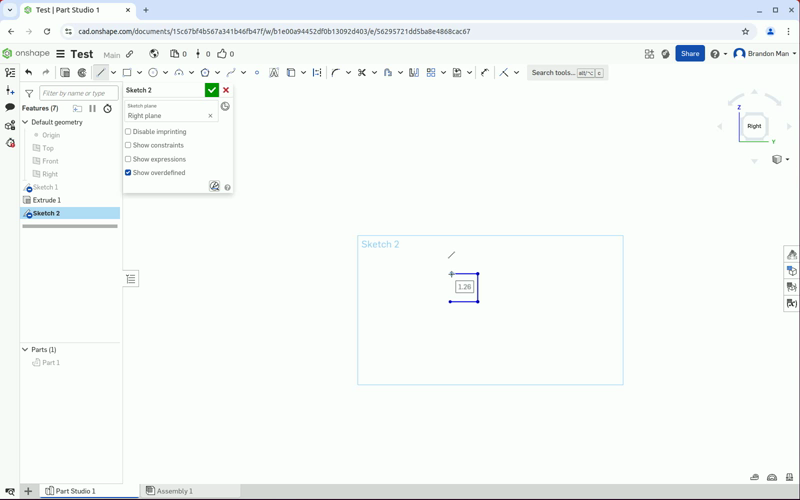
scroll(-6)
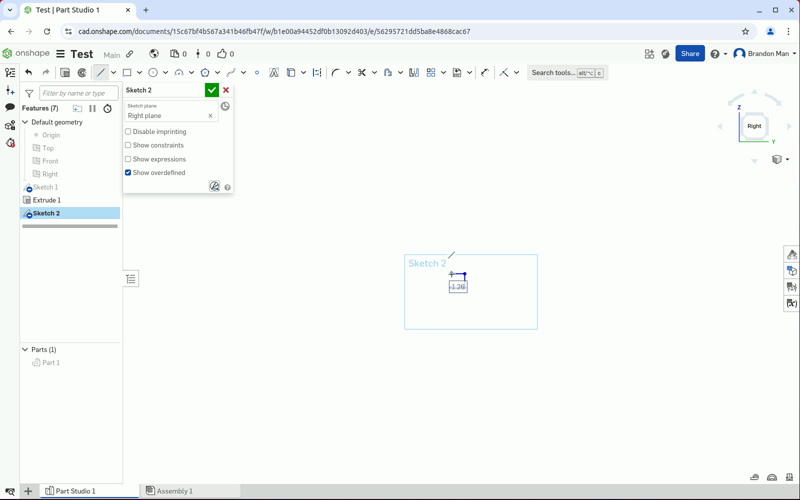
scroll(-6)
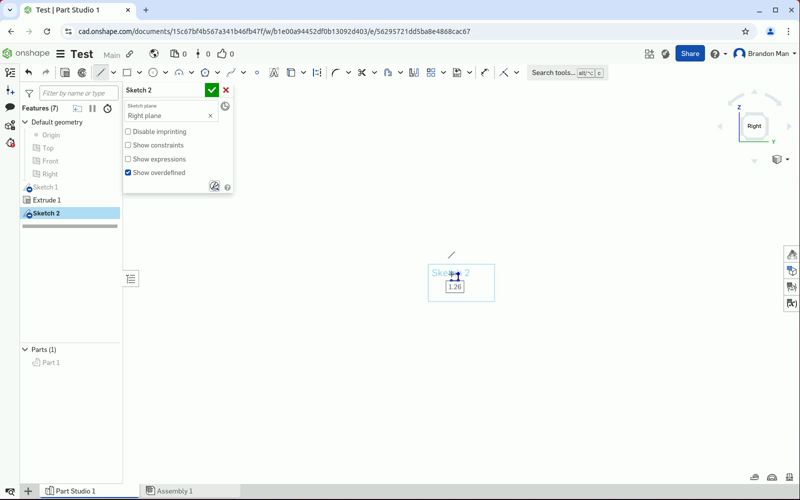
key_up(shift)
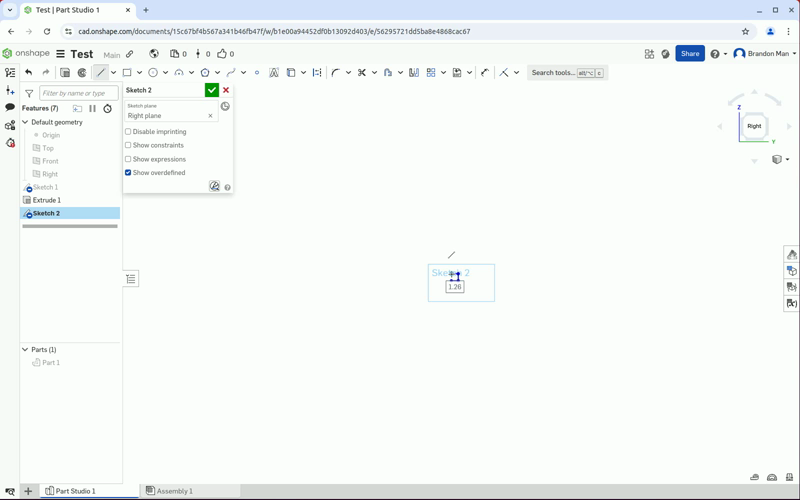
mouse_move(481, 273)
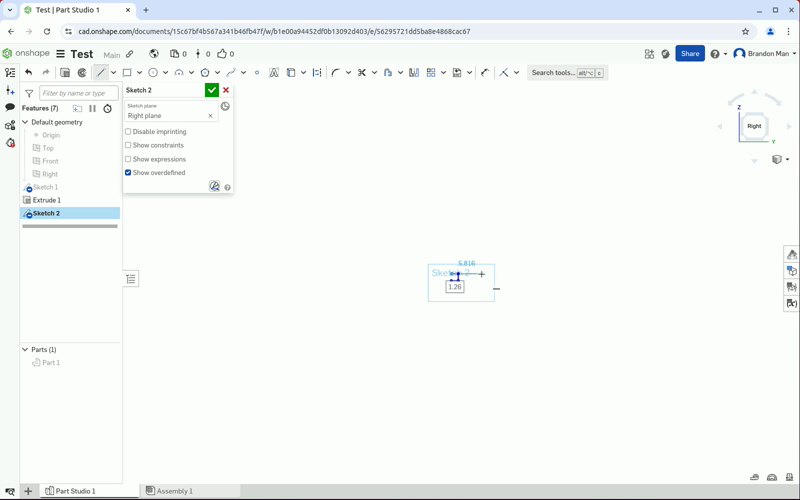
key_down(shift)
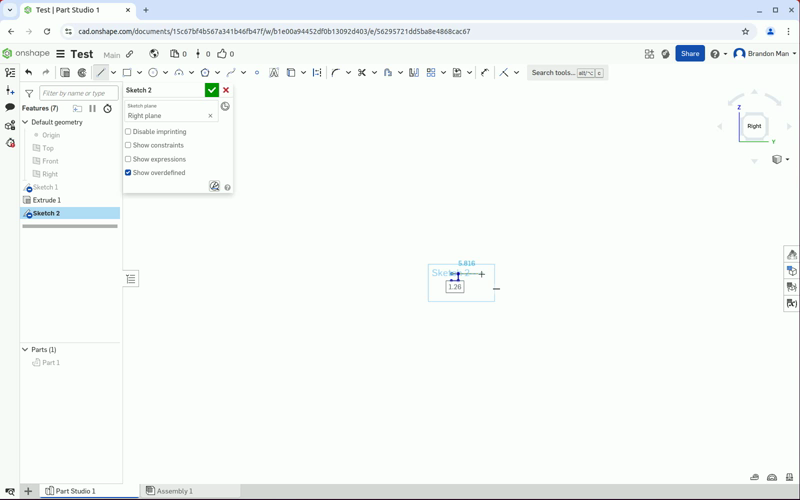
mouse_move(451, 280)
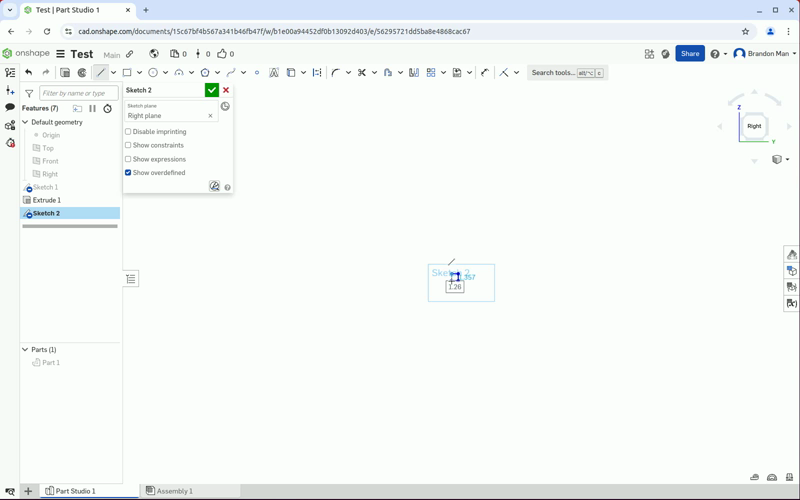
scroll(6)
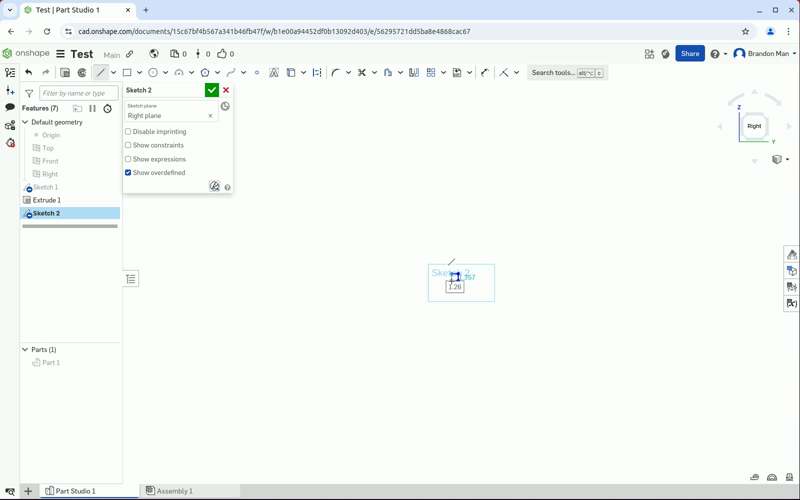
scroll(6)
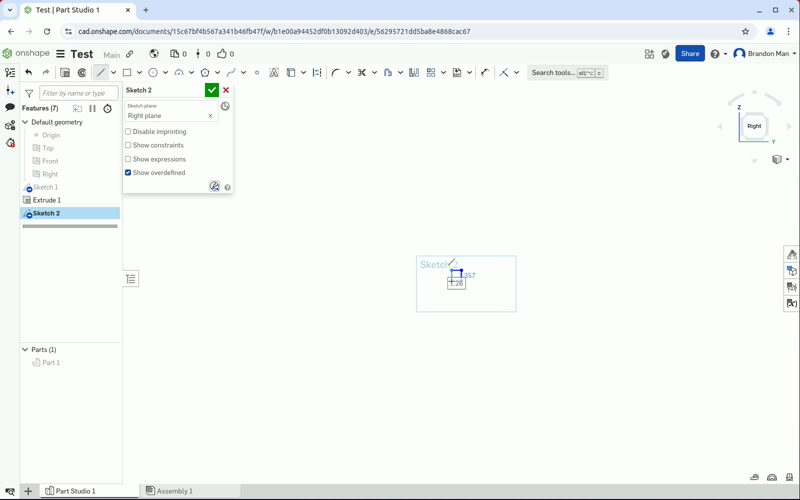
scroll(6)
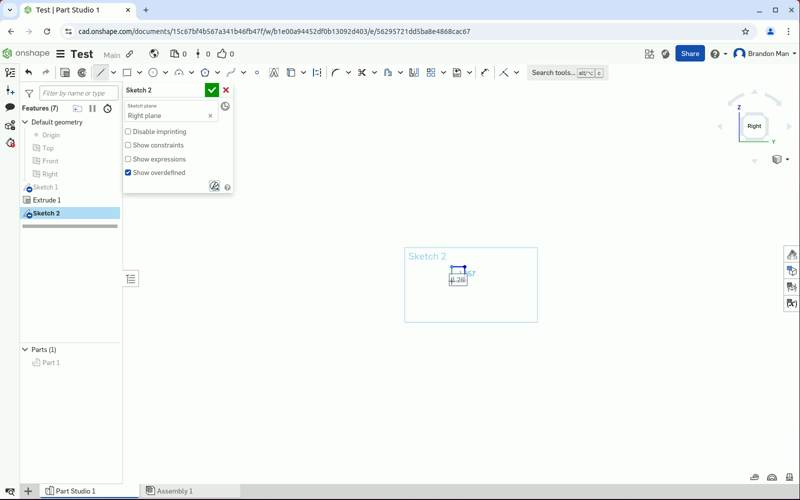
scroll(6)
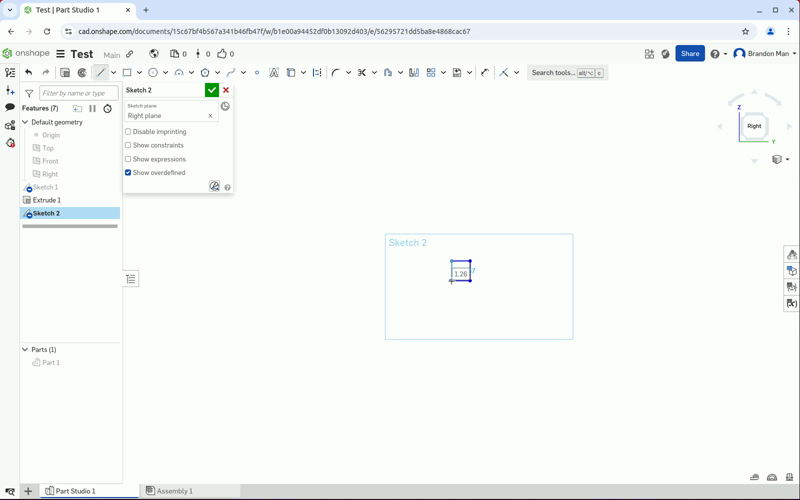
scroll(6)
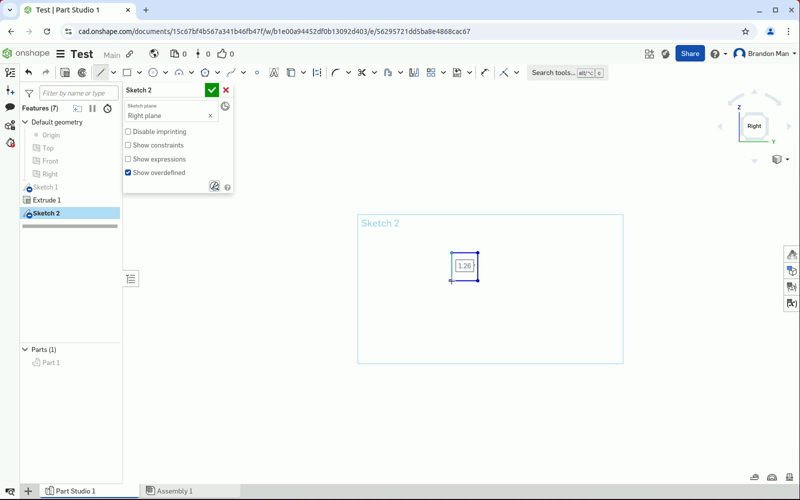
scroll(6)
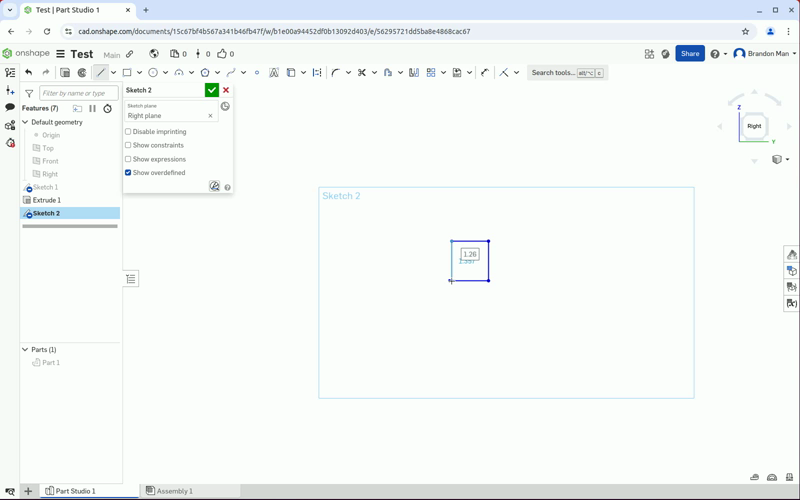
scroll(6)
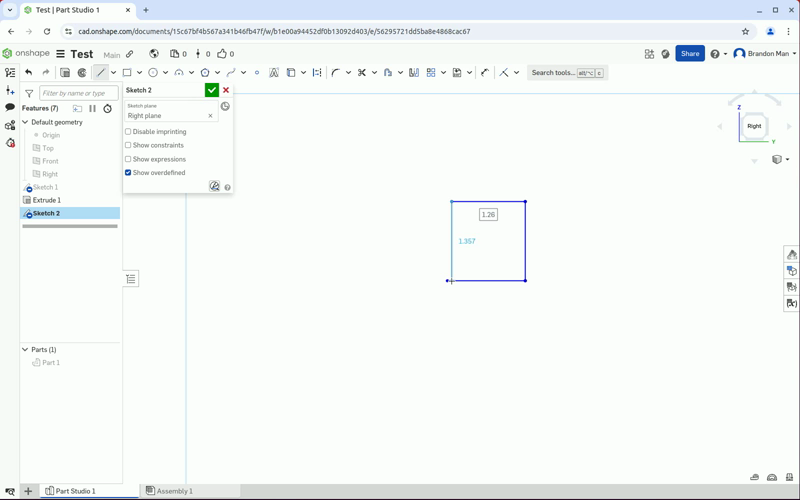
key_up(shift)
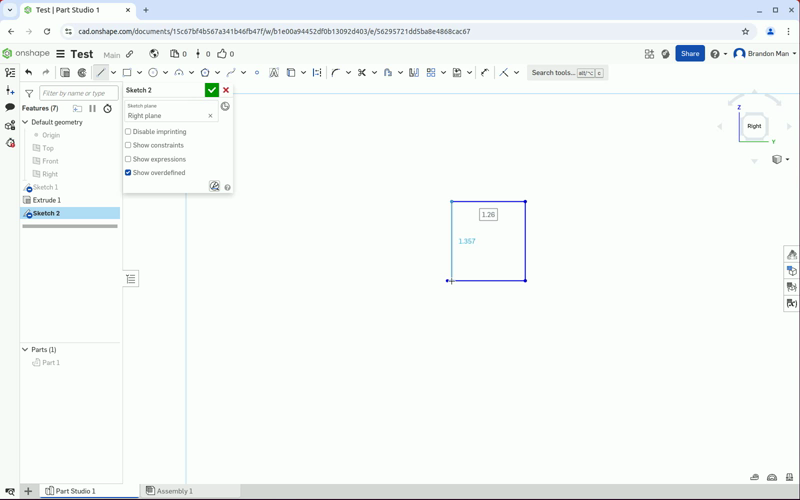
click(451, 280)
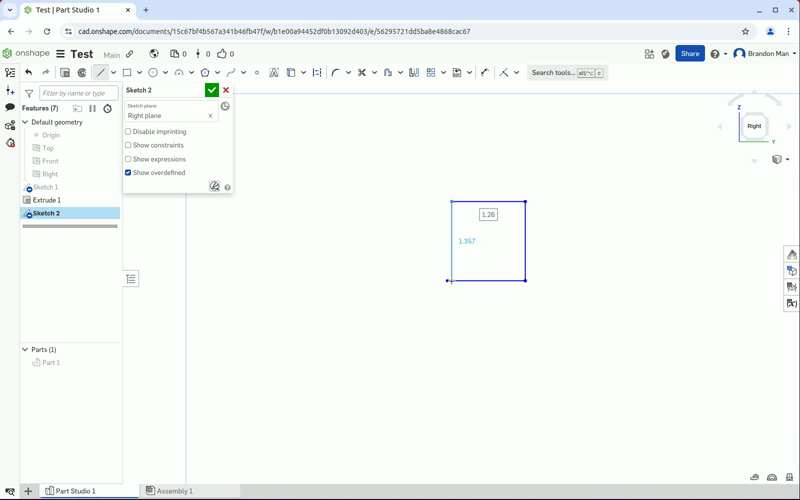
scroll(-6)
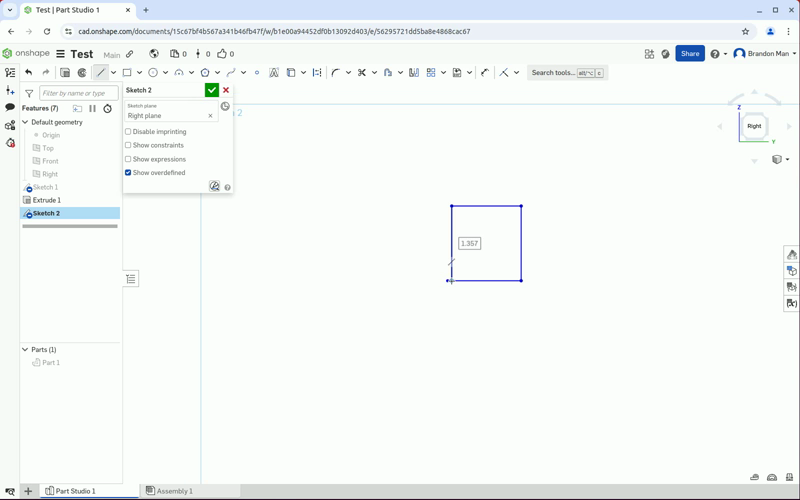
scroll(-6)
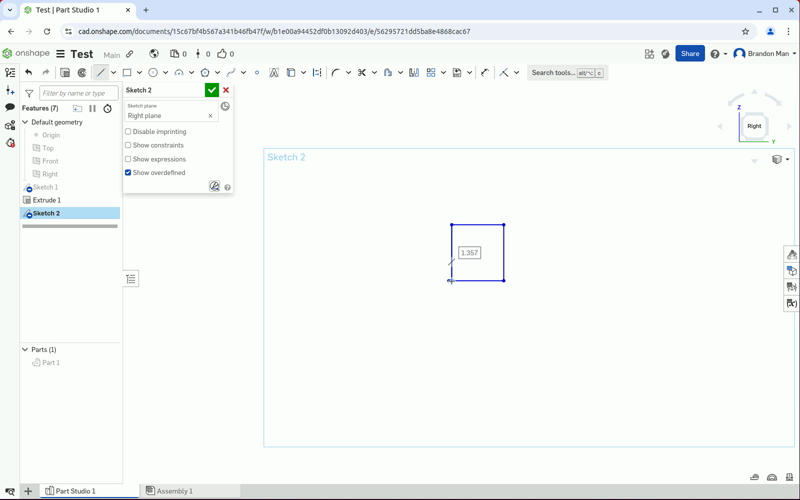
scroll(-6)
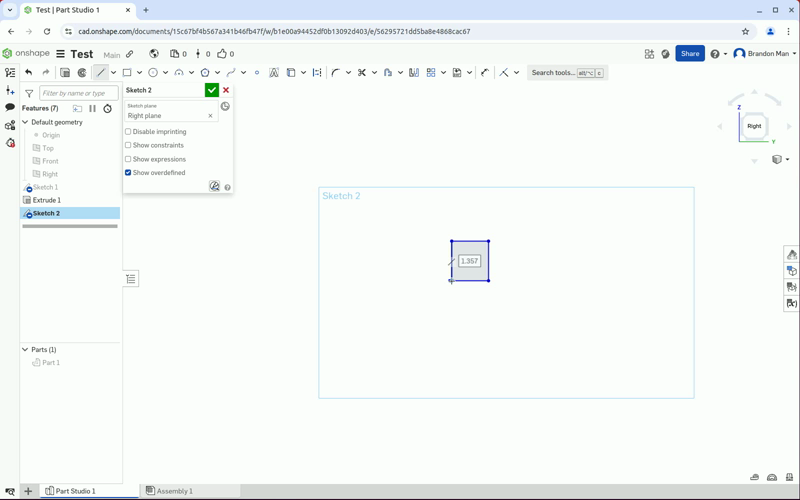
scroll(-6)
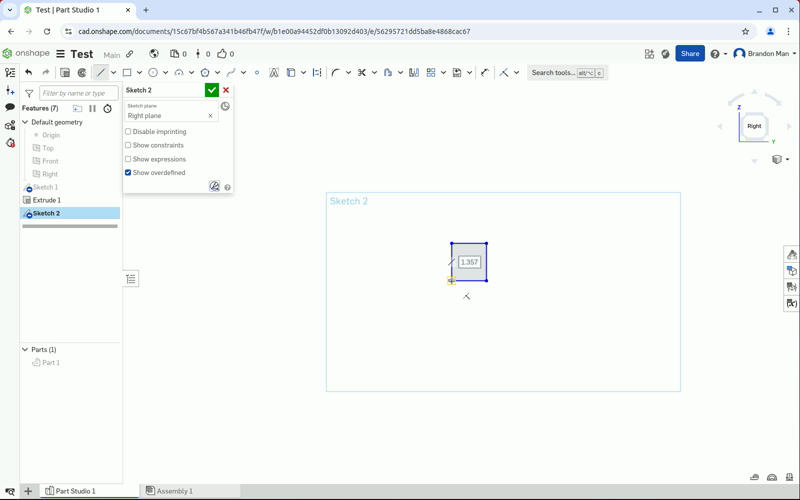
scroll(-6)
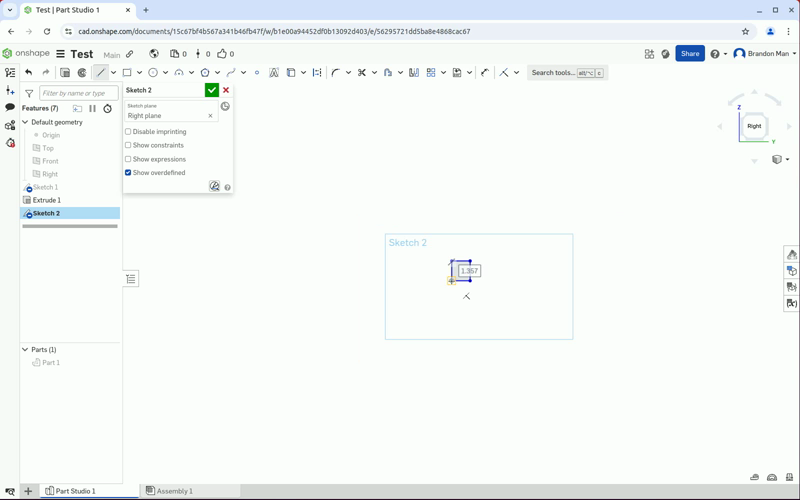
scroll(-6)
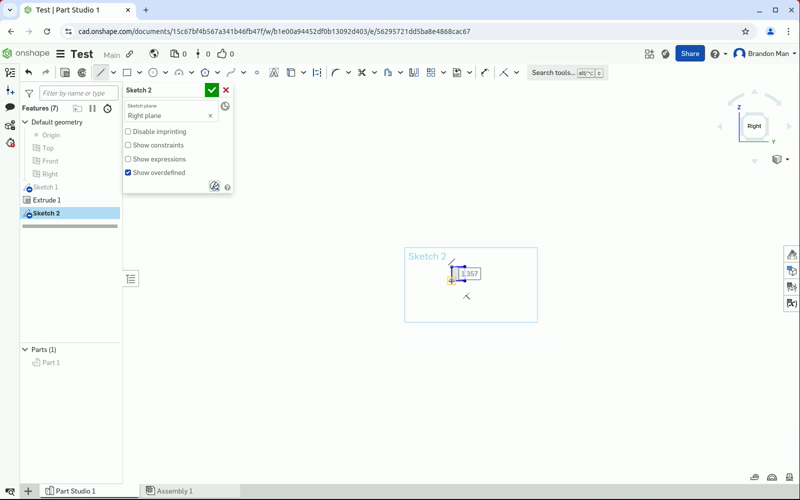
scroll(-6)
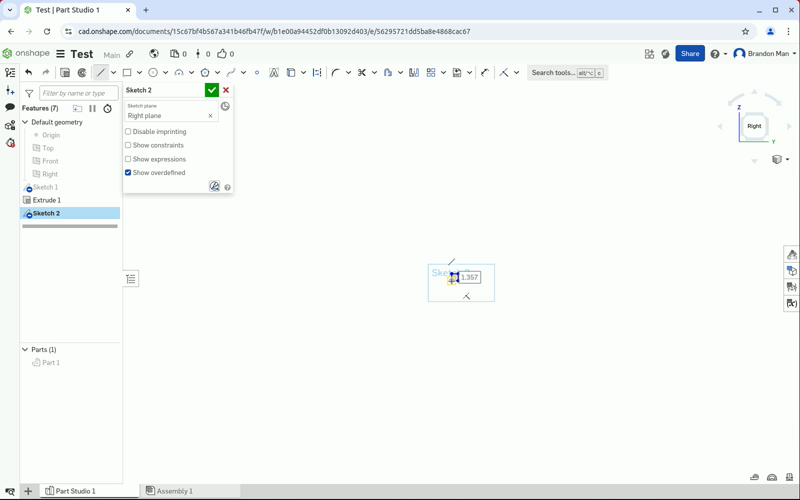
key(esc)
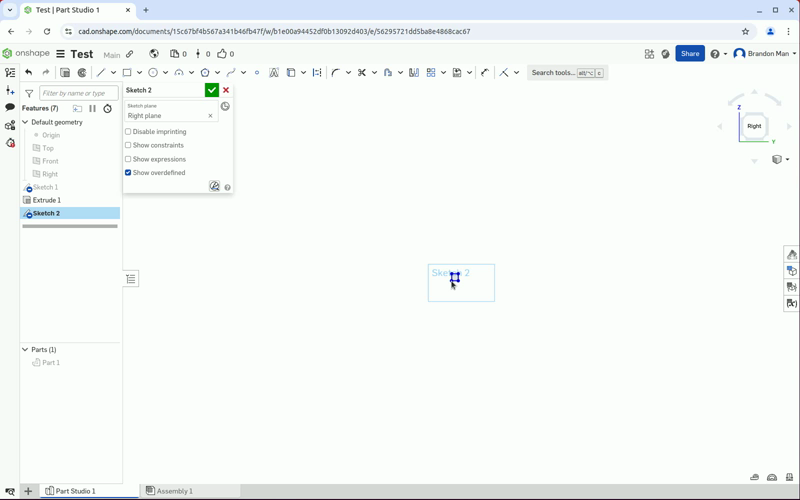
mouse_move(452, 276)
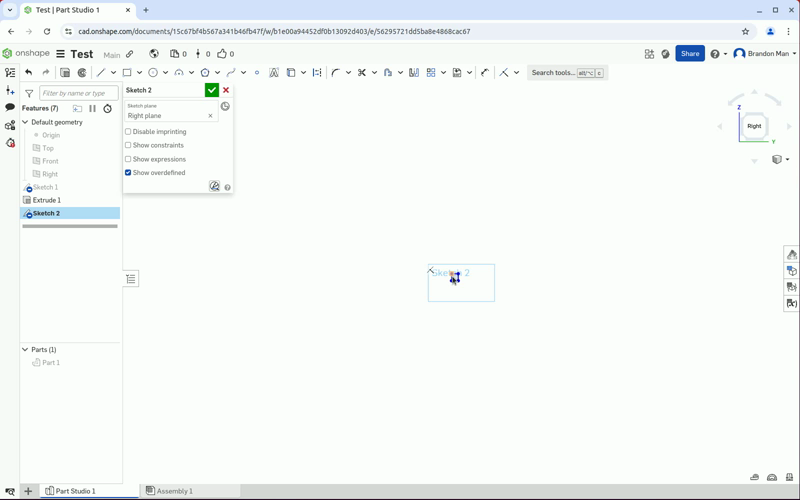
scroll(6)
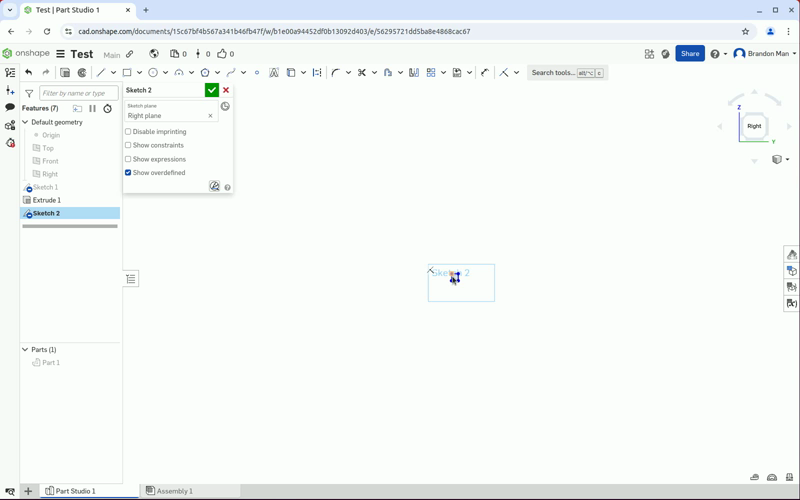
scroll(6)
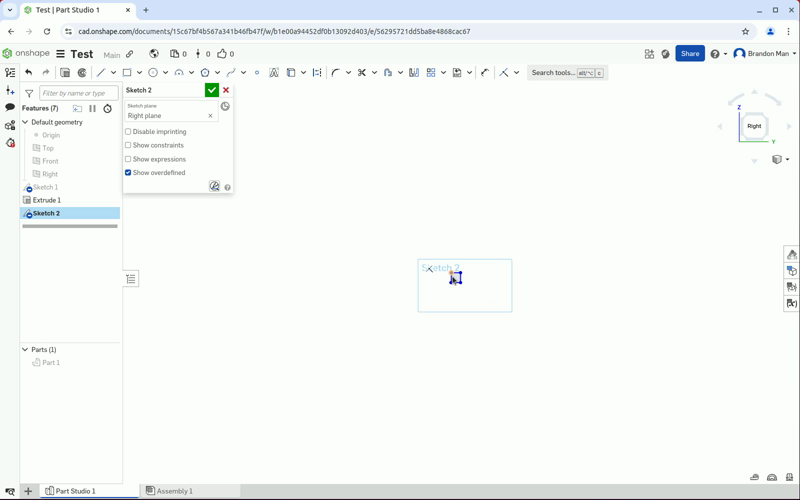
scroll(6)
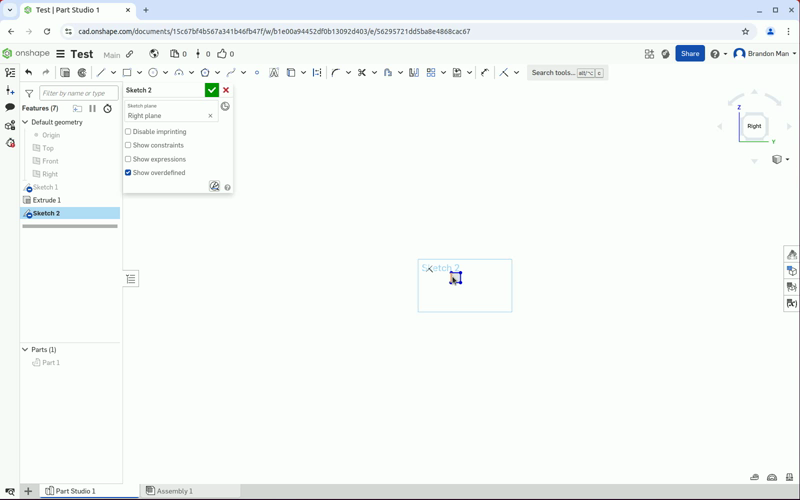
scroll(6)
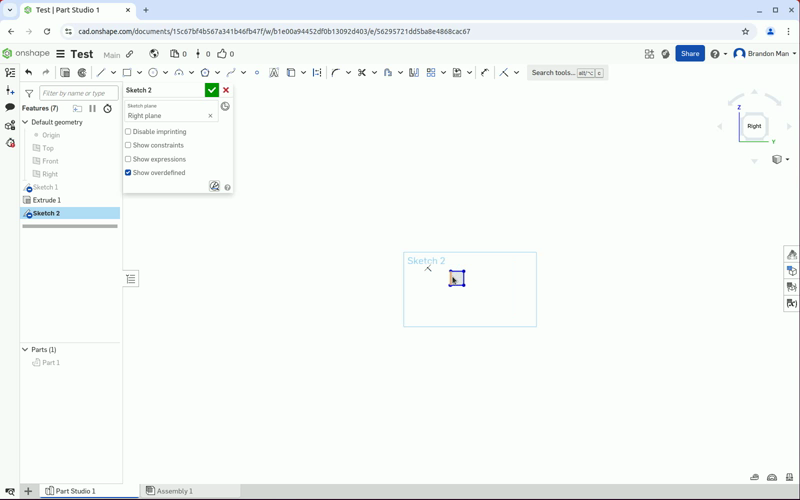
scroll(6)
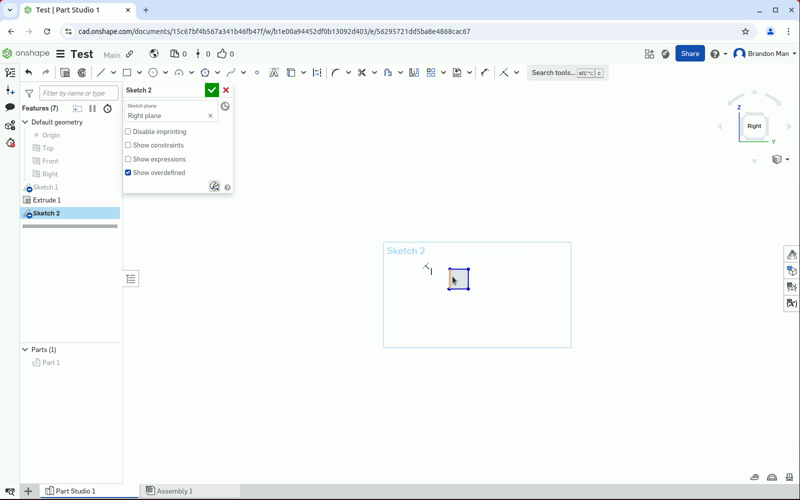
scroll(6)
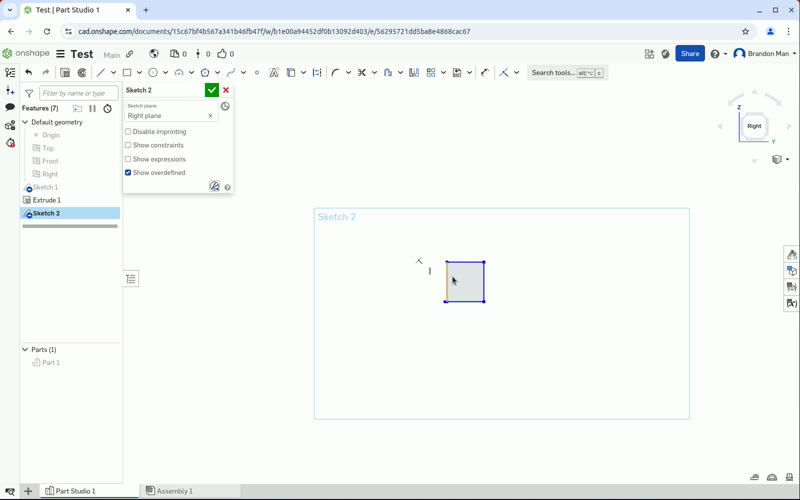
scroll(6)
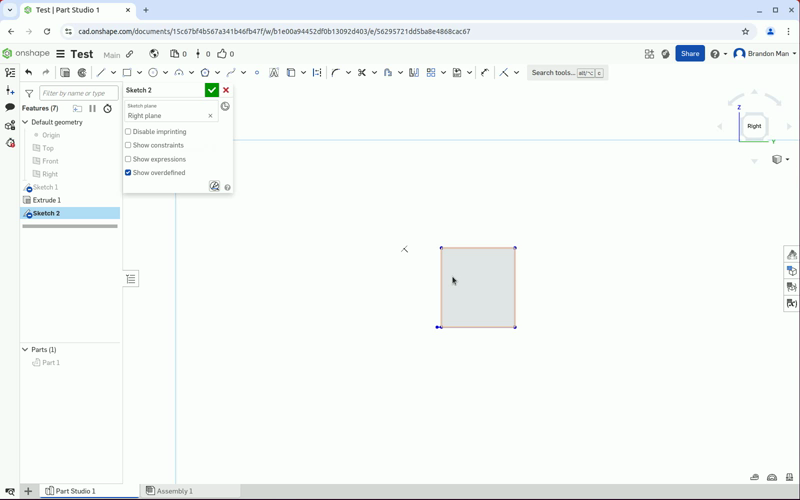
click(452, 276)
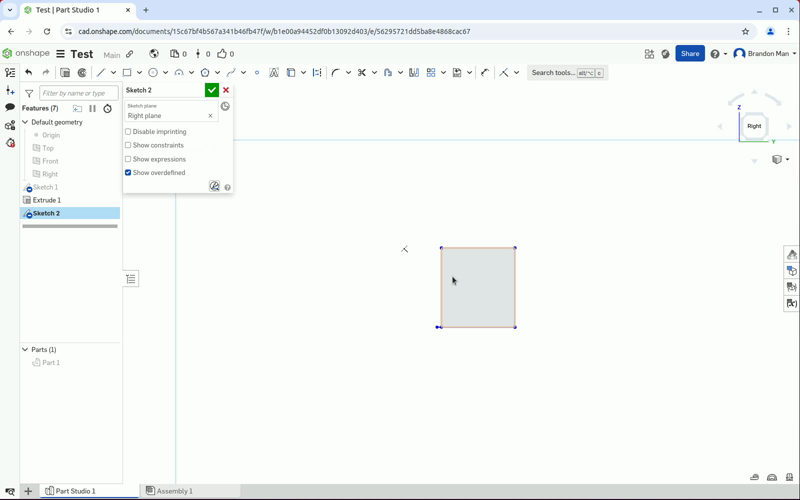
scroll(-6)
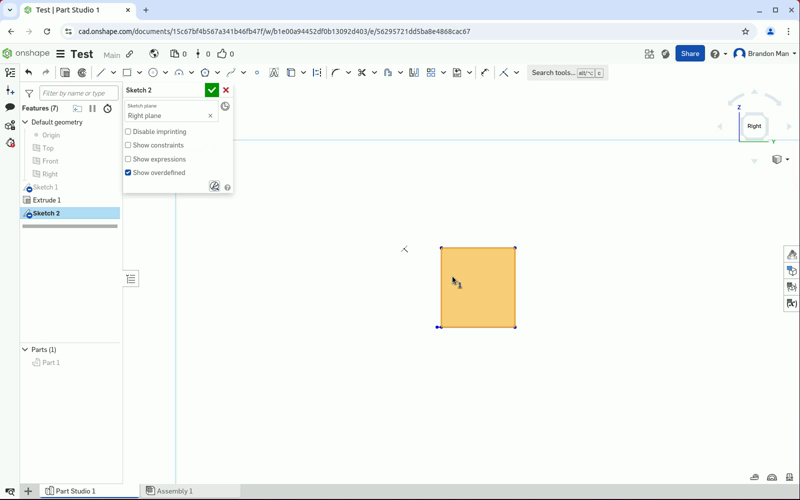
scroll(-6)
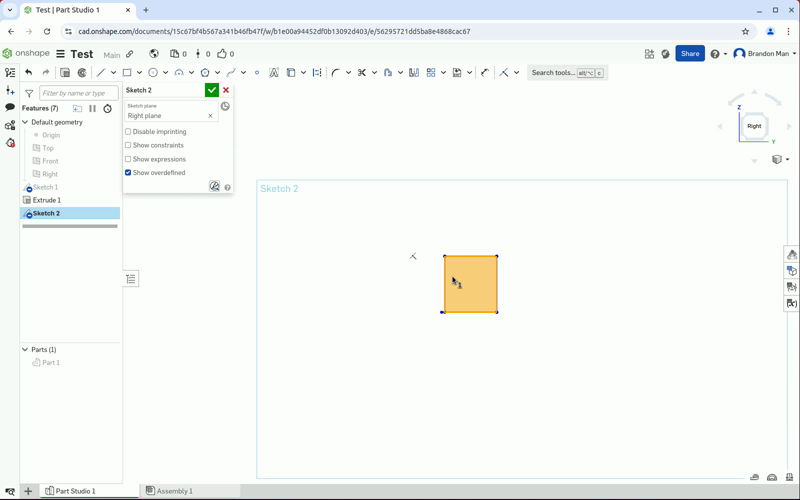
scroll(-6)
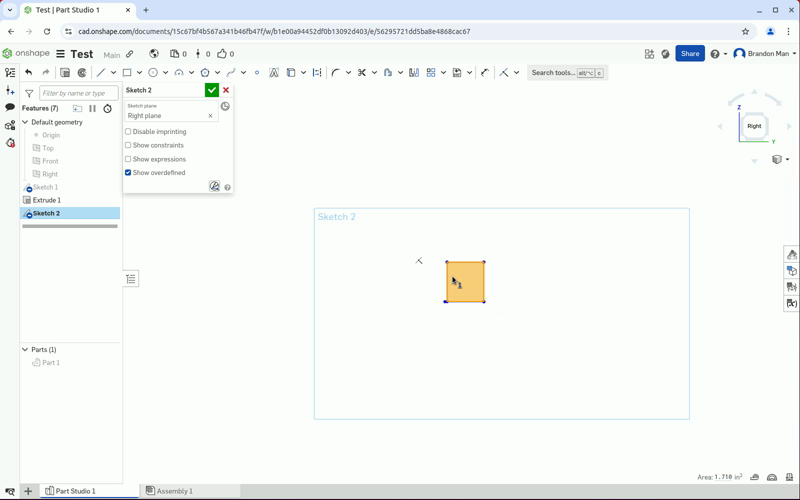
scroll(-6)
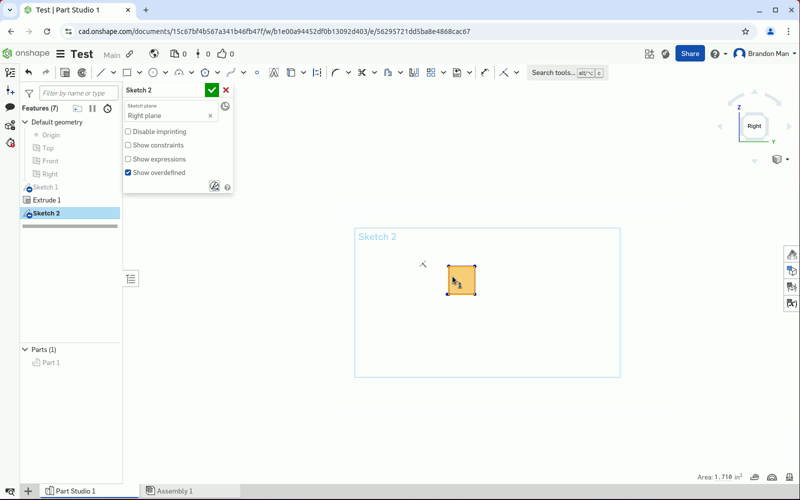
scroll(-6)
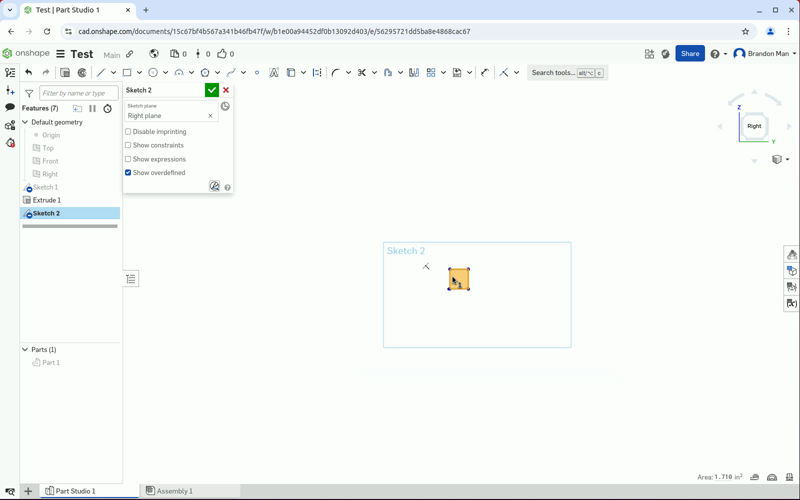
scroll(-6)
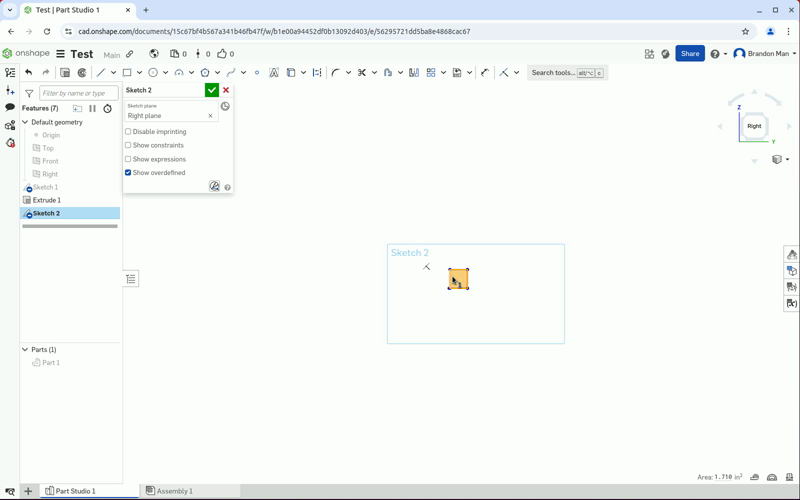
scroll(-6)
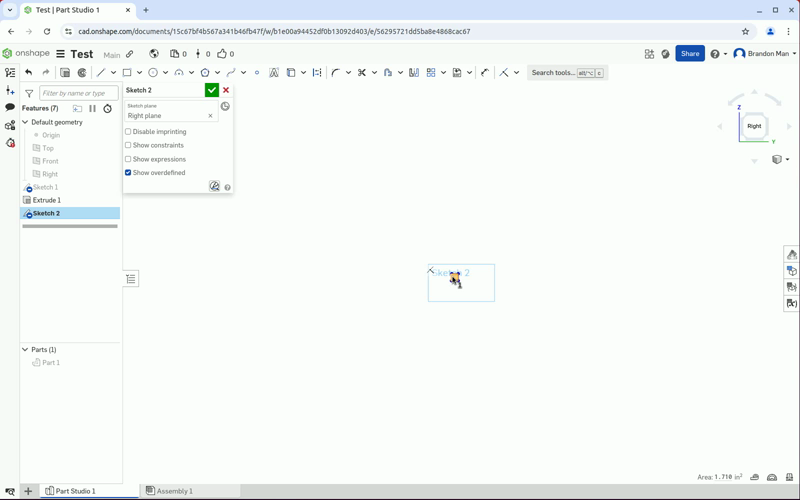
mouse_move(73, 352)
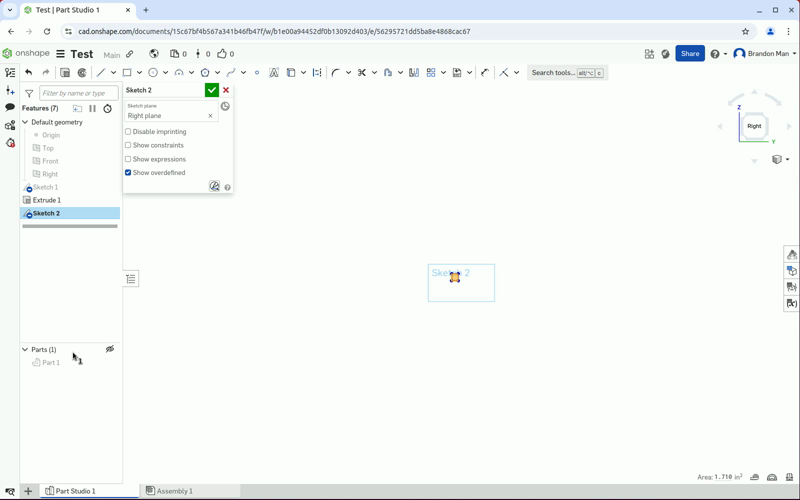
key(shift+y)
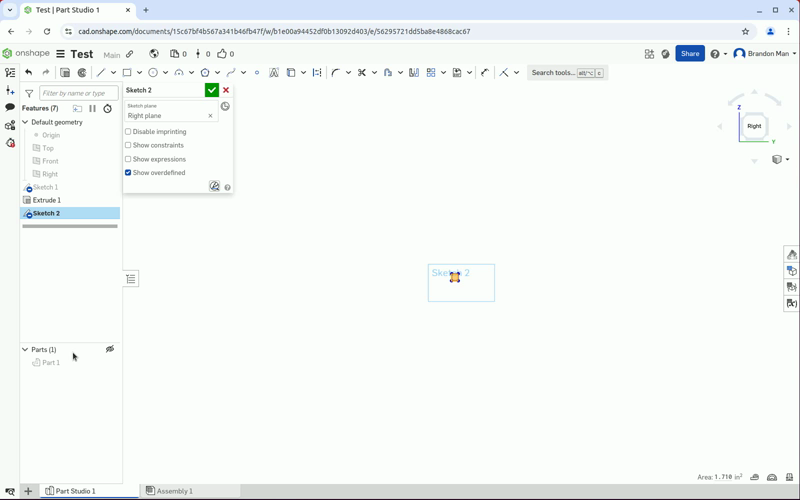
key(shift+e)
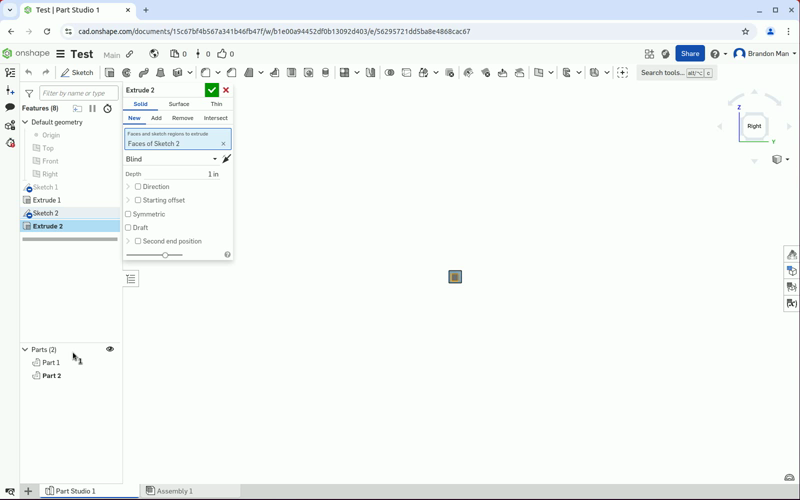
mouse_move(143, 106)
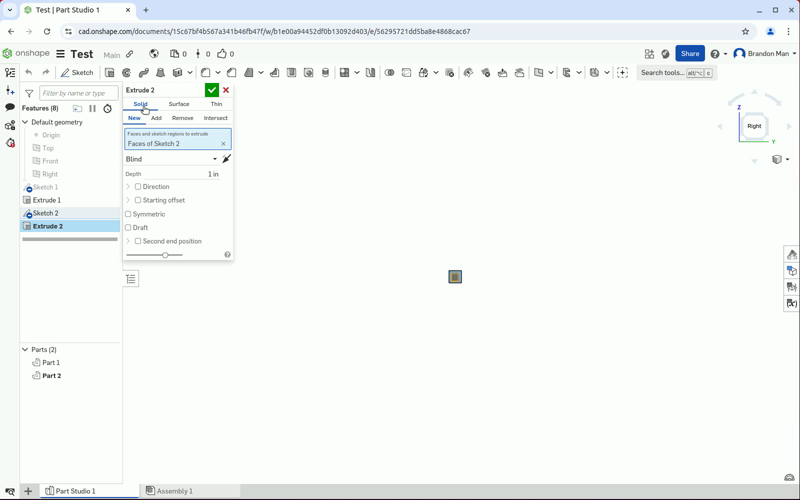
click(143, 106)
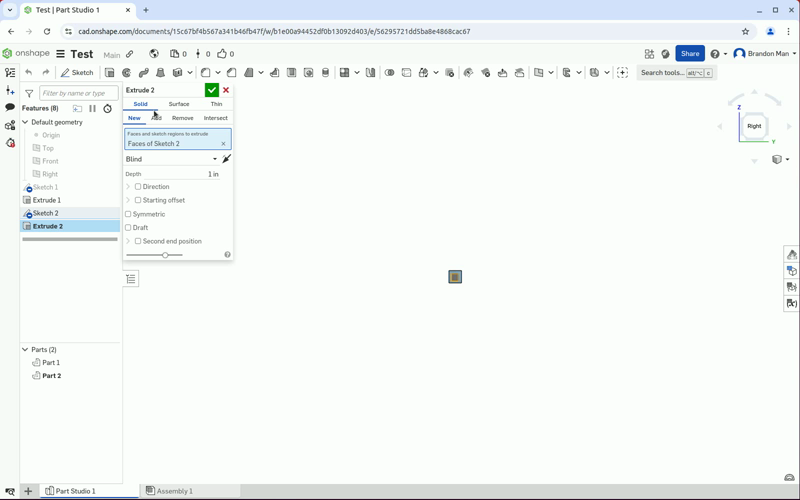
mouse_move(186, 120)
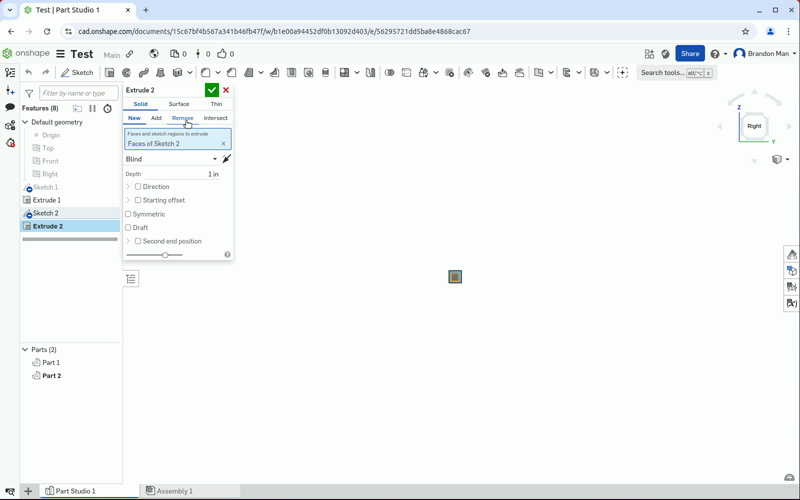
click(186, 120)
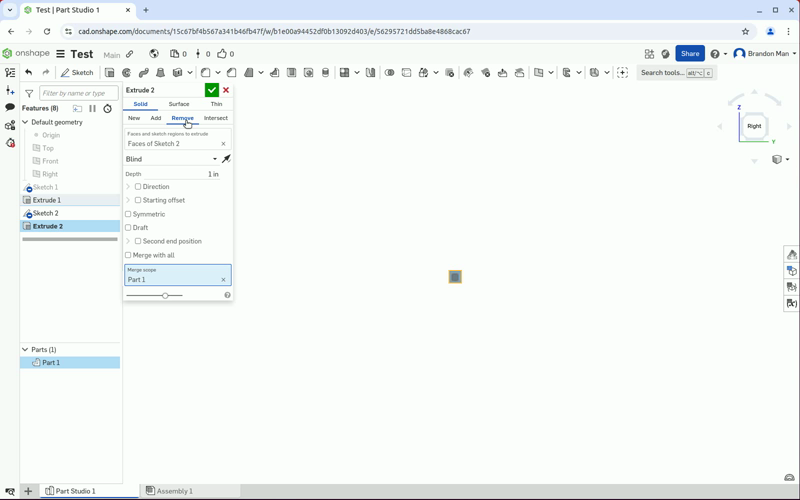
key(tab, 4)
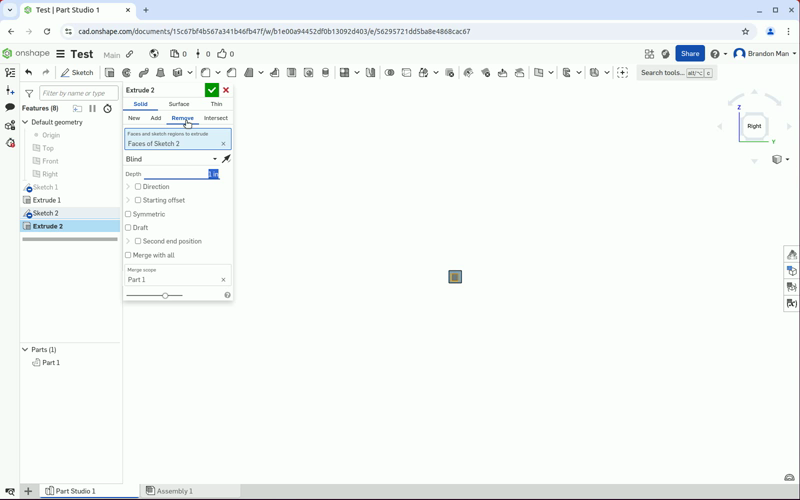
text(23.108)
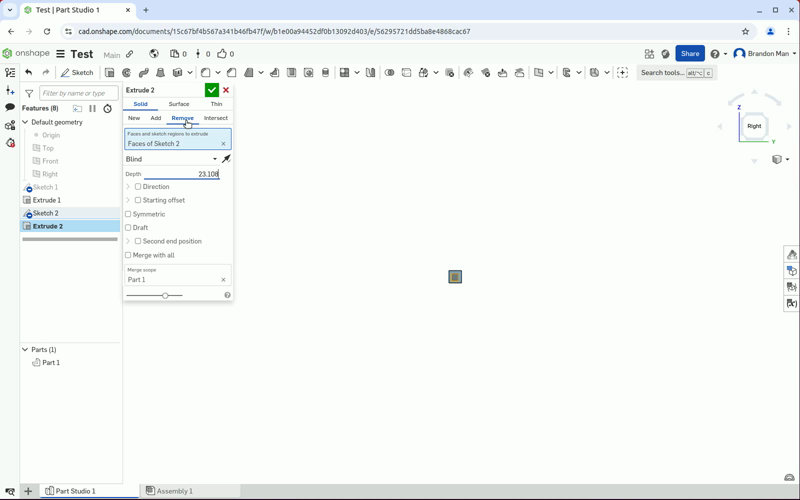
key(tab, 6)
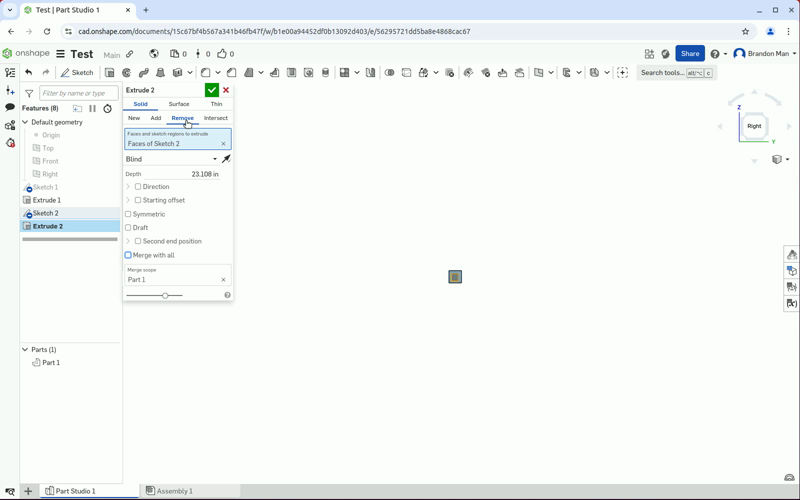
key(space)
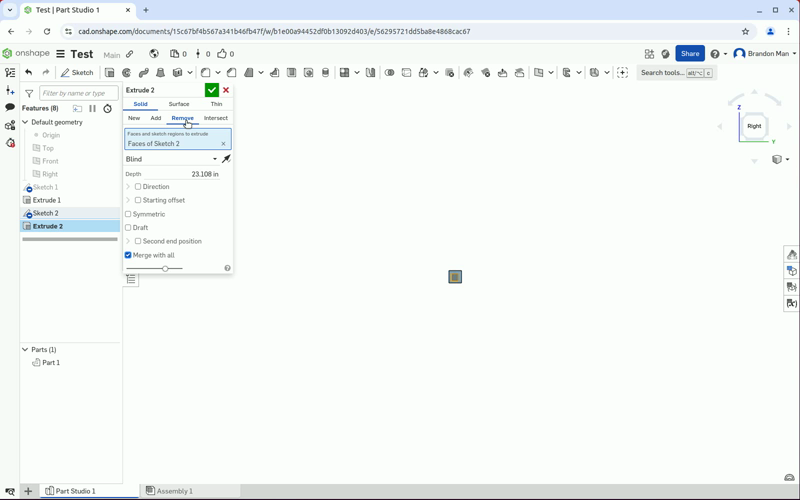
key(enter)
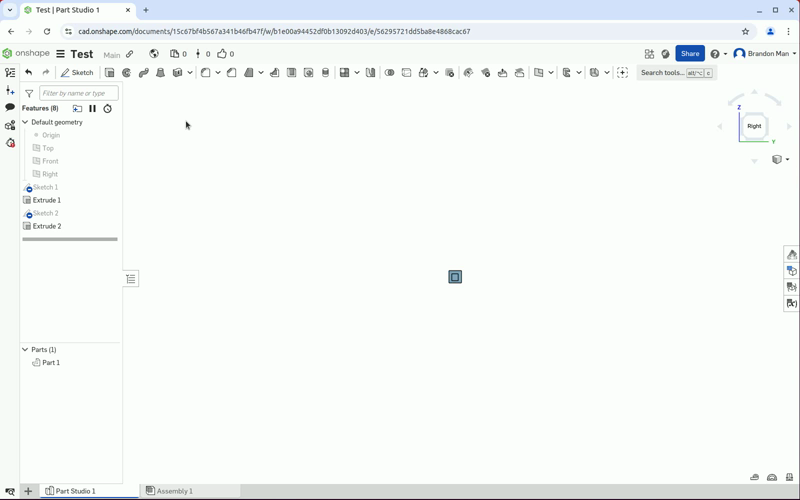
key(shift+h)
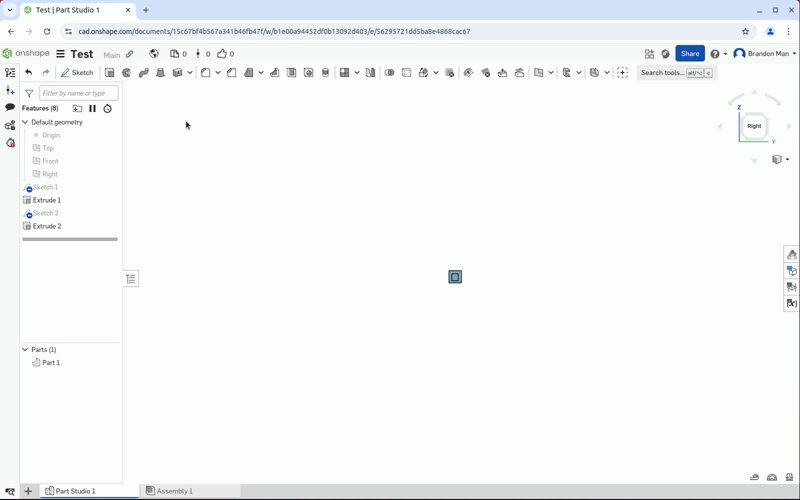
key(shift+h)
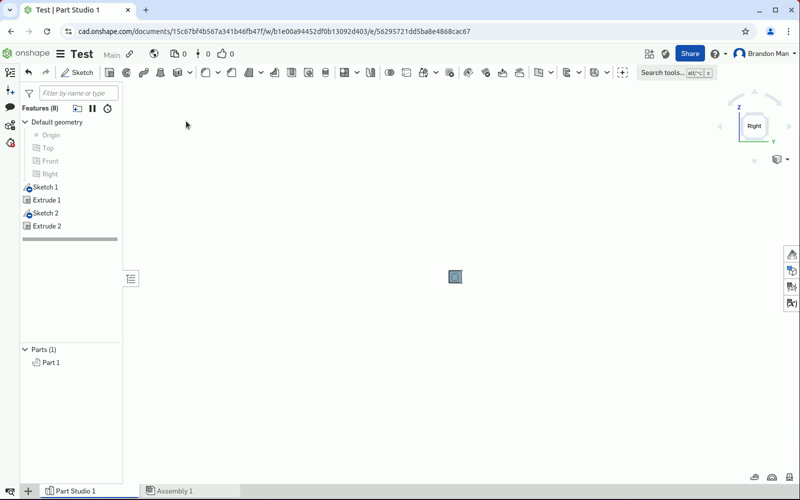
key(shift+7)
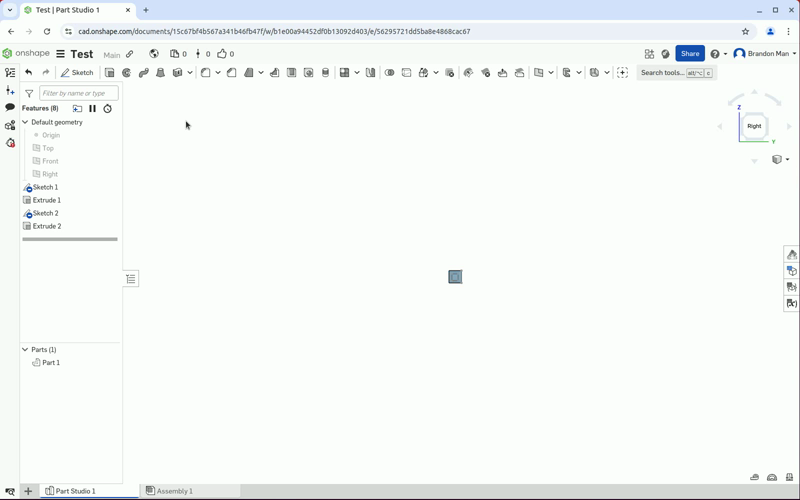
key(right, 2)
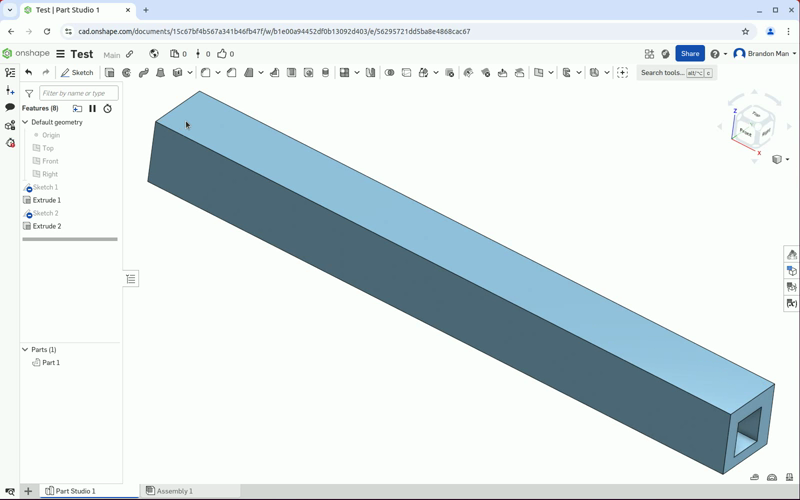
key(down, 2)
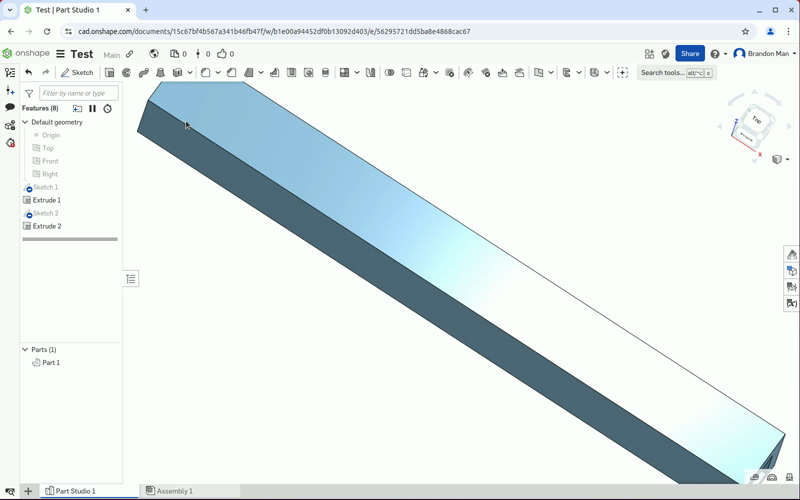
key(up, 2)
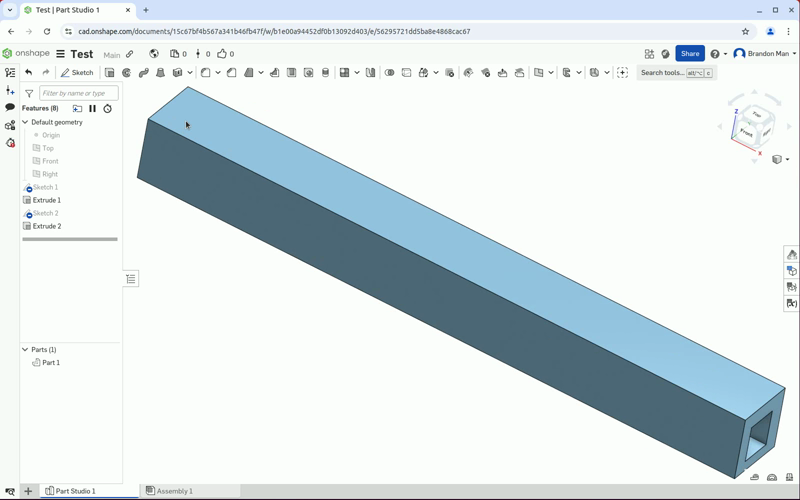
key(left, 2)
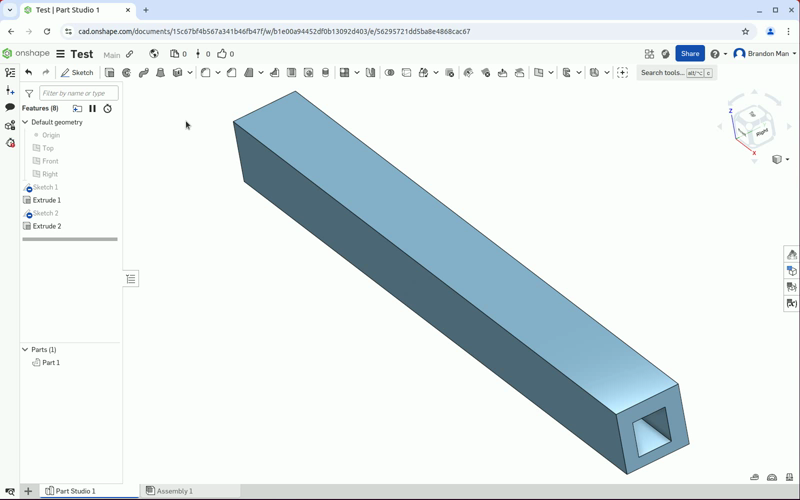
mouse_move(73, 189)
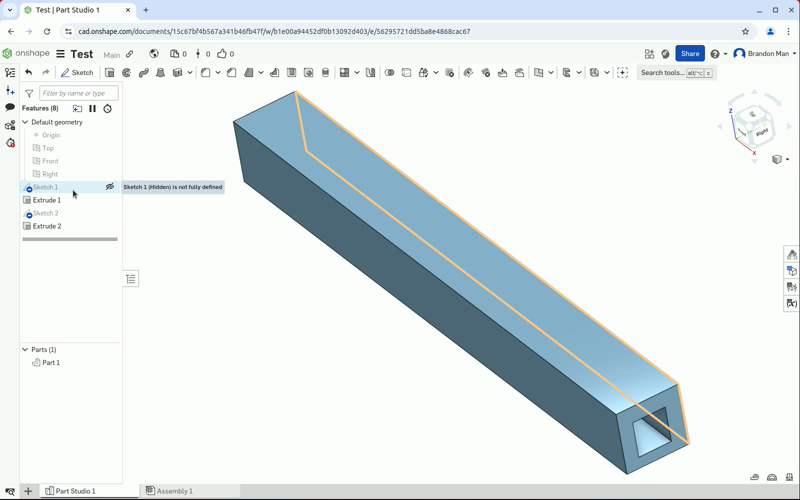
click(73, 189)